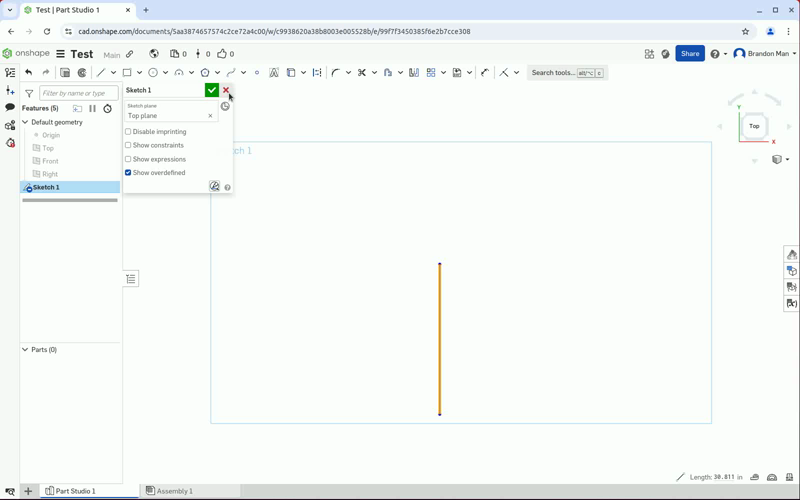
key(shift+h)
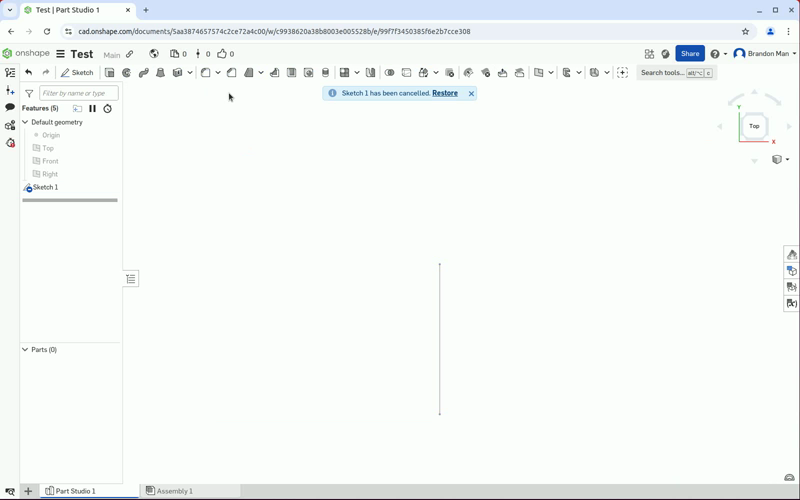
key(shift+s)
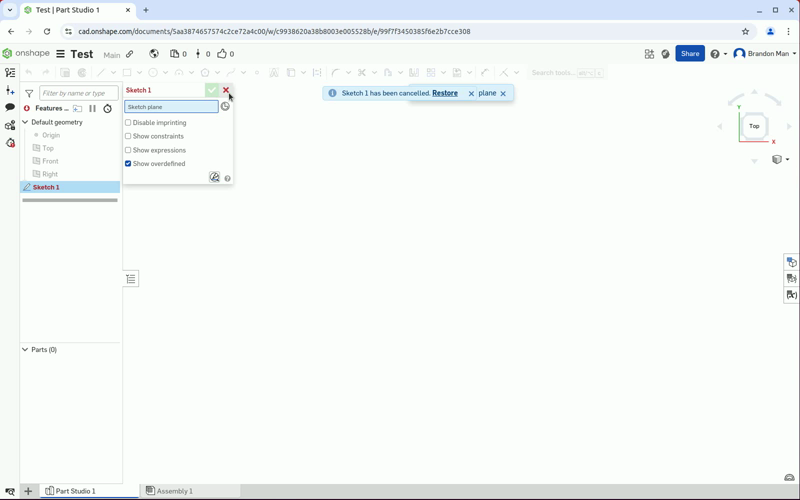
mouse_move(73, 150)
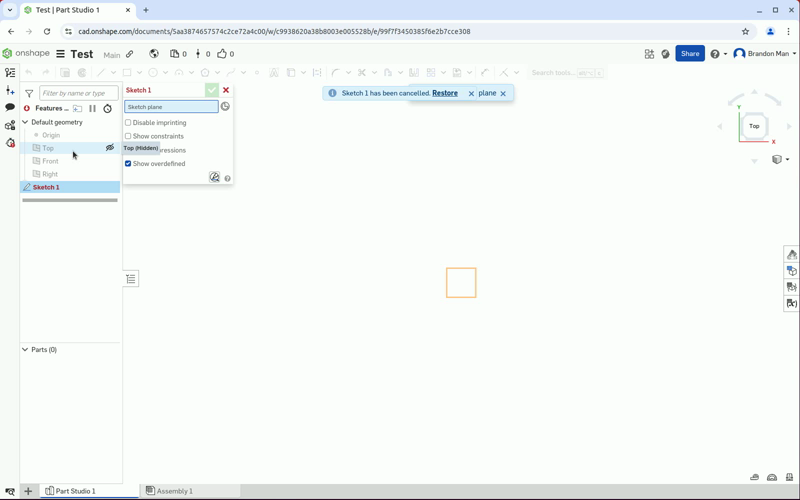
click(73, 150)
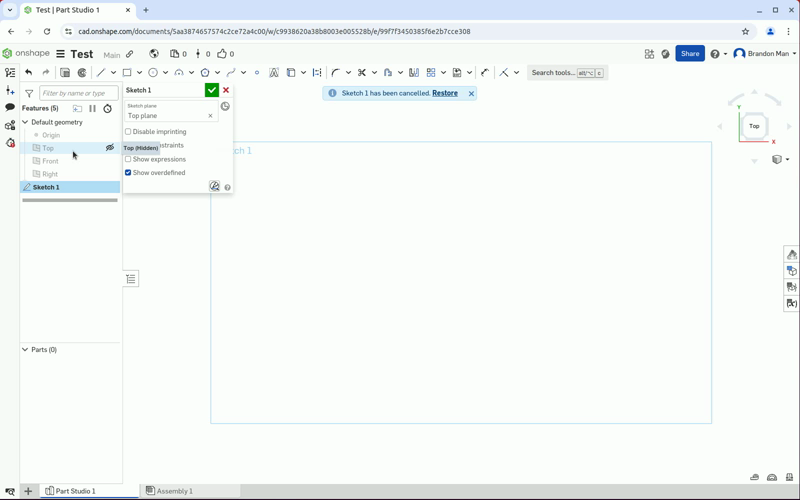
mouse_move(73, 352)
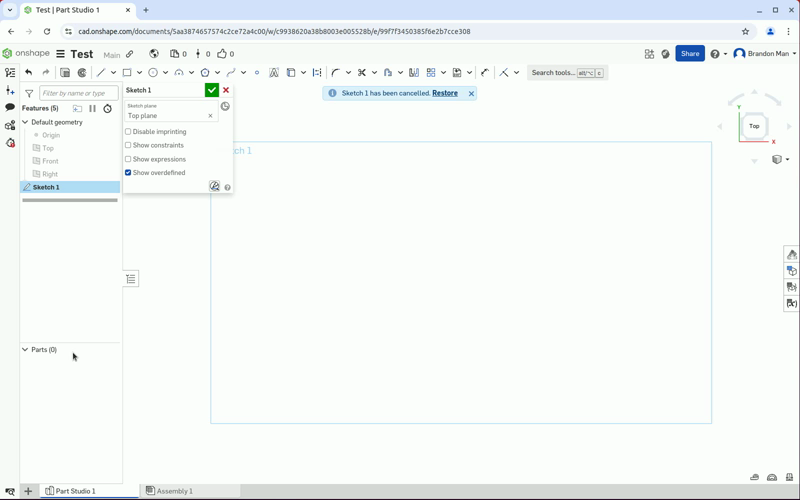
key(y)
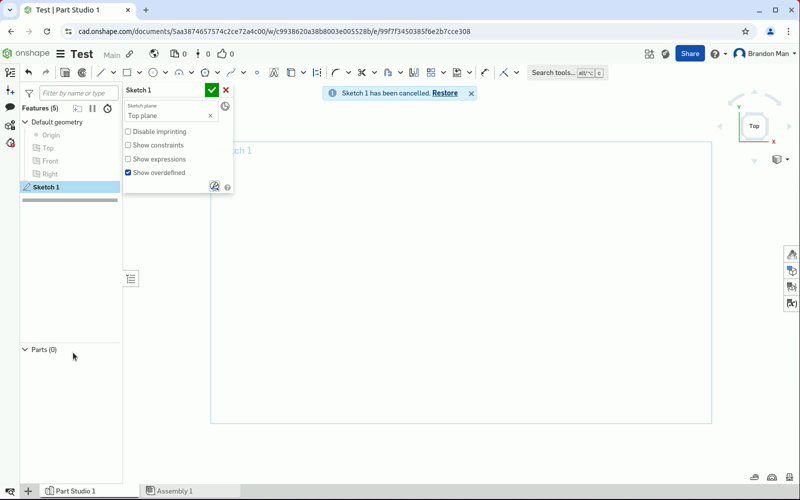
key(l)
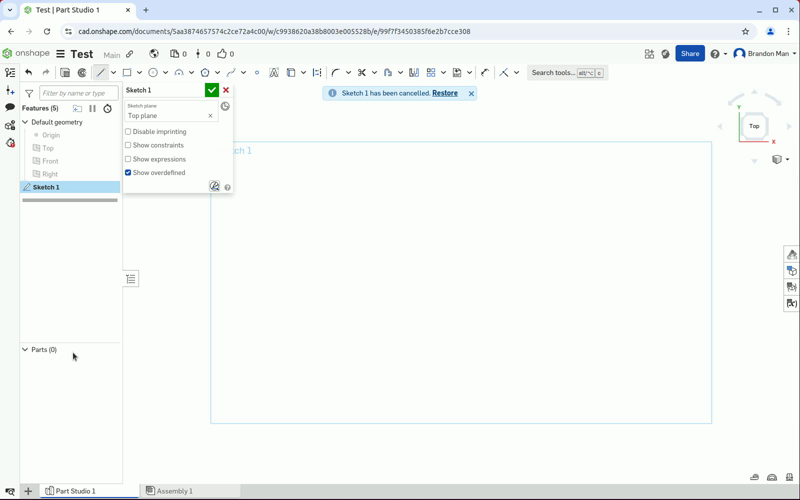
key_down(shift)
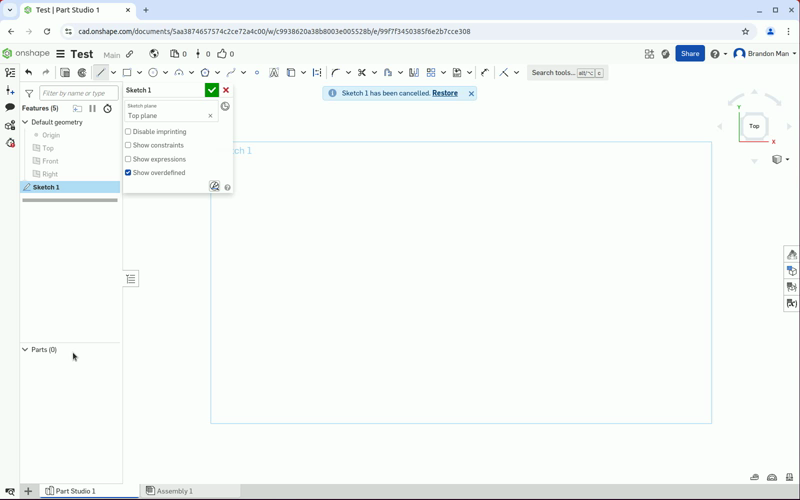
mouse_move(460, 282)
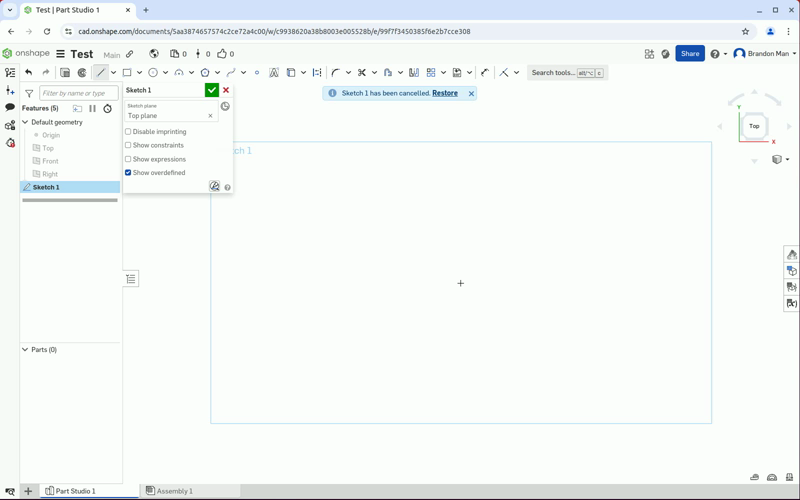
click(460, 282)
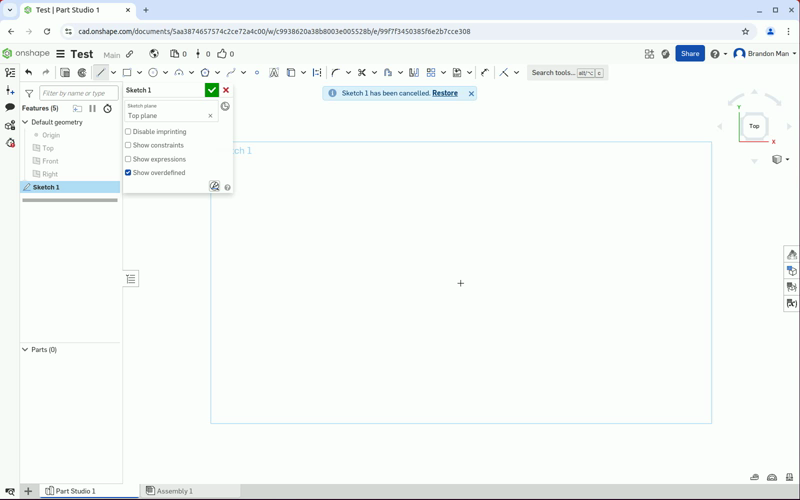
key_up(shift)
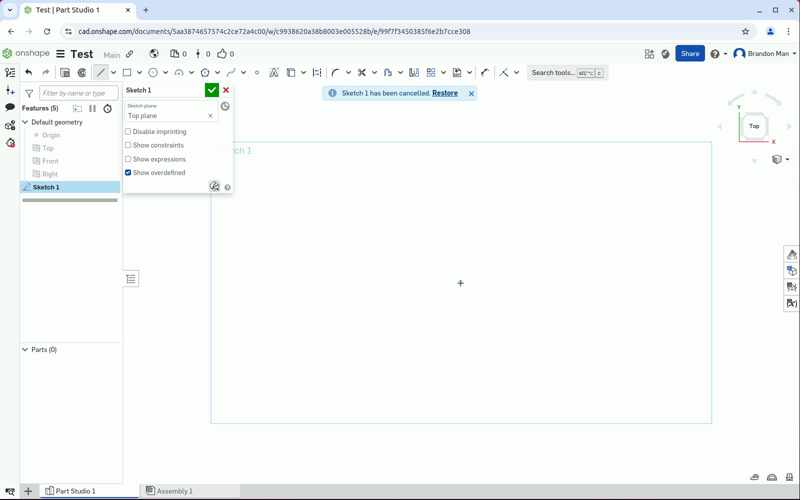
key_down(shift)
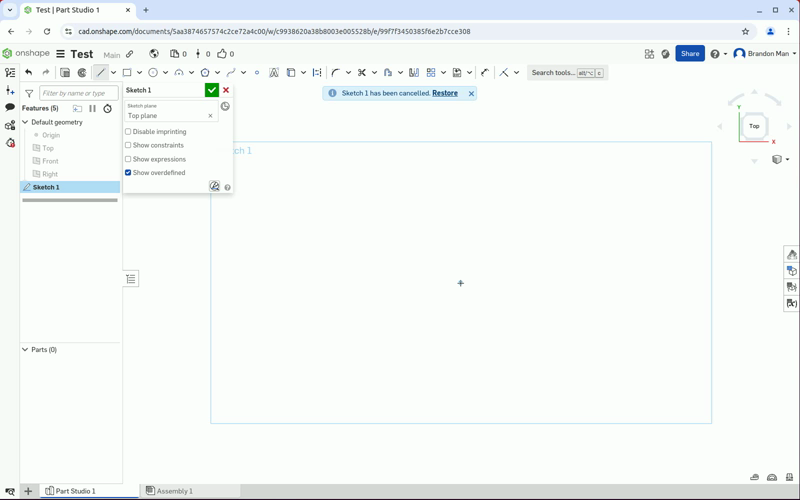
mouse_move(490, 282)
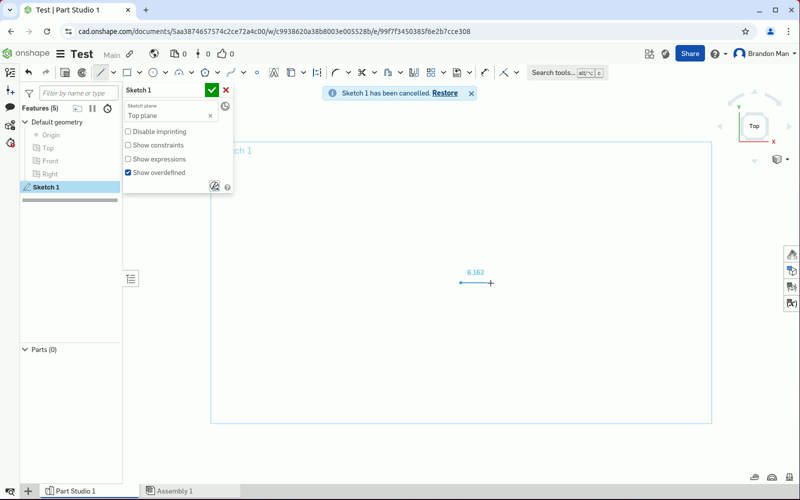
mouse_move(495, 282)
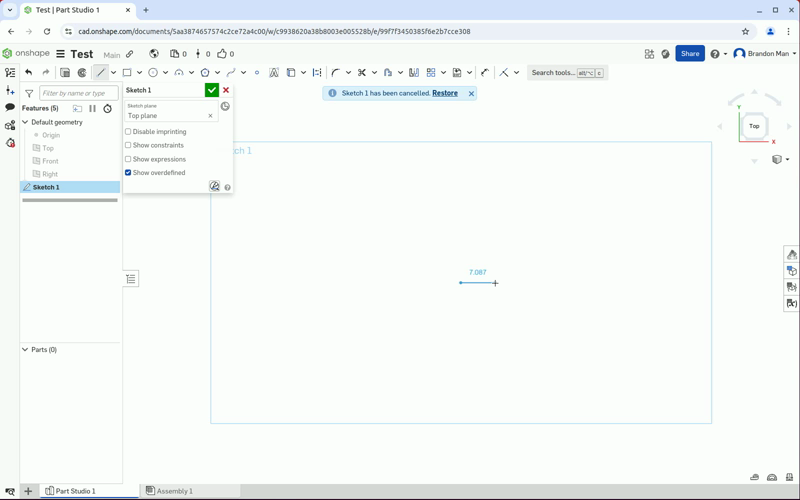
click(495, 282)
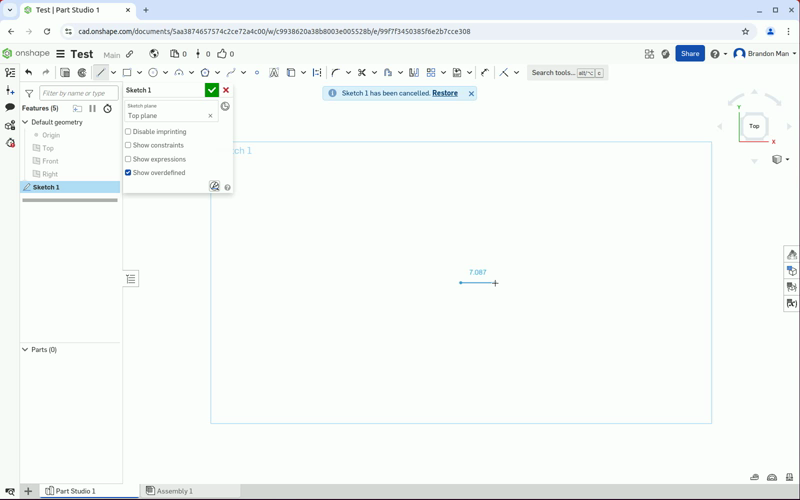
key_up(shift)
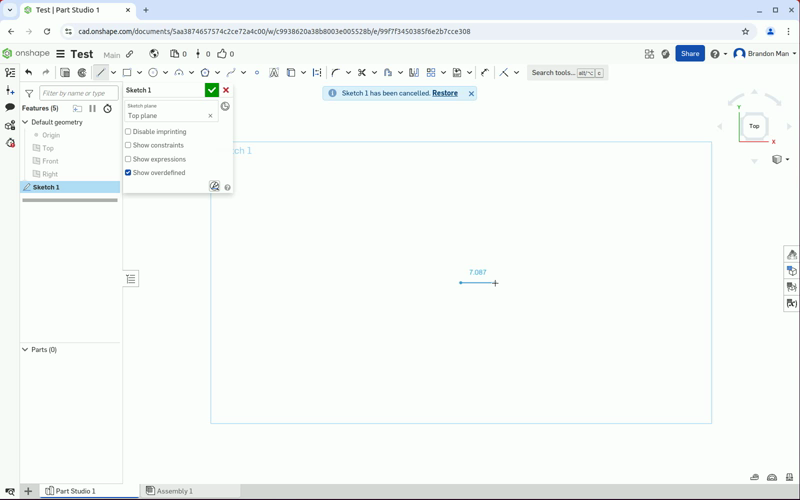
key_down(shift)
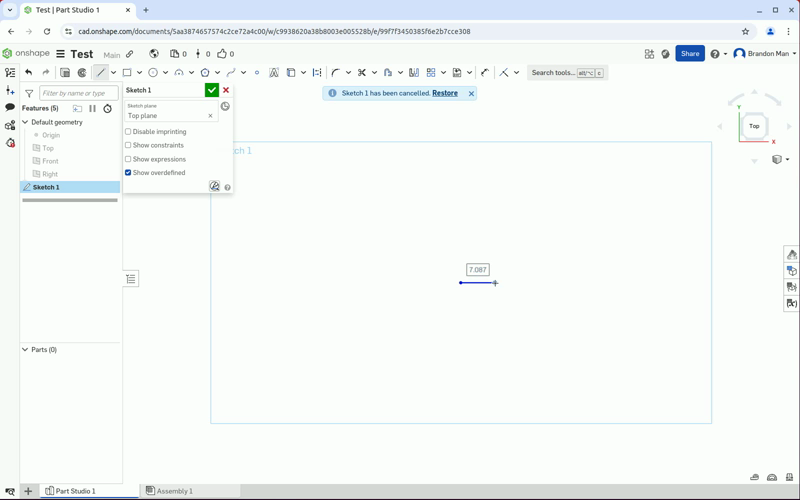
mouse_move(495, 170)
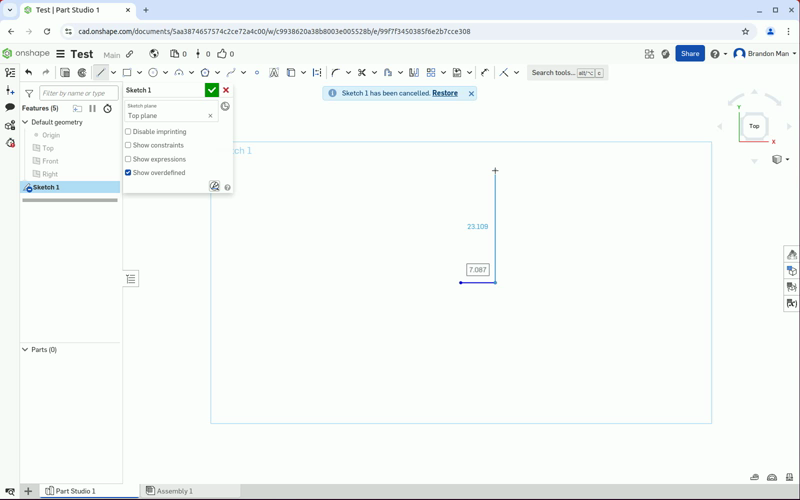
click(495, 170)
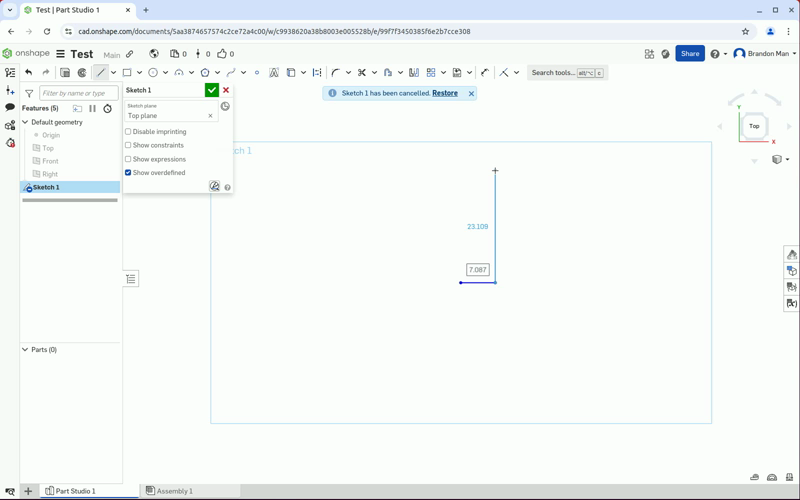
key_up(shift)
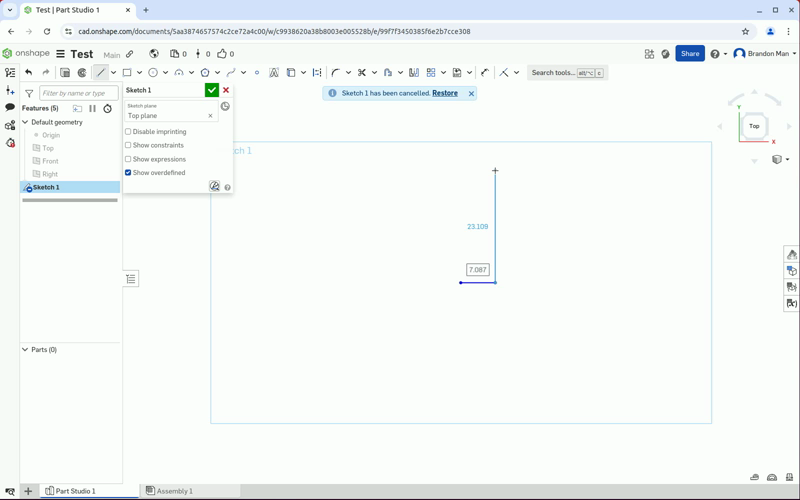
key_down(shift)
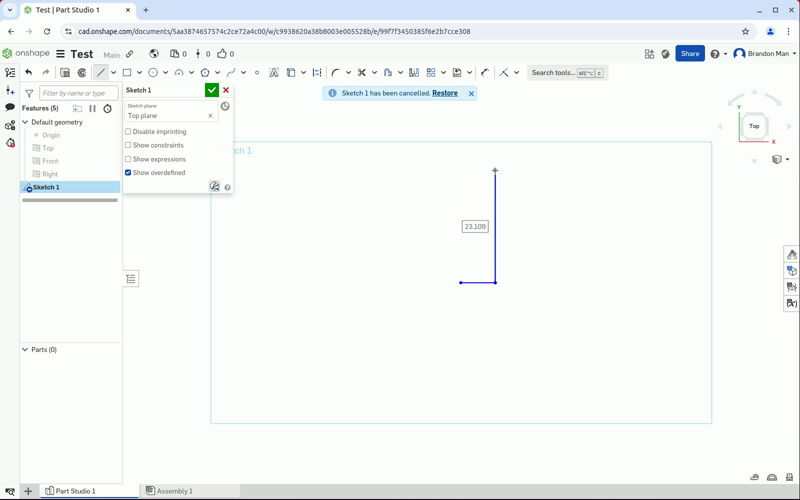
mouse_move(525, 170)
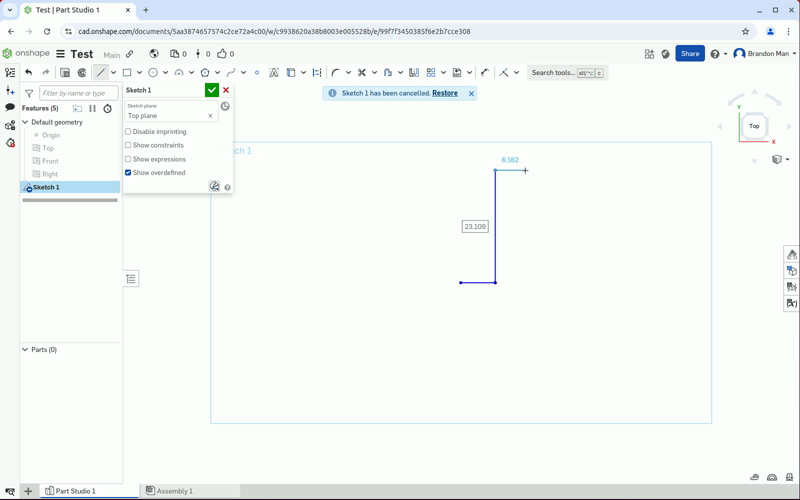
mouse_move(490, 170)
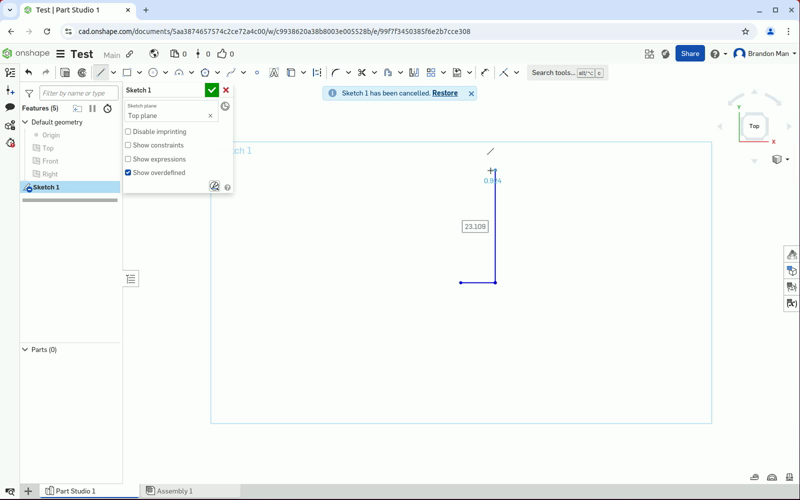
scroll(6)
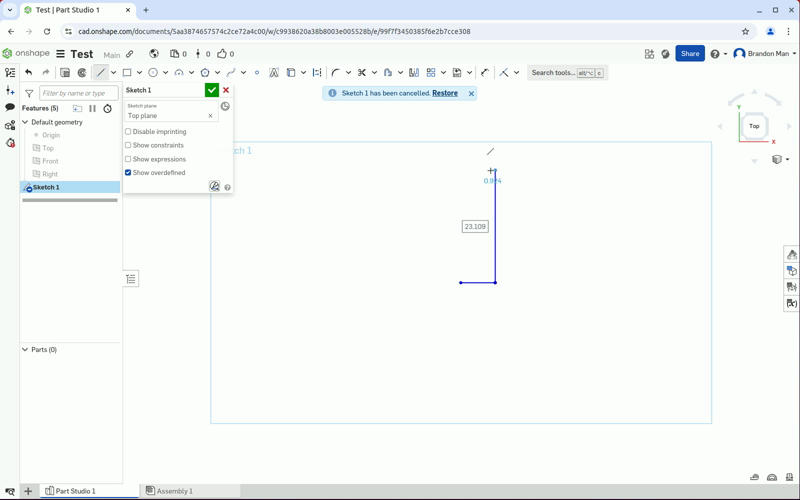
scroll(6)
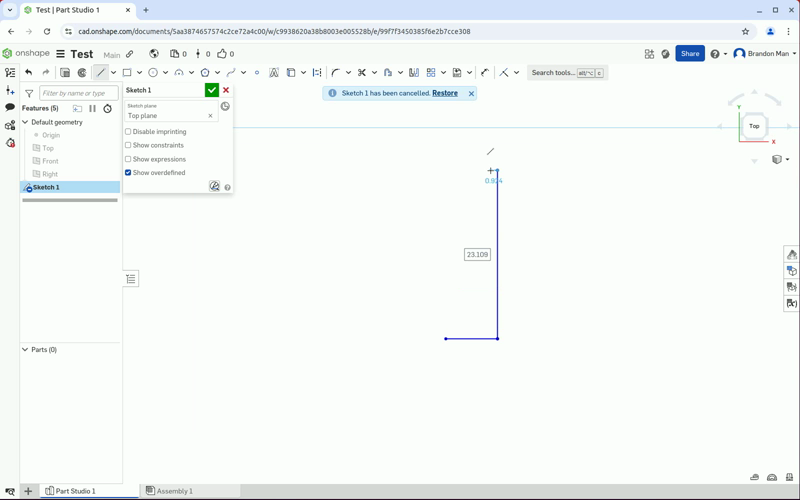
scroll(6)
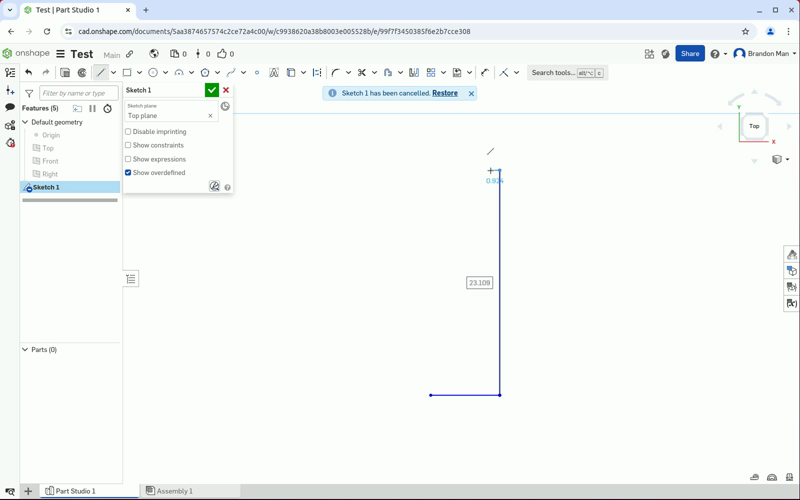
scroll(6)
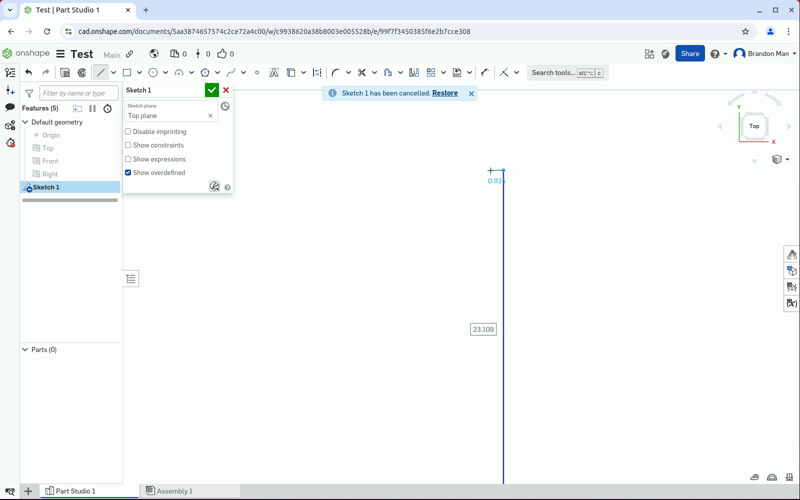
scroll(6)
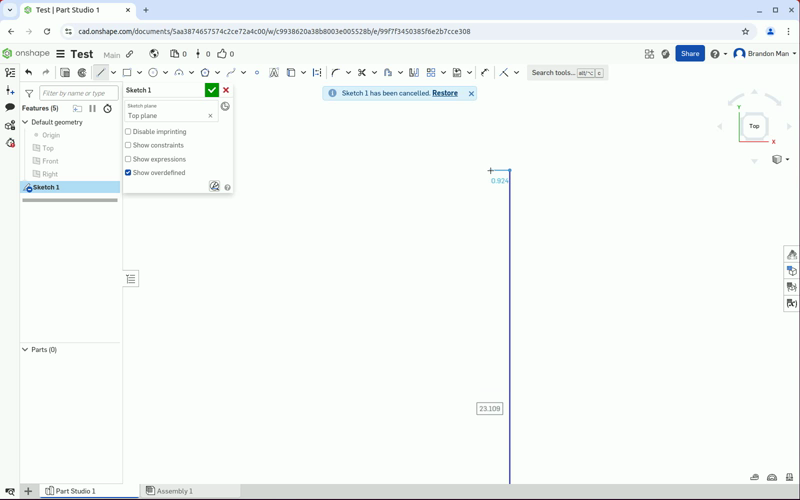
scroll(6)
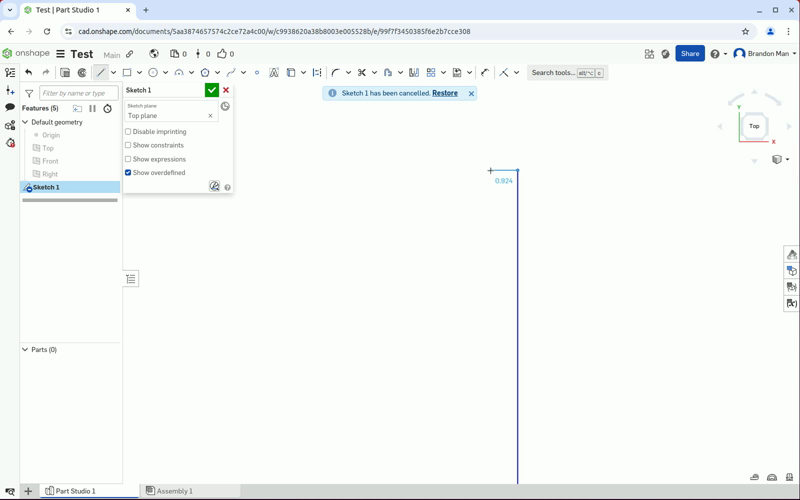
scroll(6)
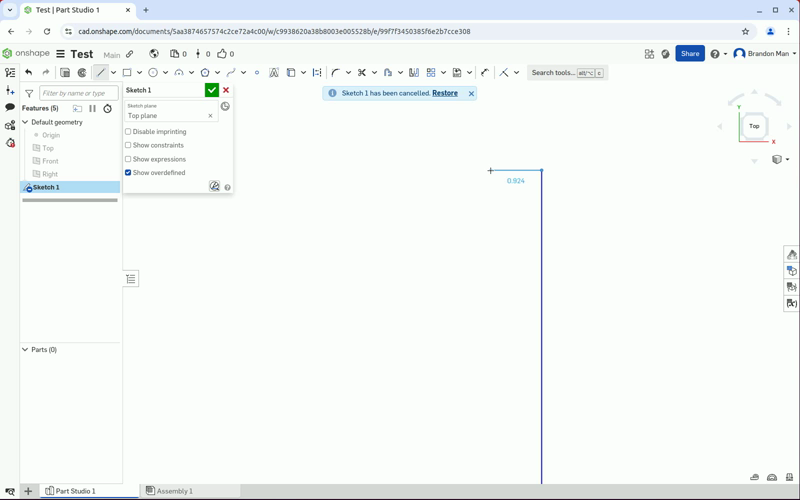
click(490, 170)
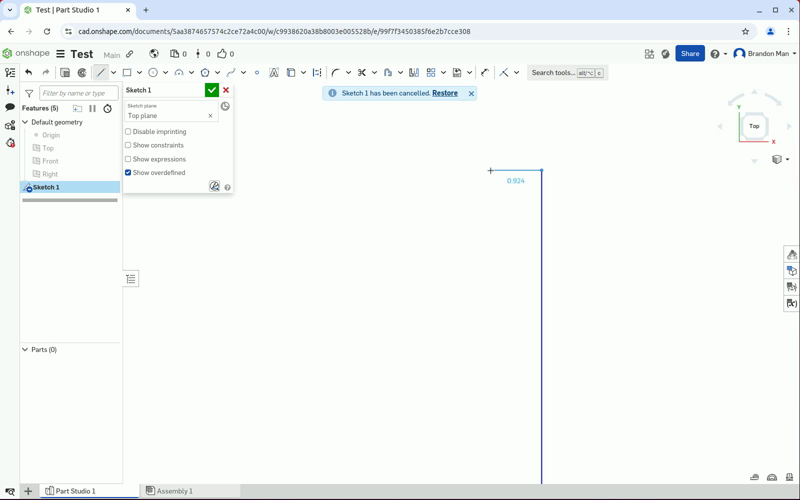
scroll(-6)
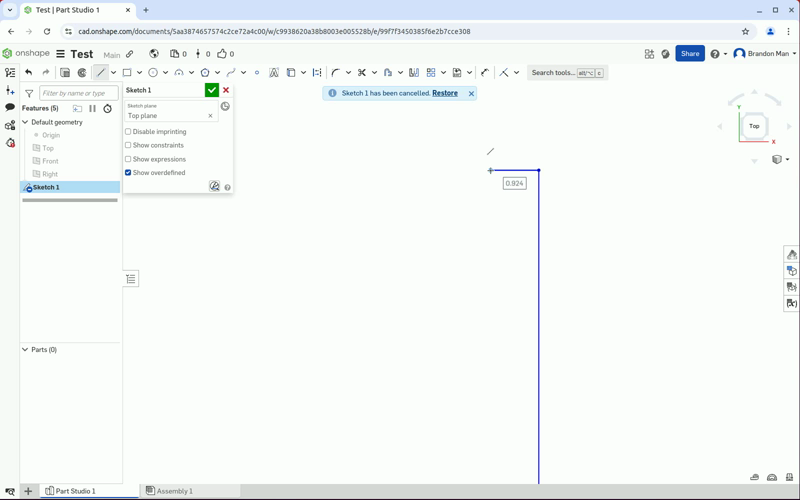
scroll(-6)
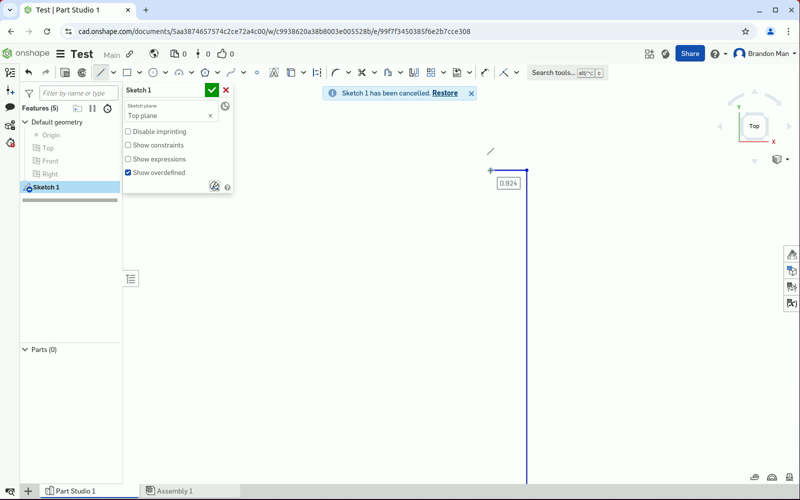
scroll(-6)
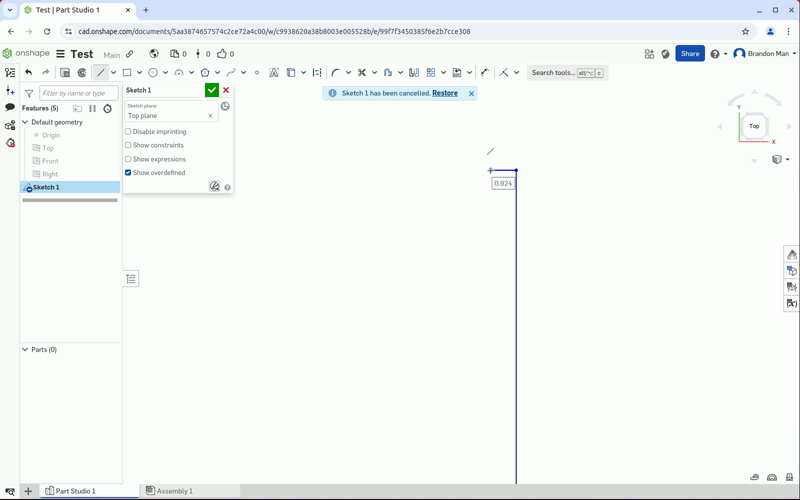
scroll(-6)
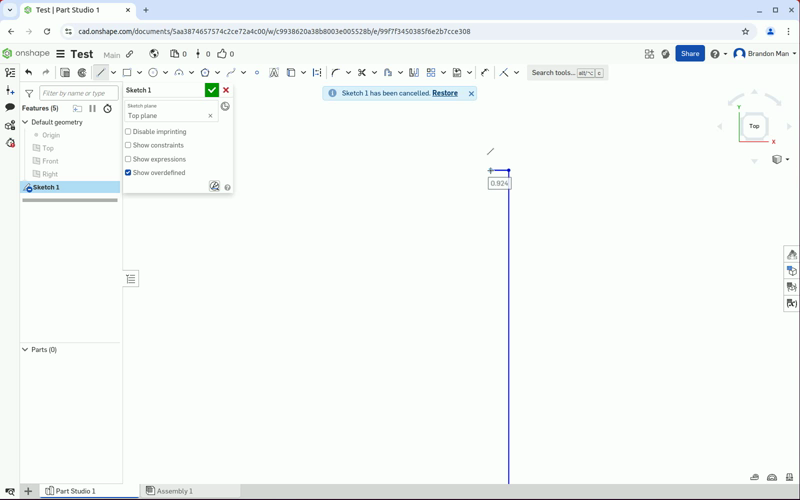
scroll(-6)
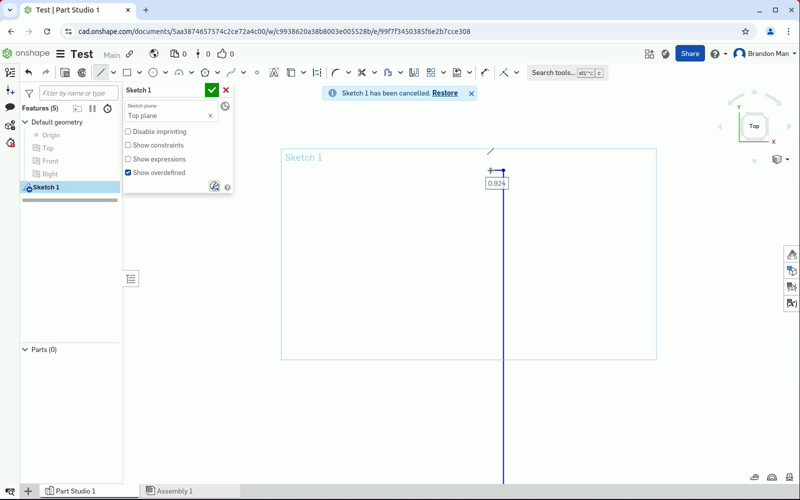
scroll(-6)
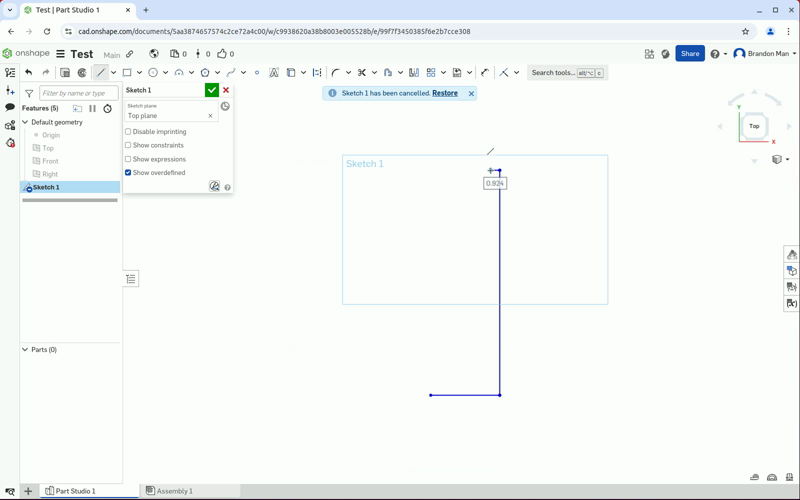
scroll(-6)
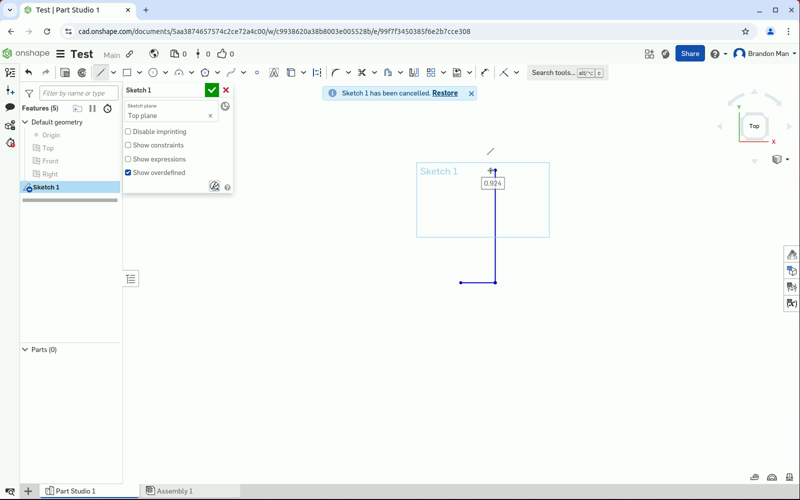
key_up(shift)
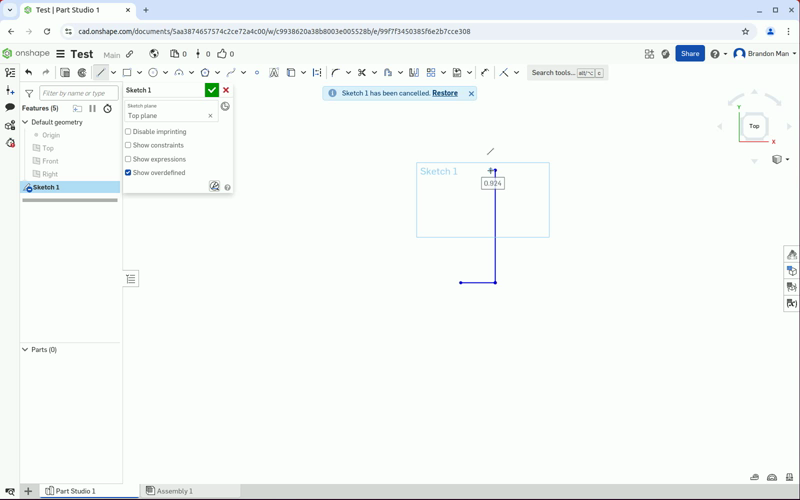
key_down(shift)
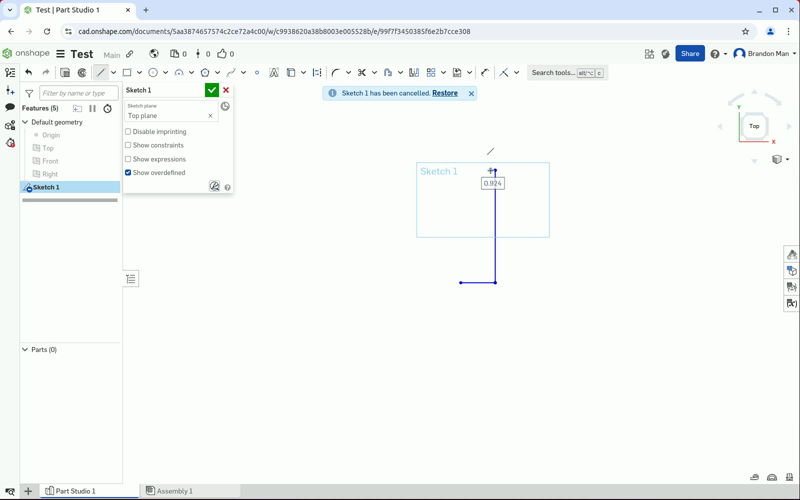
mouse_move(490, 278)
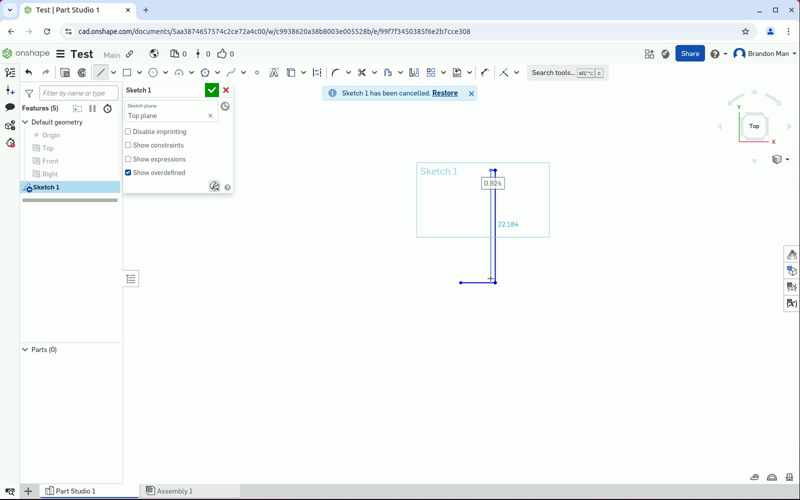
click(490, 278)
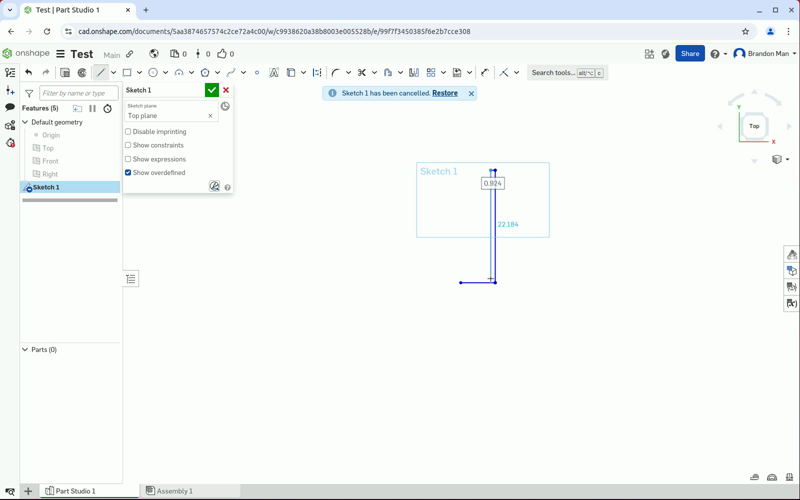
key_up(shift)
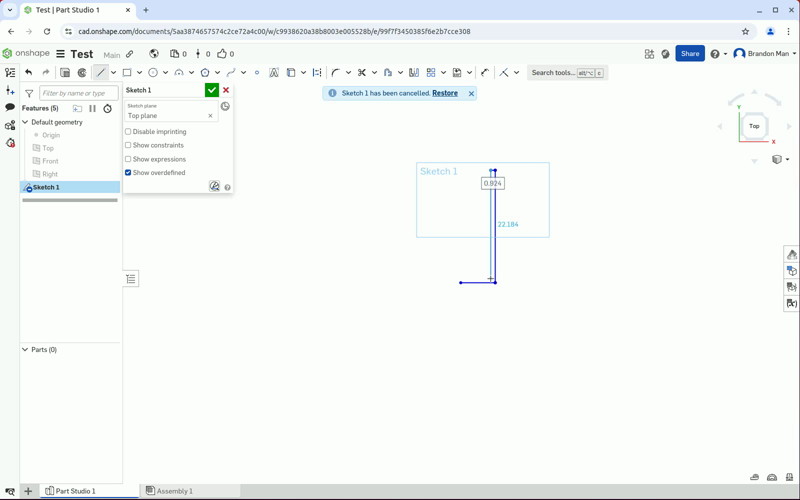
key_down(shift)
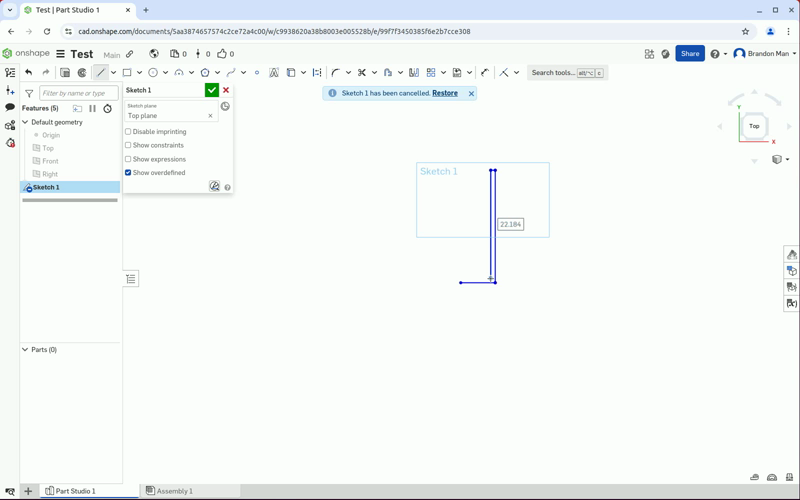
mouse_move(520, 278)
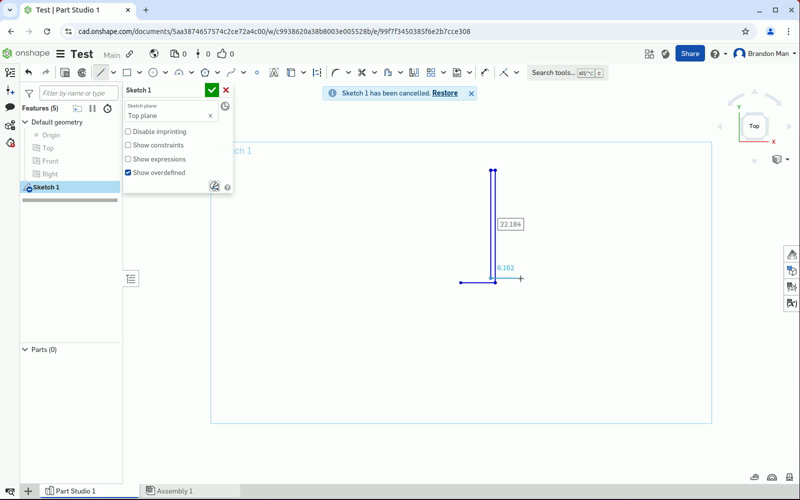
mouse_move(465, 278)
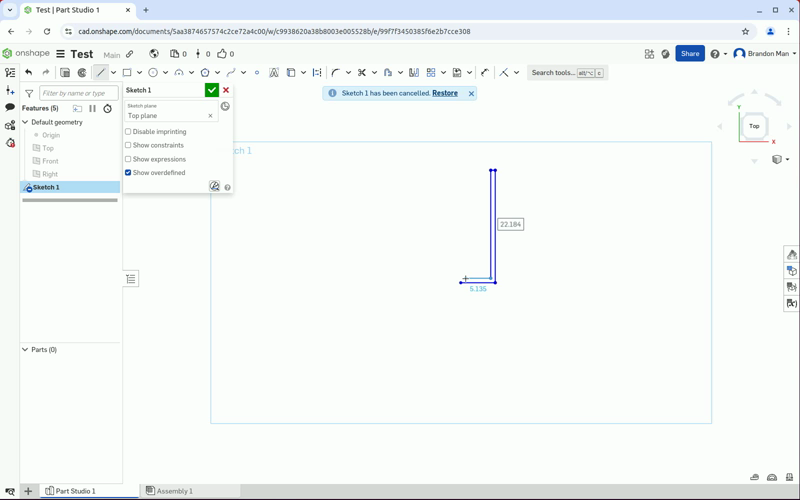
click(465, 278)
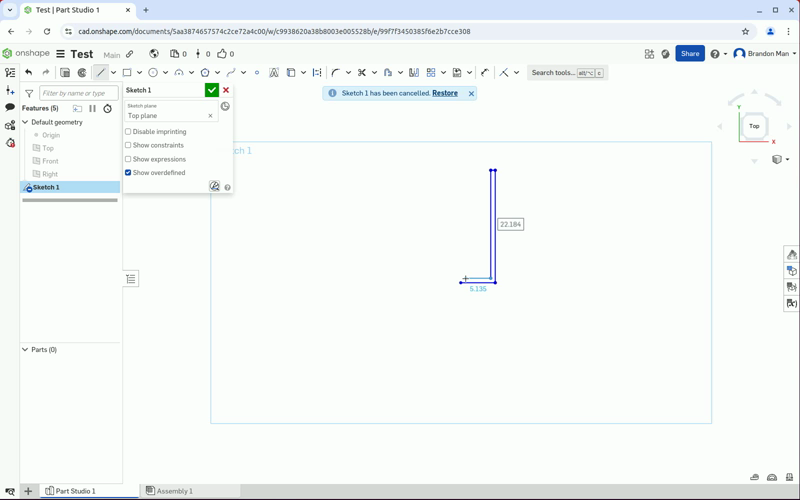
key_up(shift)
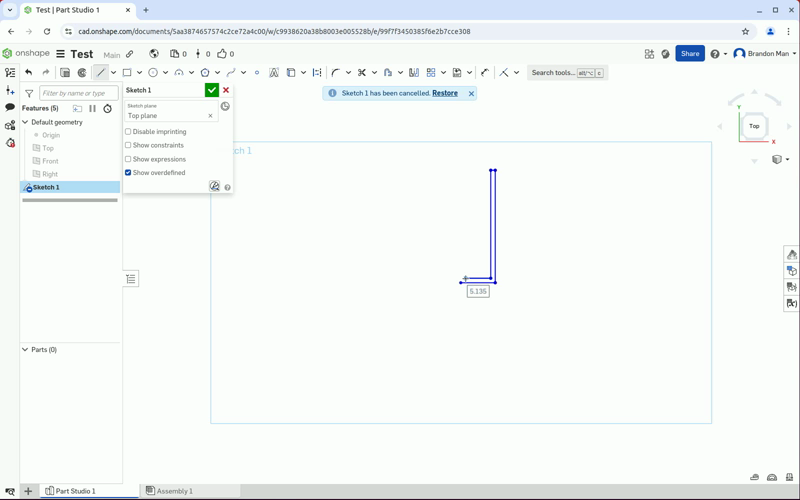
key_down(shift)
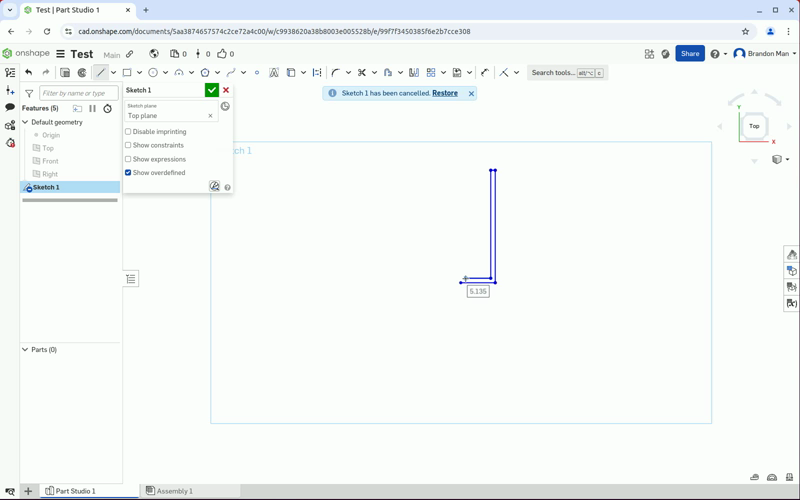
mouse_move(465, 186)
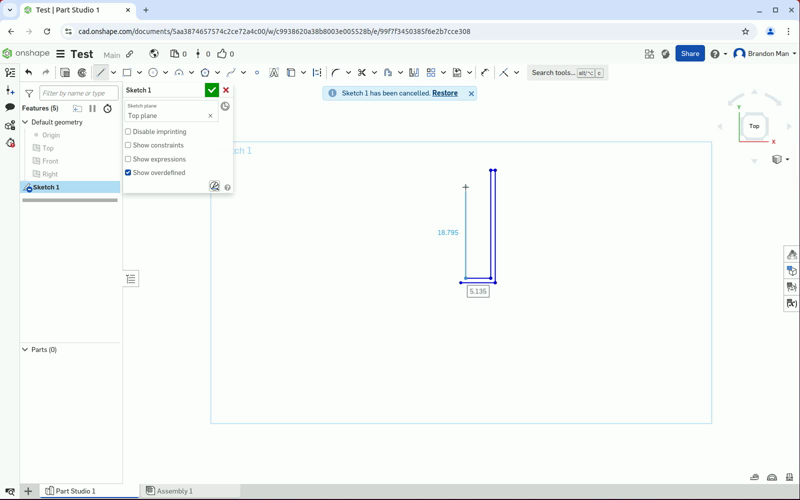
click(465, 186)
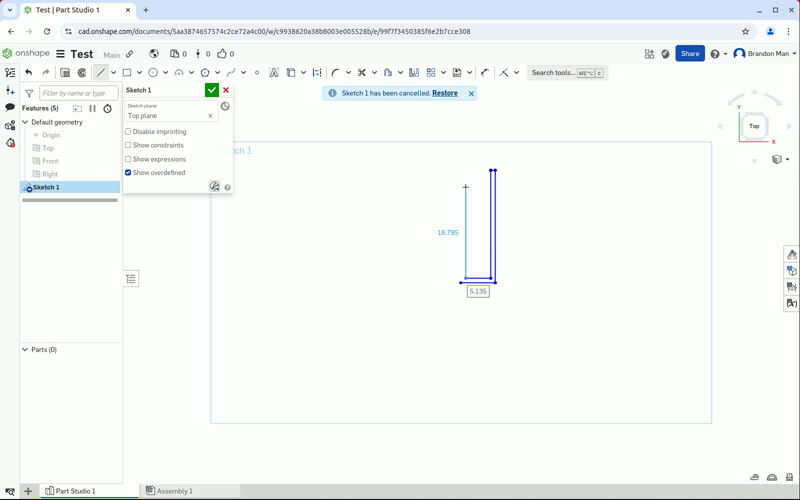
key_up(shift)
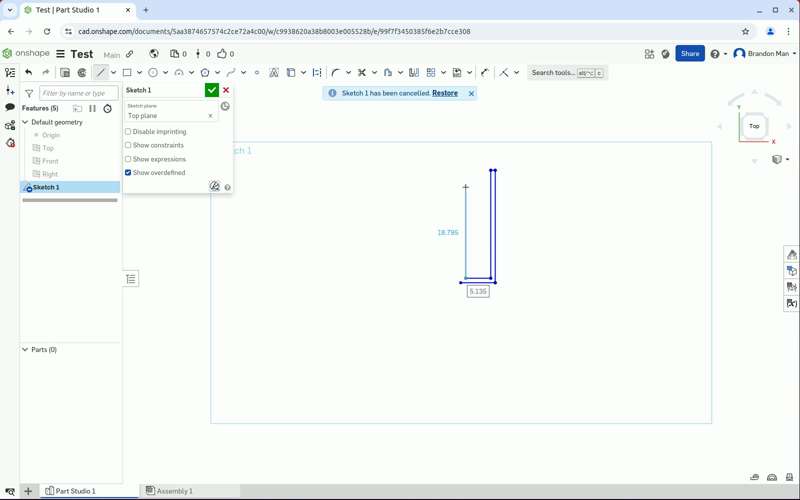
key_down(shift)
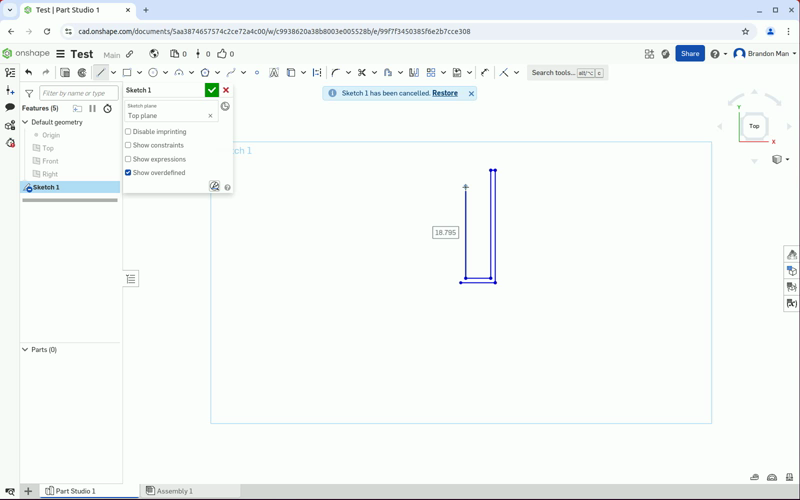
mouse_move(495, 186)
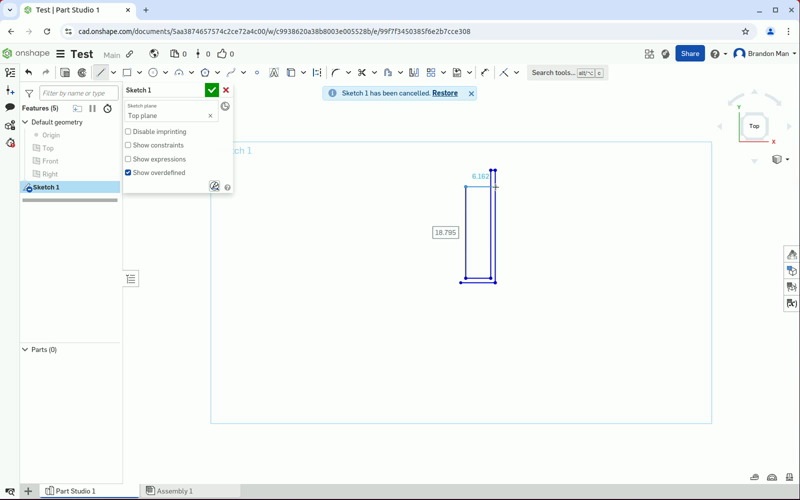
mouse_move(460, 186)
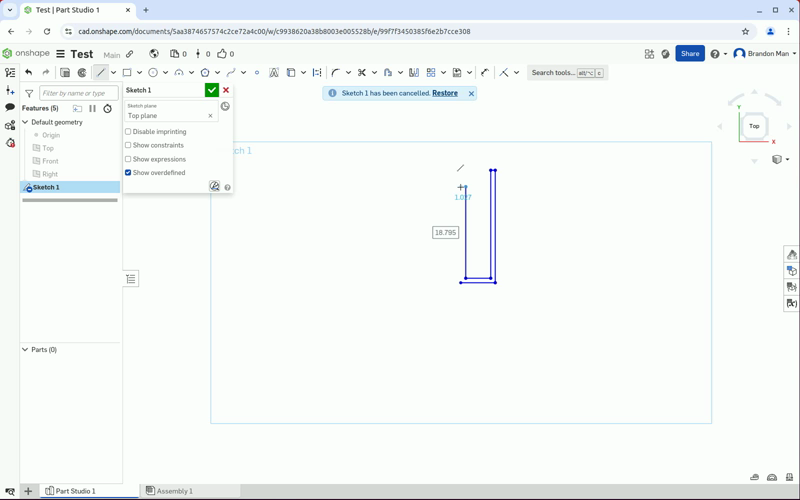
scroll(6)
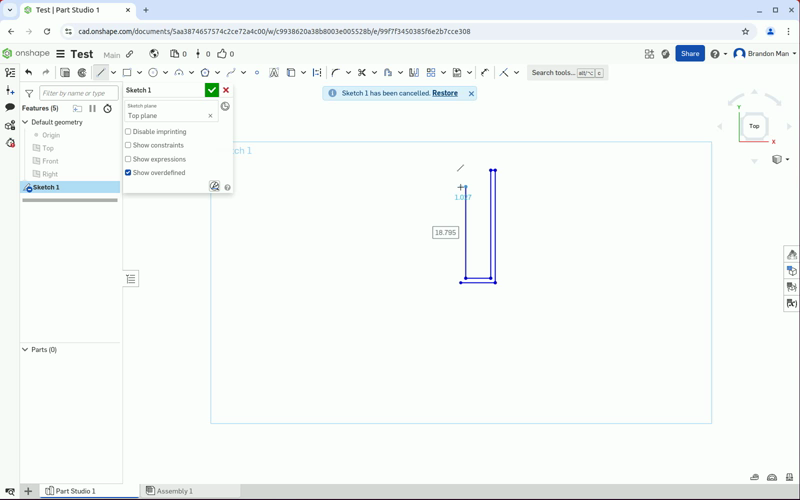
scroll(6)
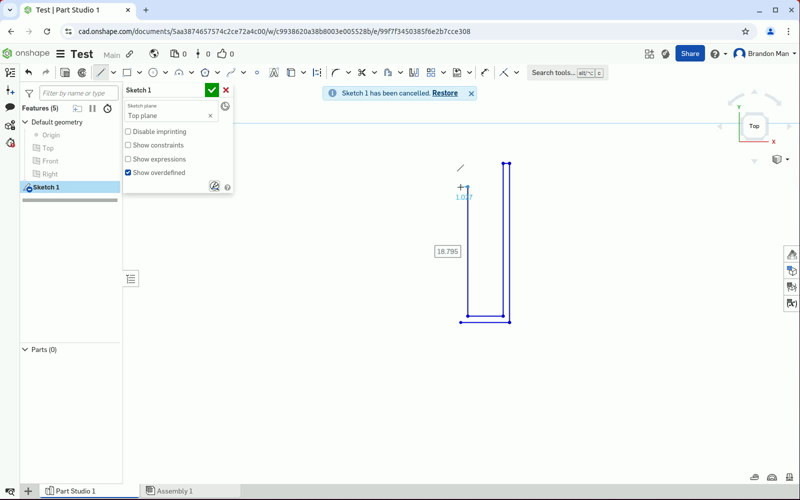
scroll(6)
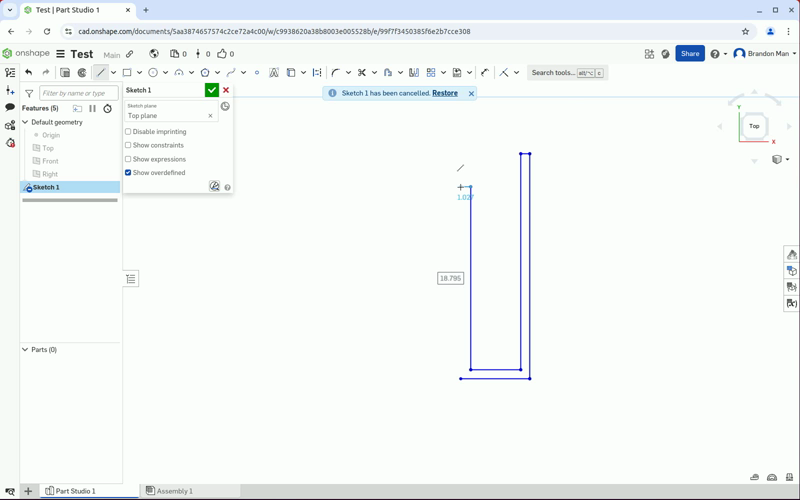
scroll(6)
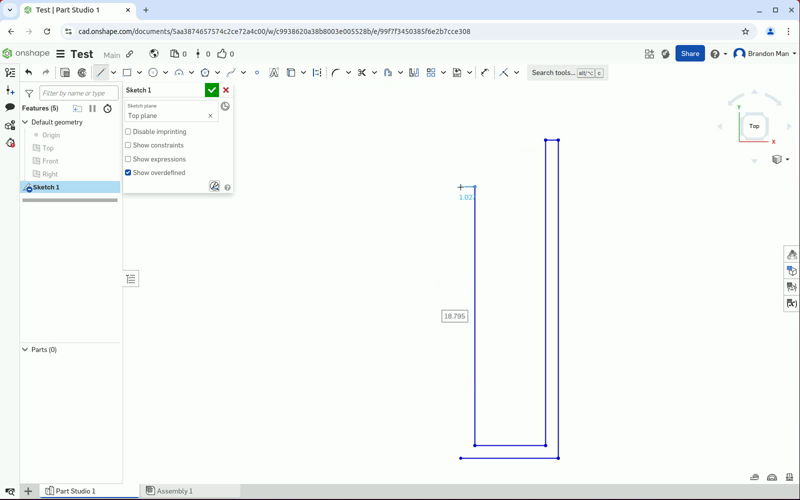
scroll(6)
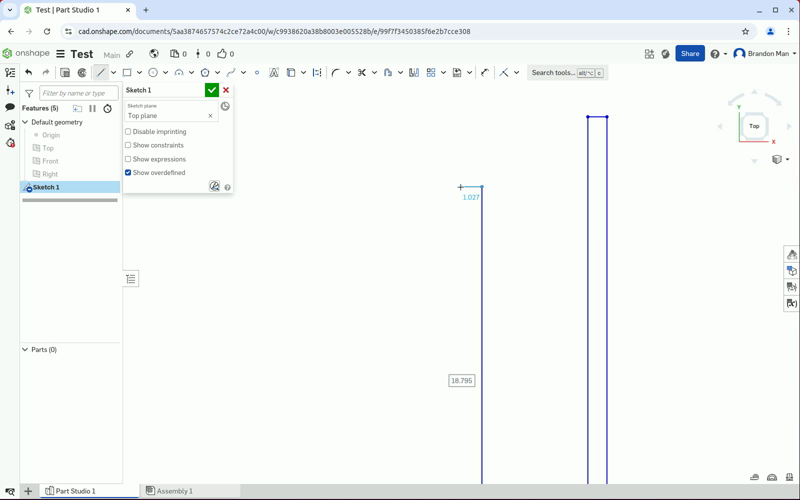
scroll(6)
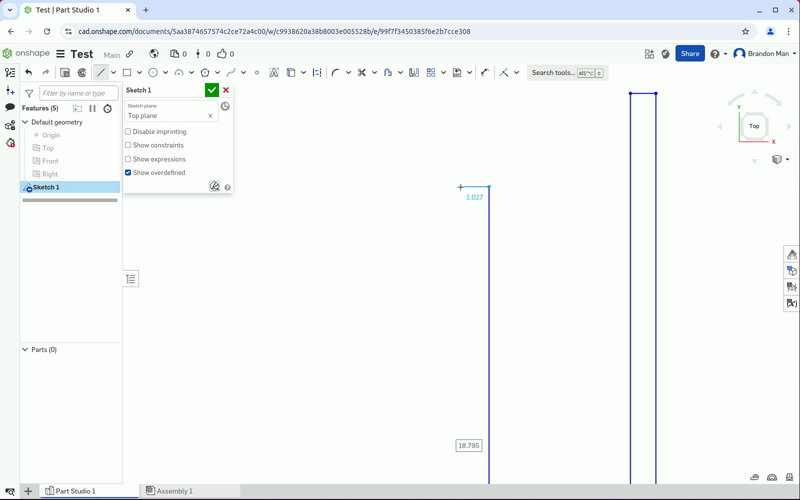
scroll(6)
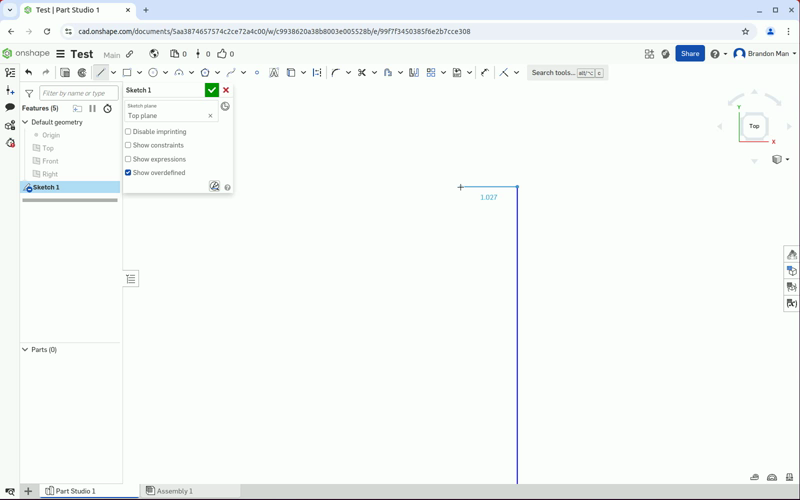
click(460, 186)
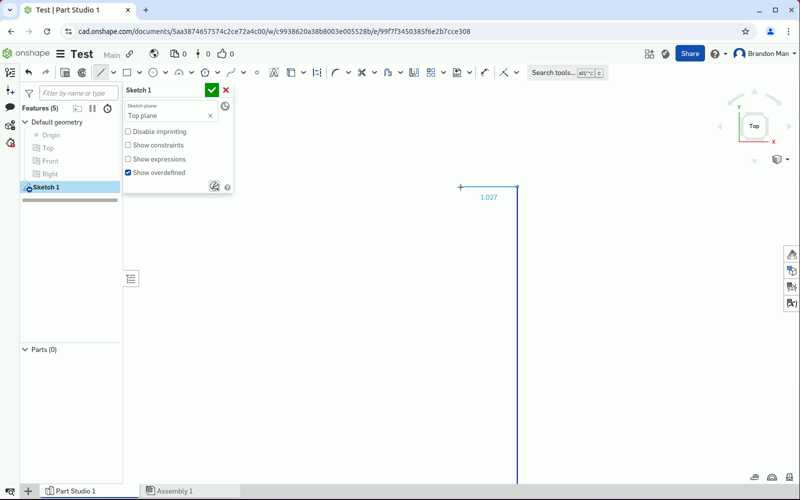
scroll(-6)
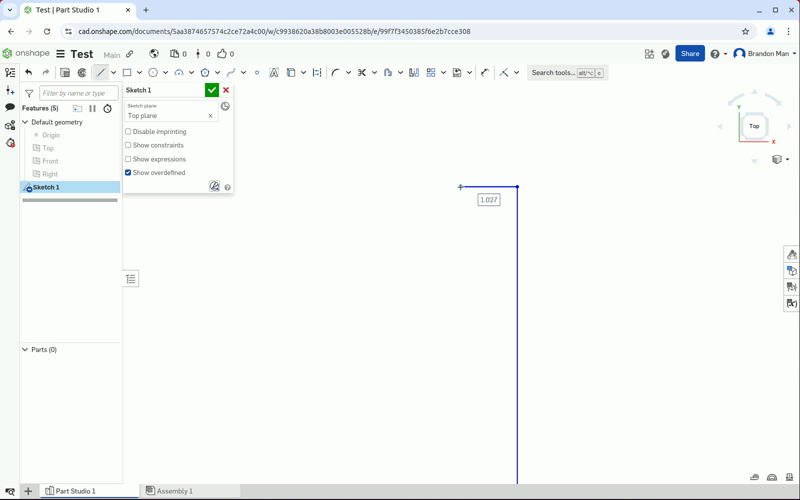
scroll(-6)
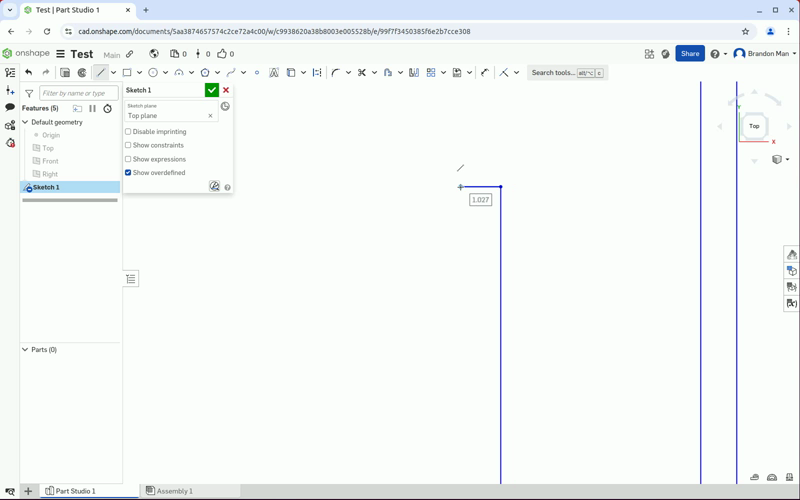
scroll(-6)
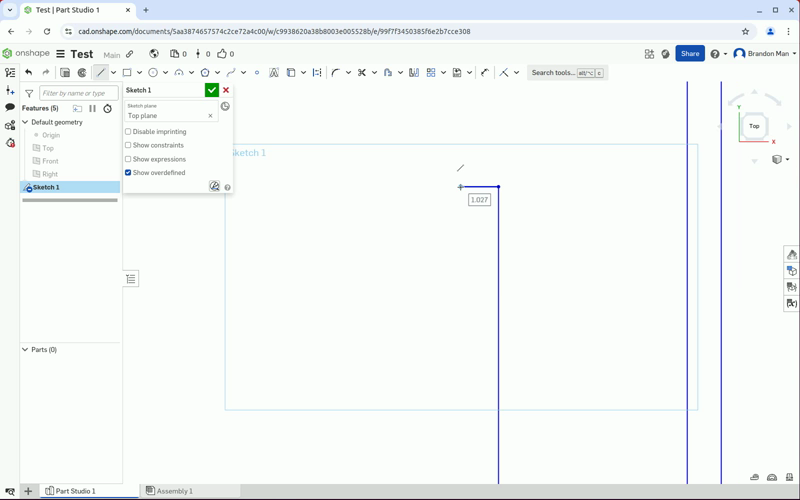
scroll(-6)
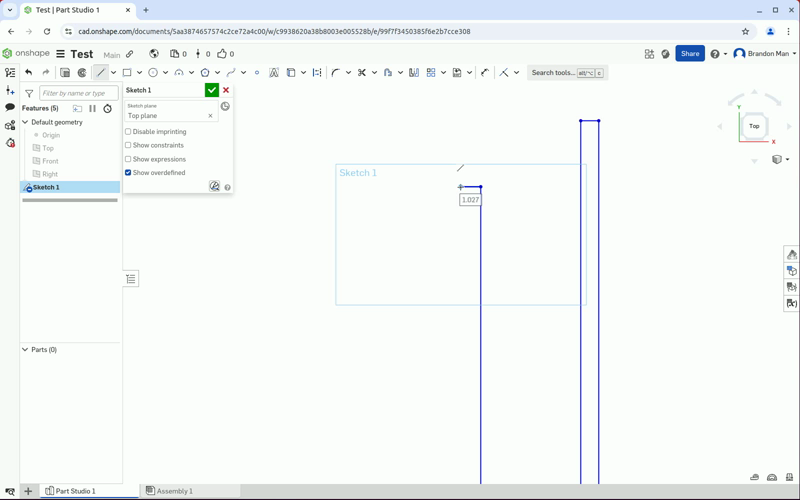
scroll(-6)
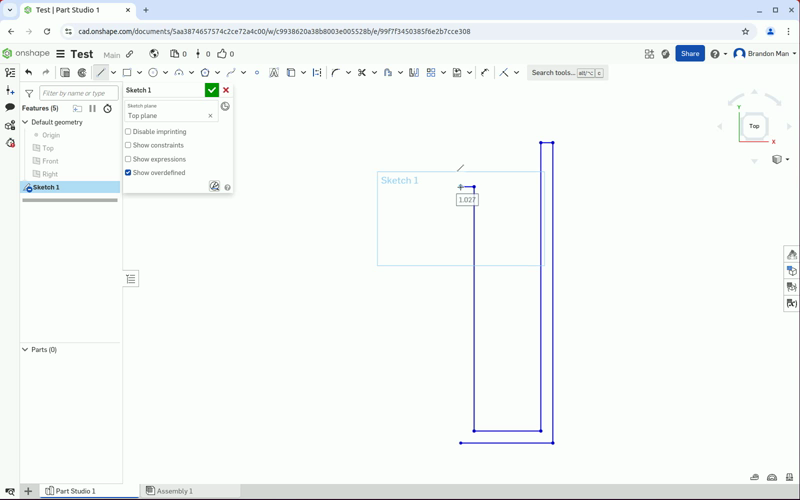
scroll(-6)
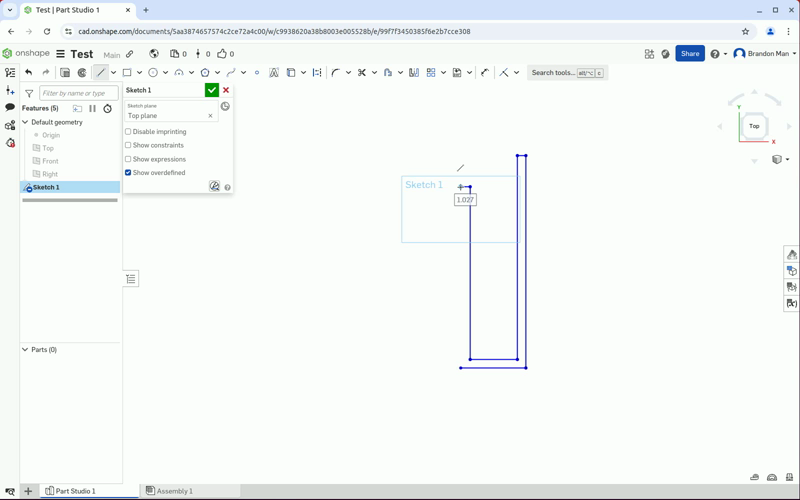
scroll(-6)
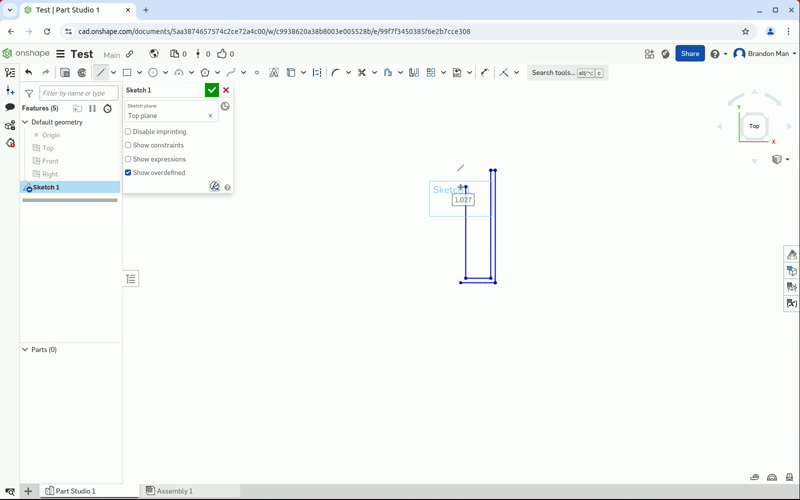
key_up(shift)
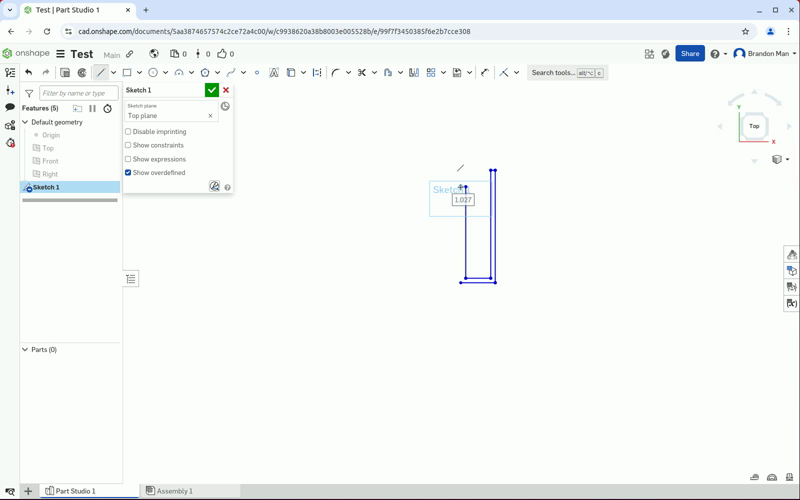
key_down(shift)
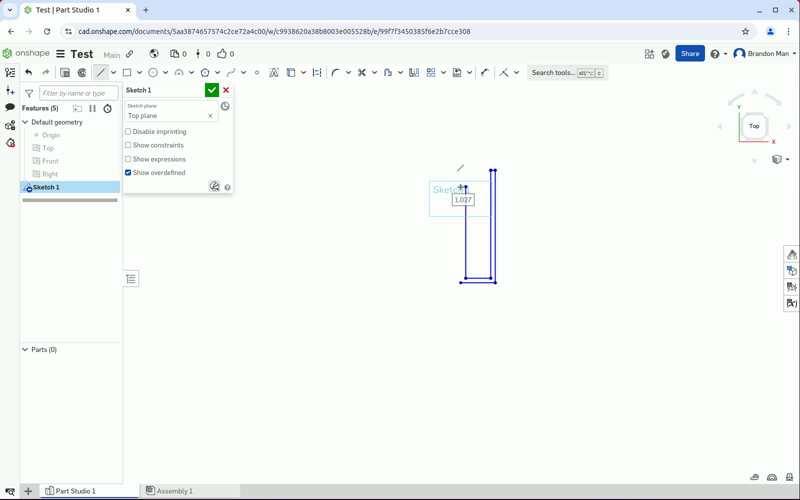
mouse_move(460, 282)
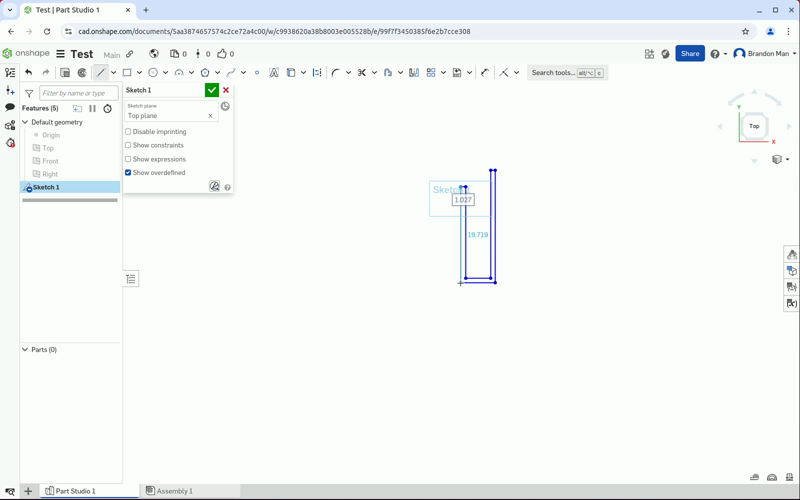
key_up(shift)
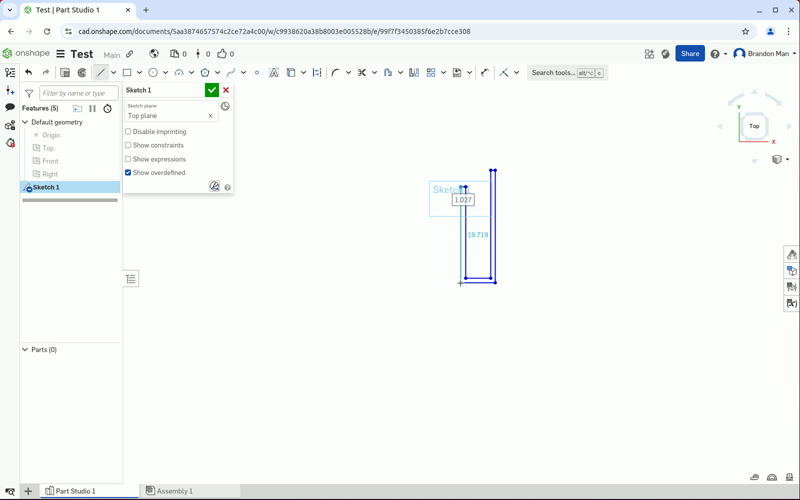
click(460, 282)
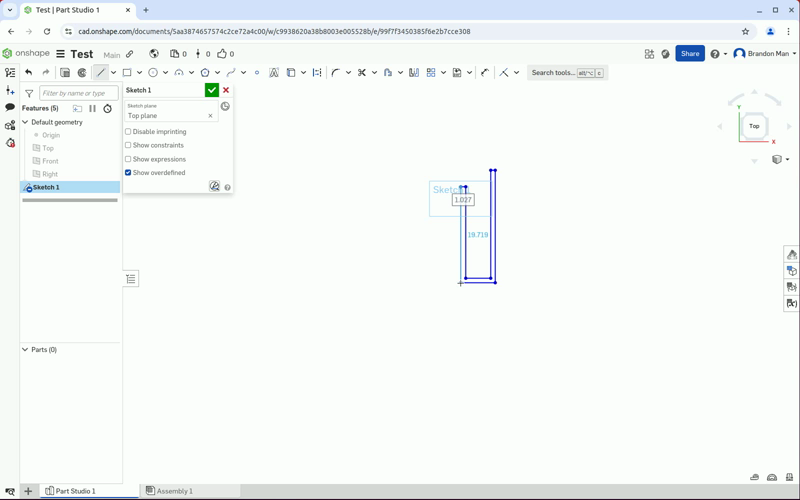
key(esc)
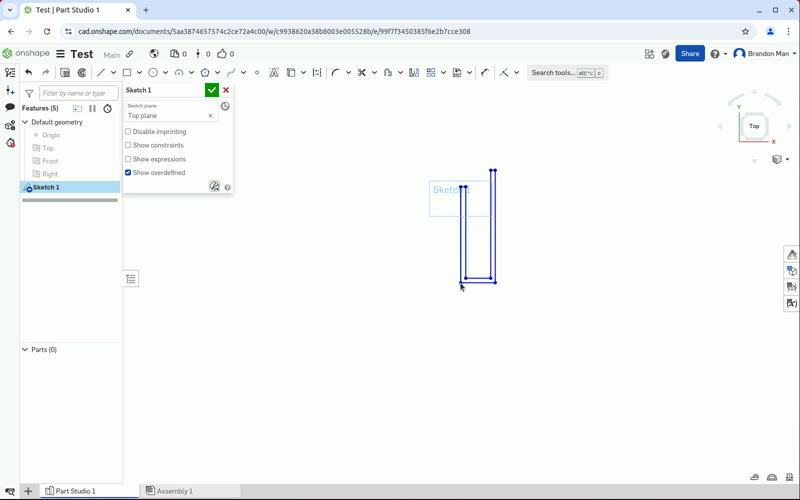
mouse_move(491, 184)
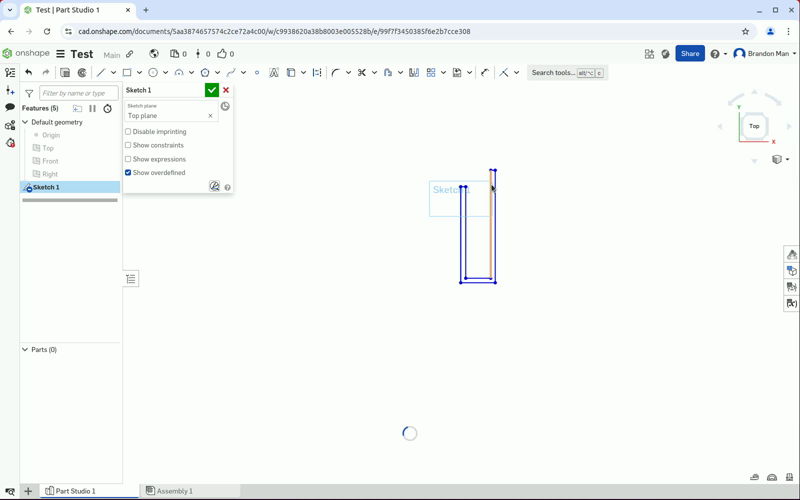
scroll(6)
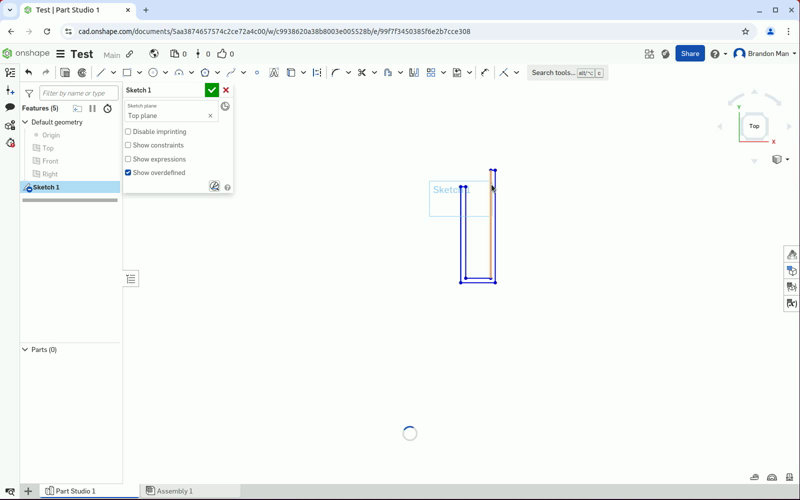
scroll(6)
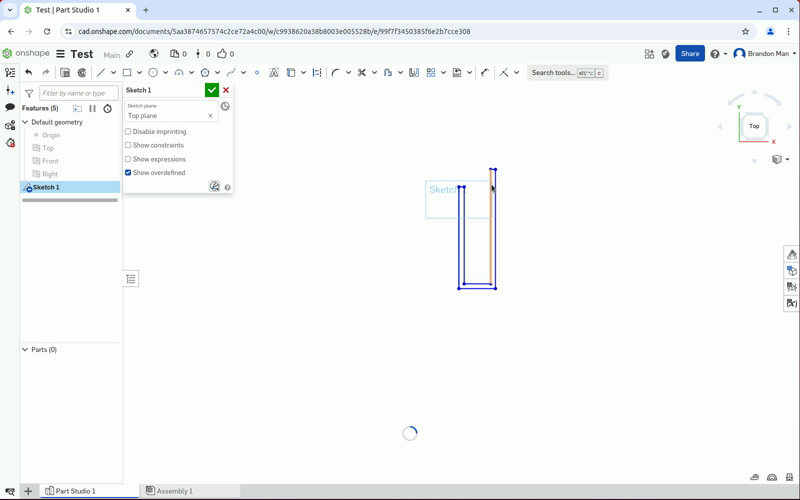
scroll(6)
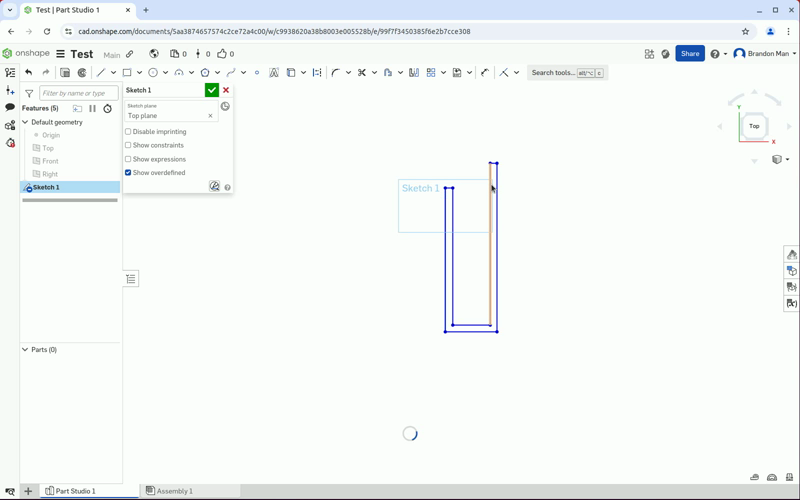
scroll(6)
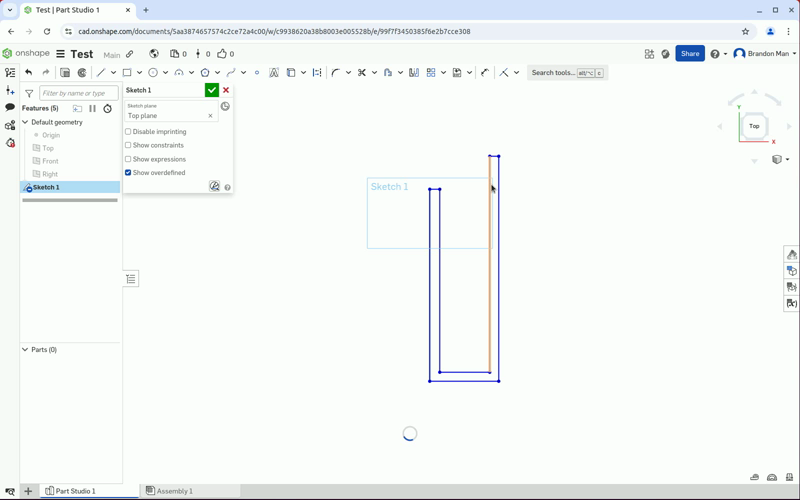
scroll(6)
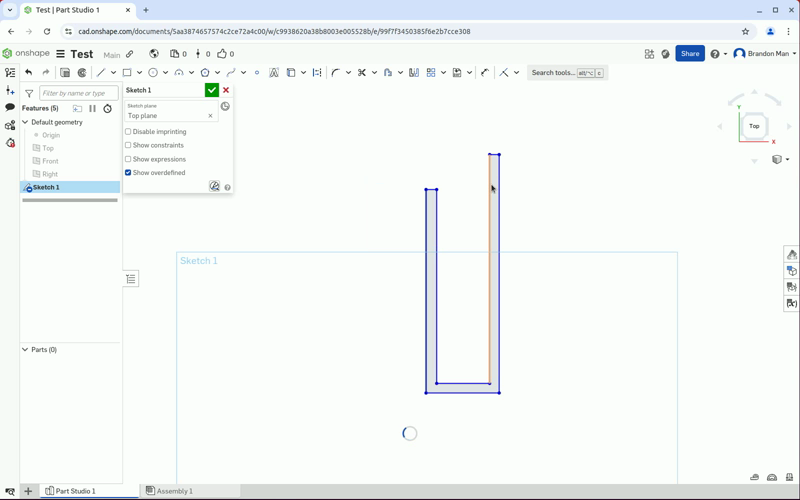
scroll(6)
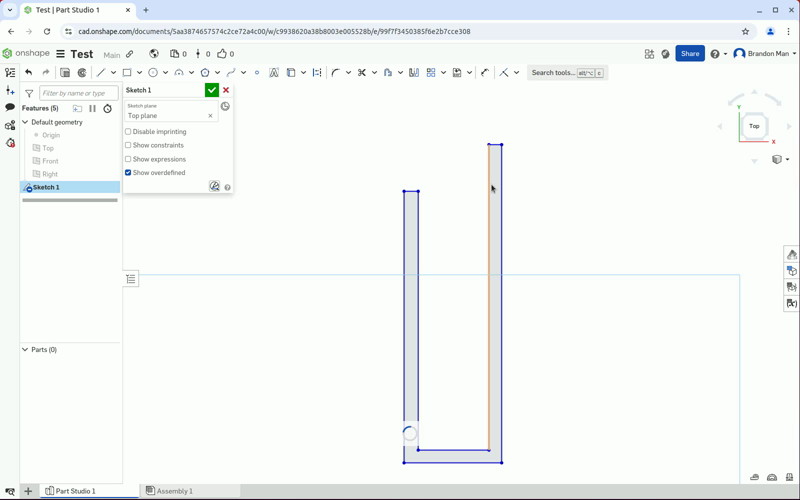
scroll(6)
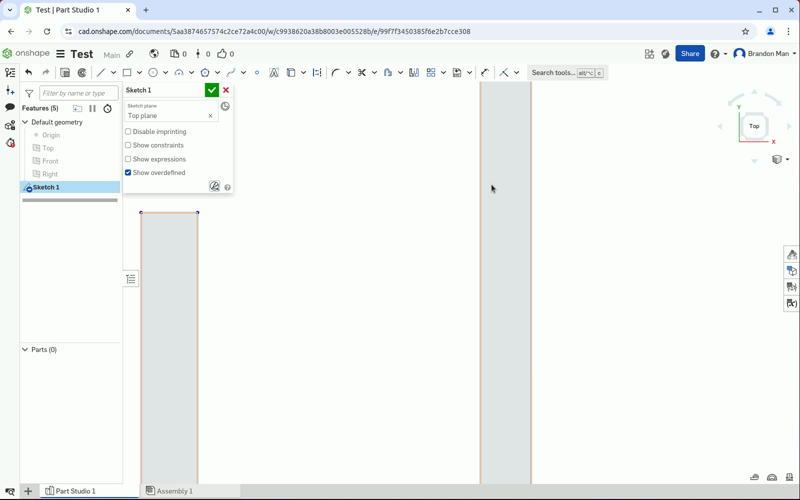
click(491, 184)
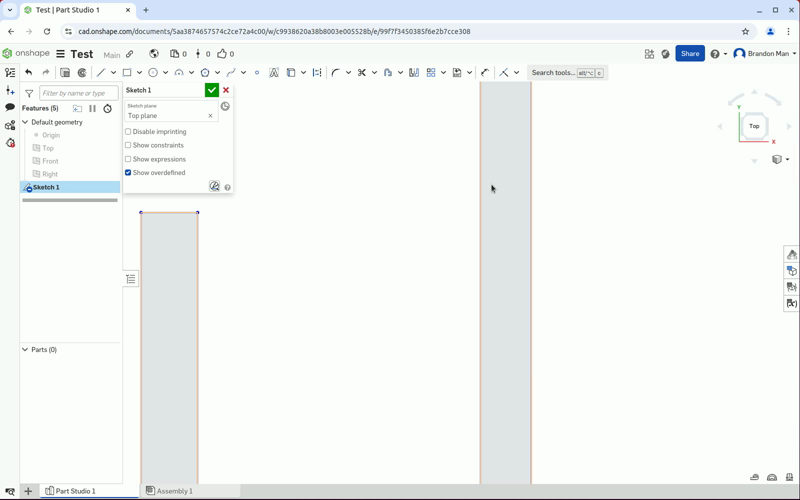
scroll(-6)
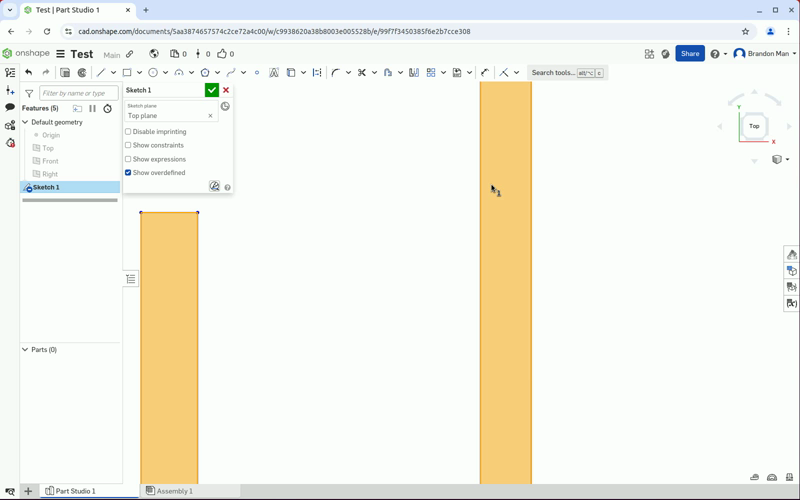
scroll(-6)
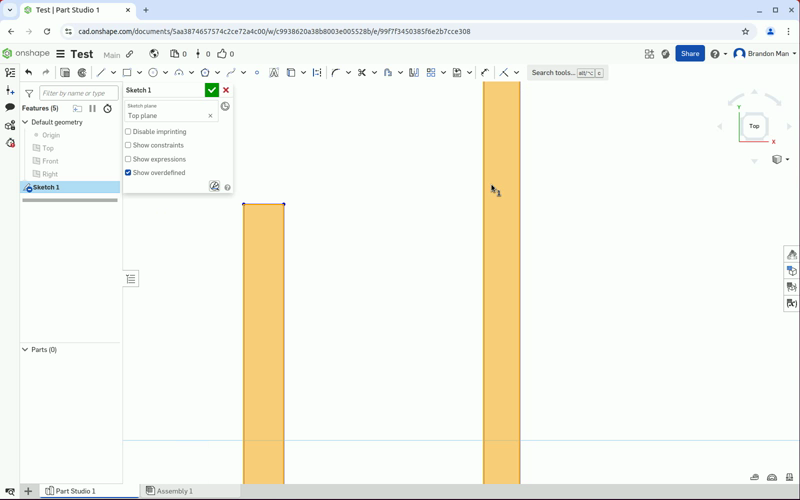
scroll(-6)
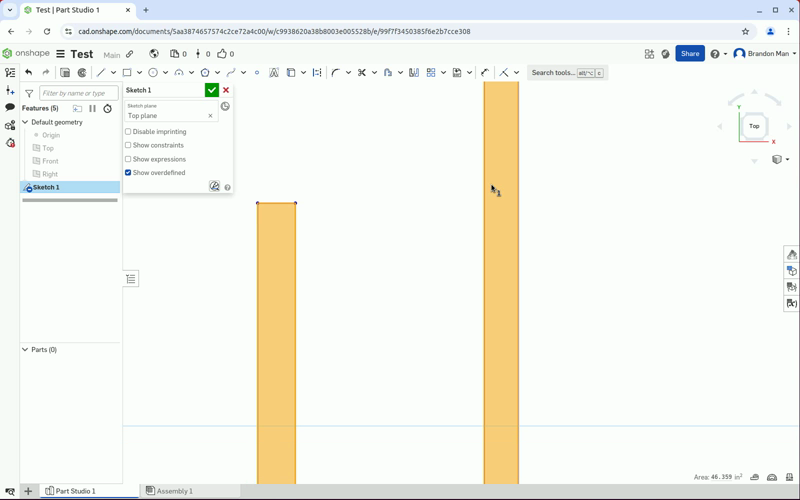
scroll(-6)
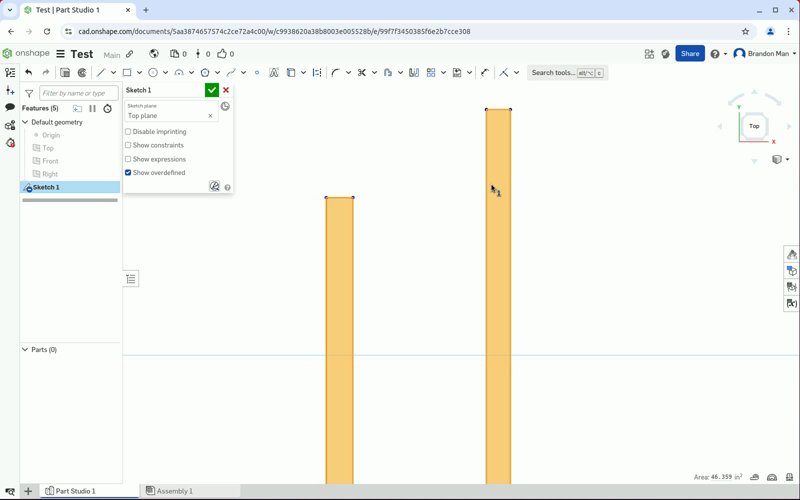
scroll(-6)
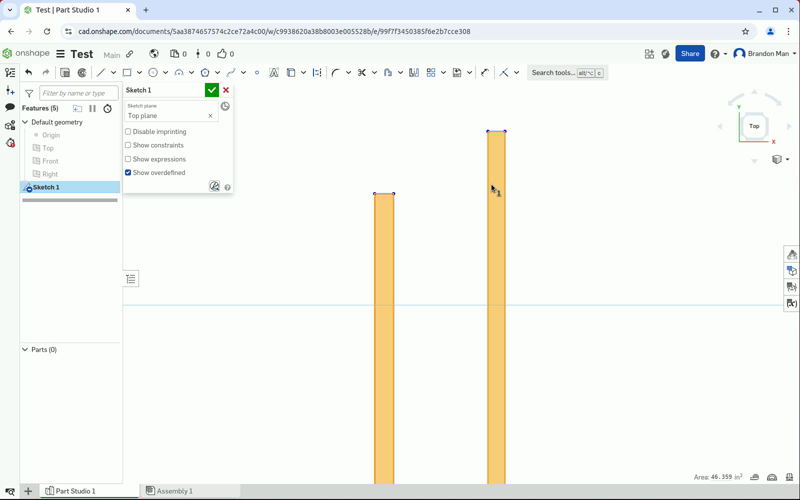
scroll(-6)
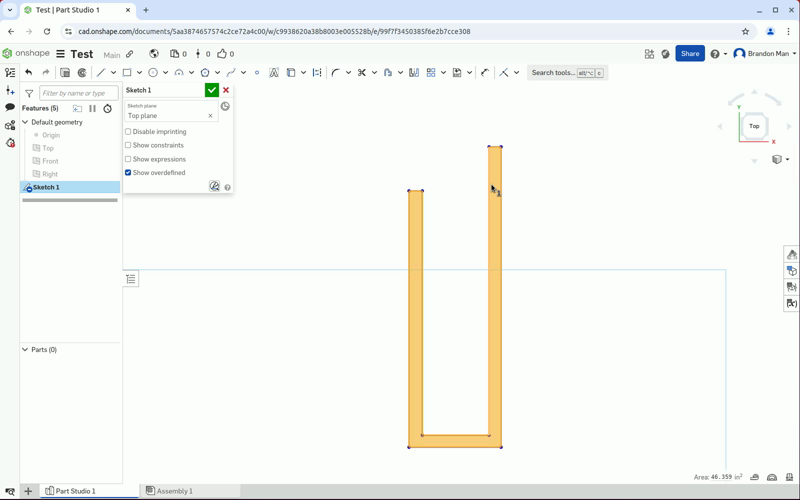
scroll(-6)
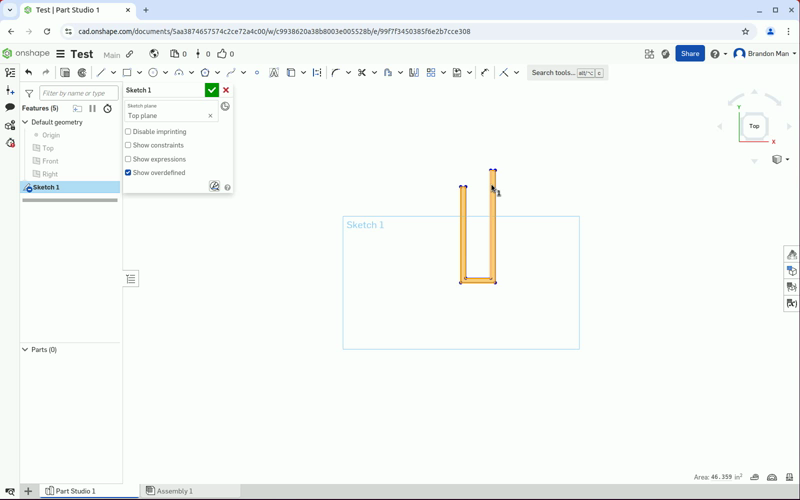
mouse_move(73, 352)
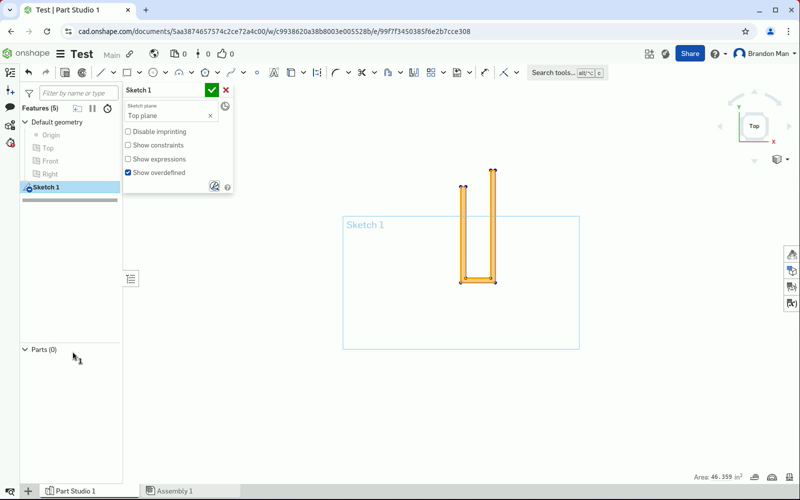
key(shift+y)
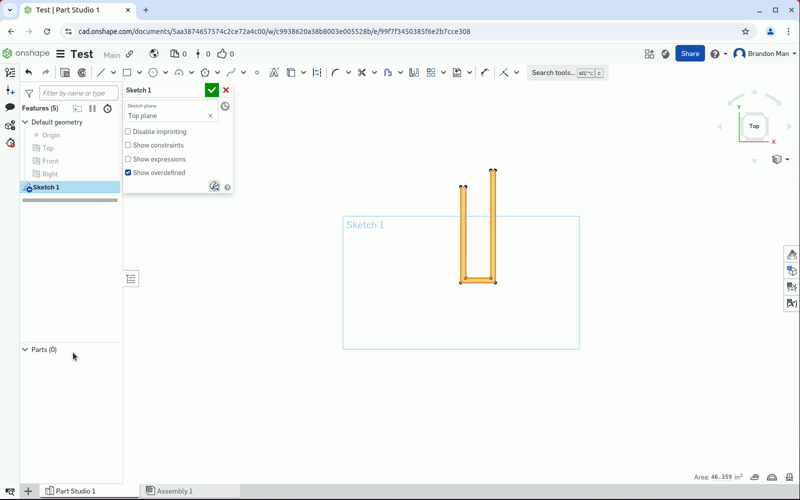
key(shift+e)
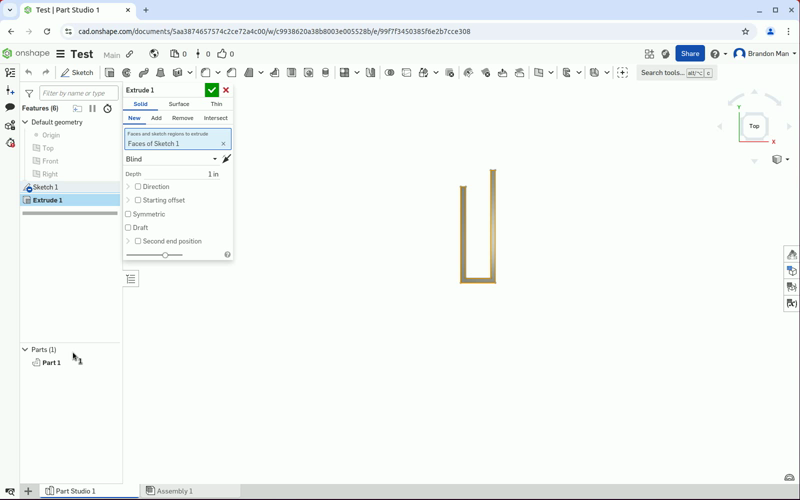
mouse_move(143, 106)
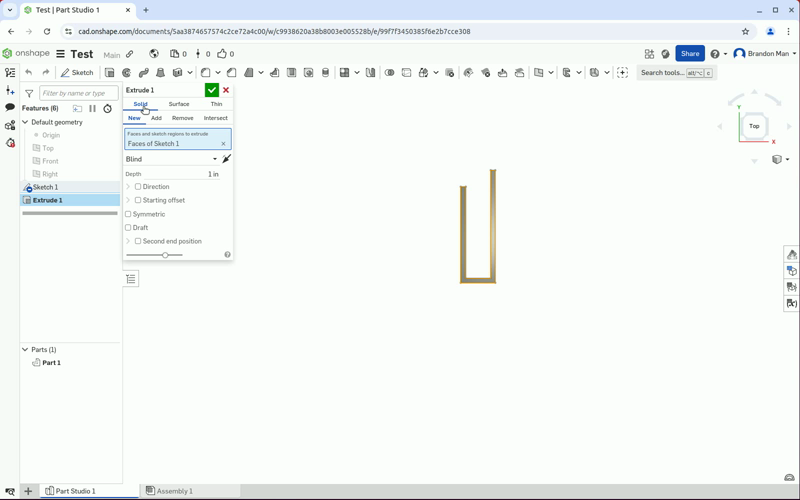
click(143, 106)
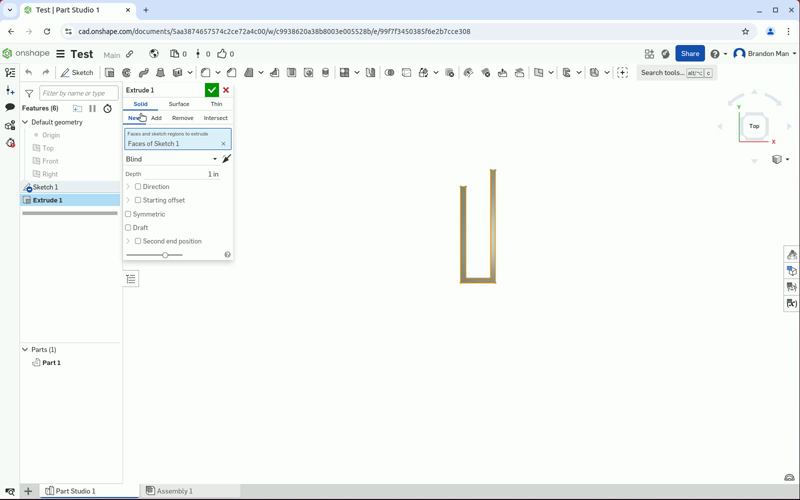
mouse_move(137, 120)
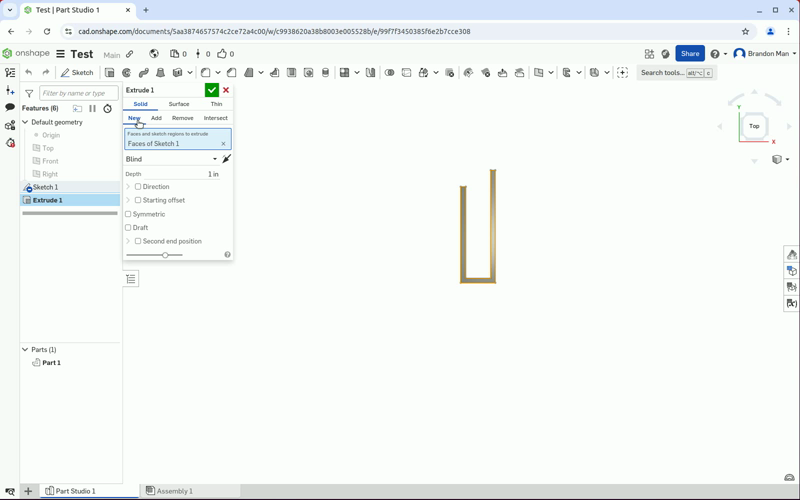
click(137, 120)
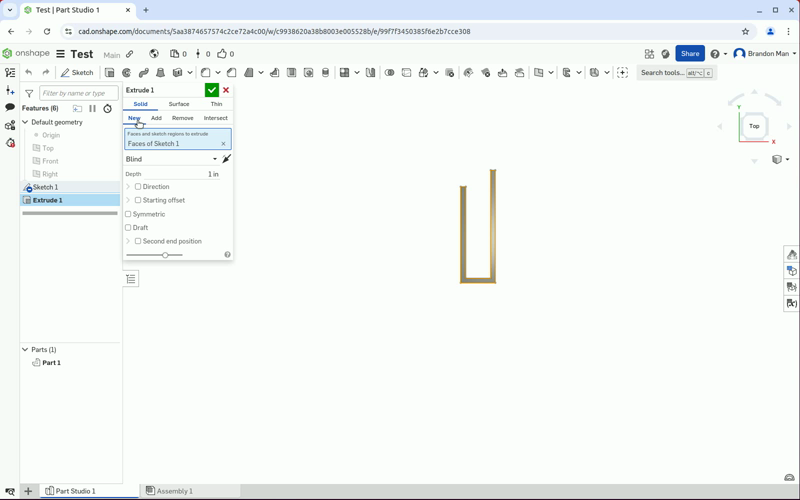
key(tab, 4)
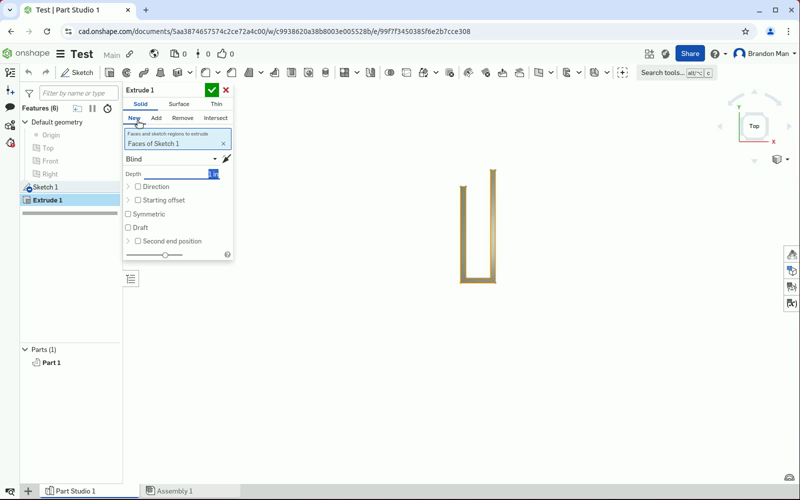
text(6.499)
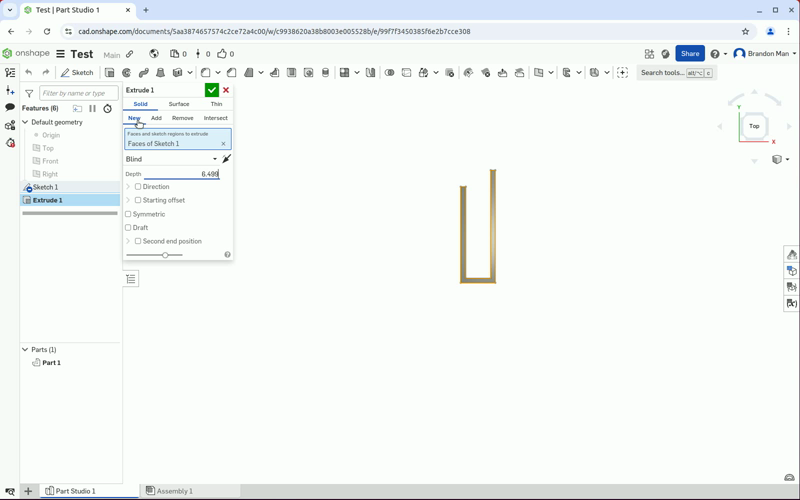
key(enter)
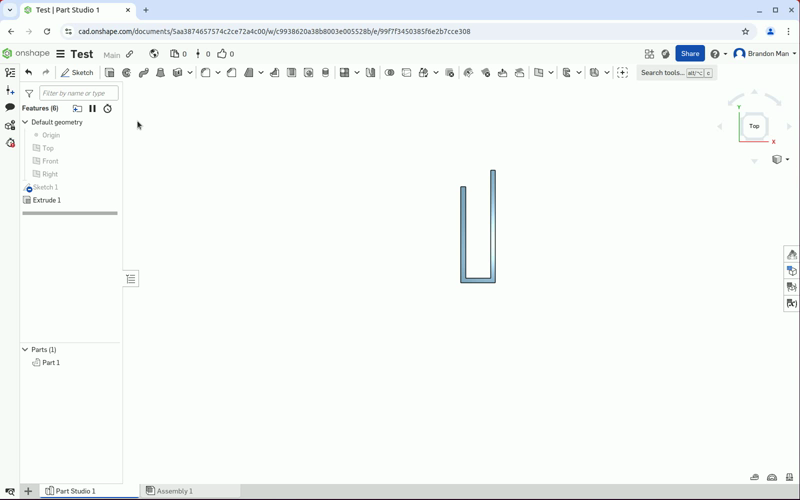
key(shift+h)
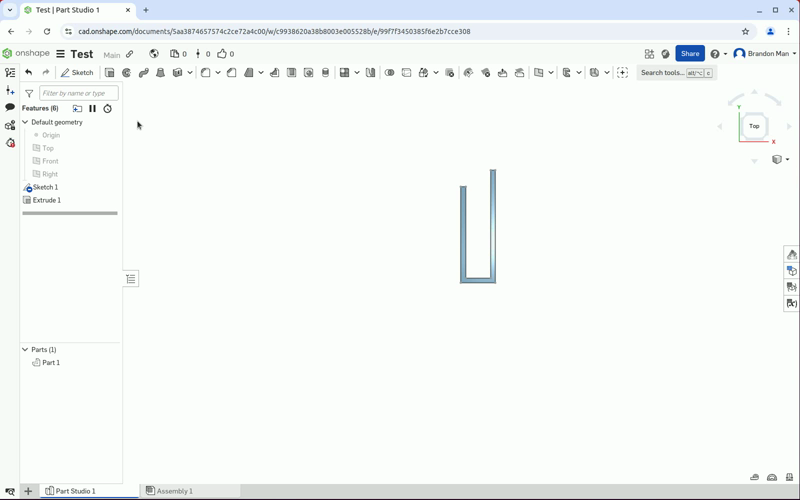
key(shift+h)
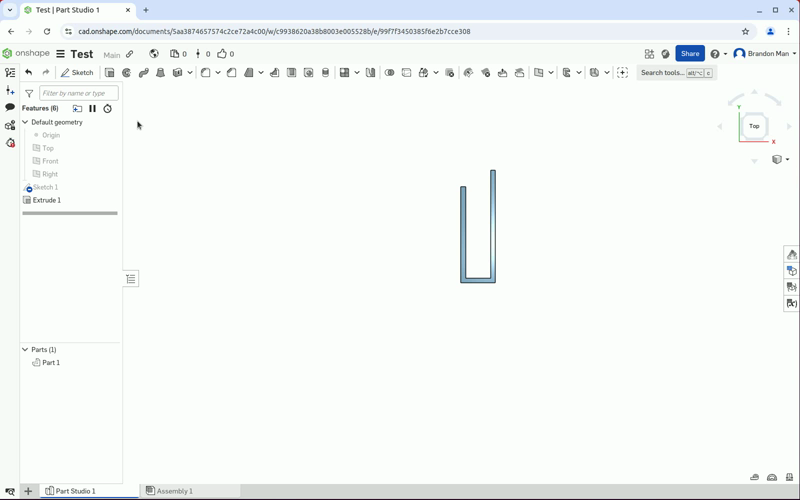
mouse_move(73, 189)
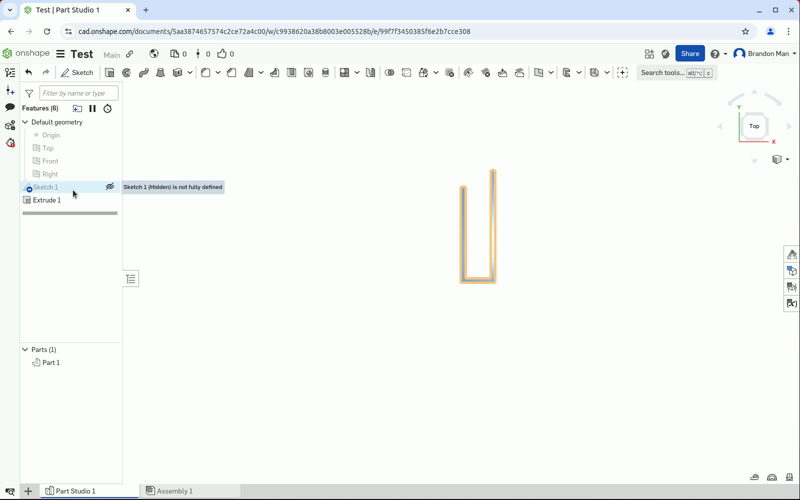
click(73, 189)
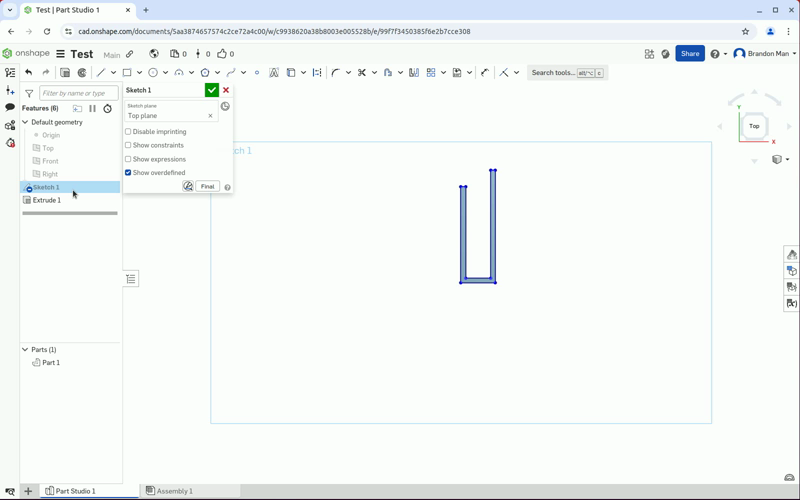
mouse_move(229, 92)
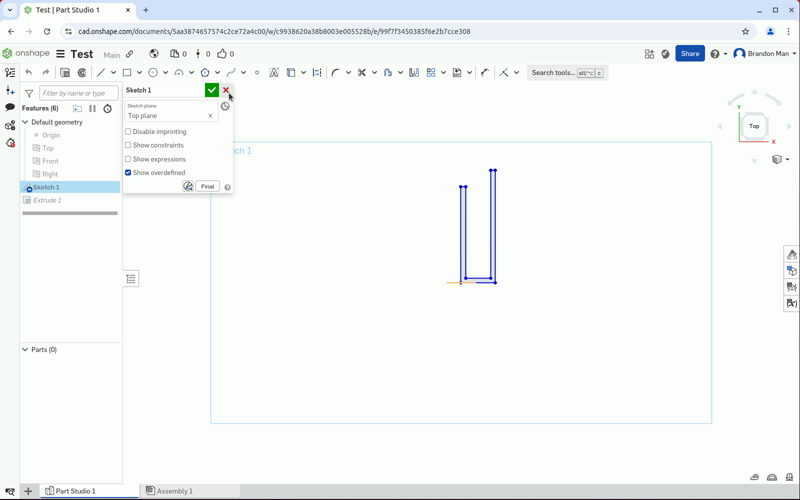
click(229, 92)
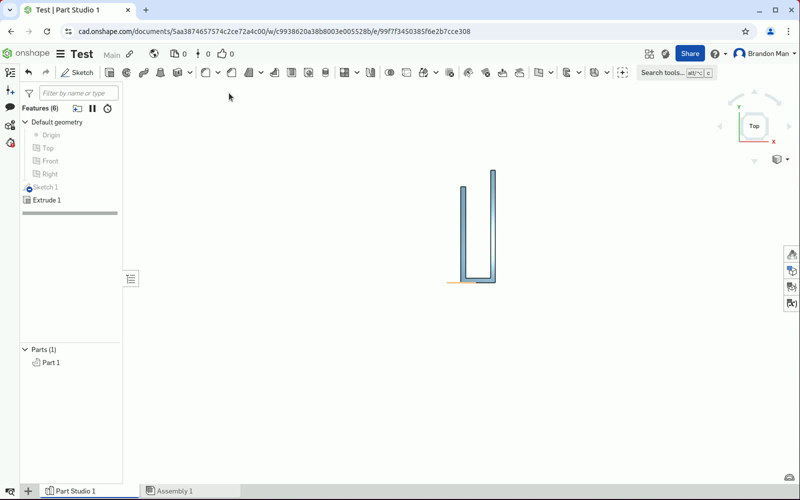
mouse_move(73, 352)
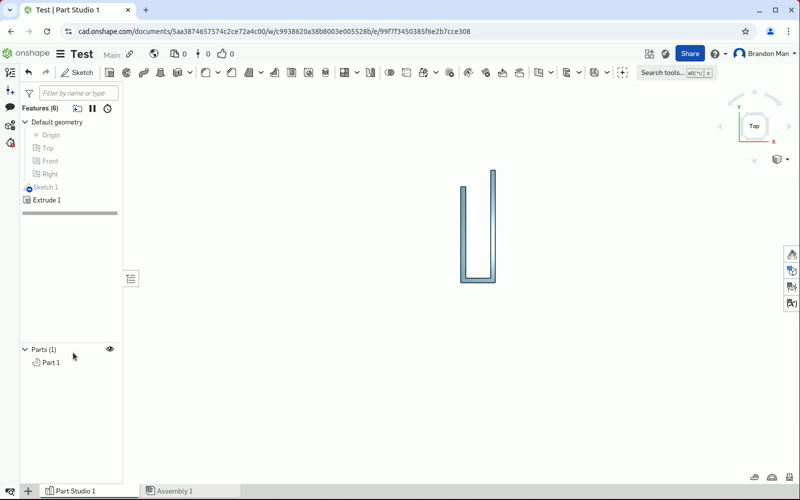
key(y)
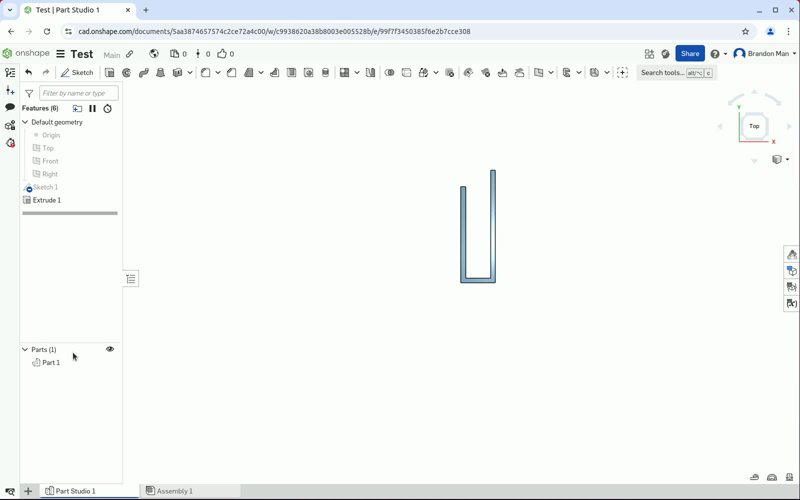
key(shift+p)
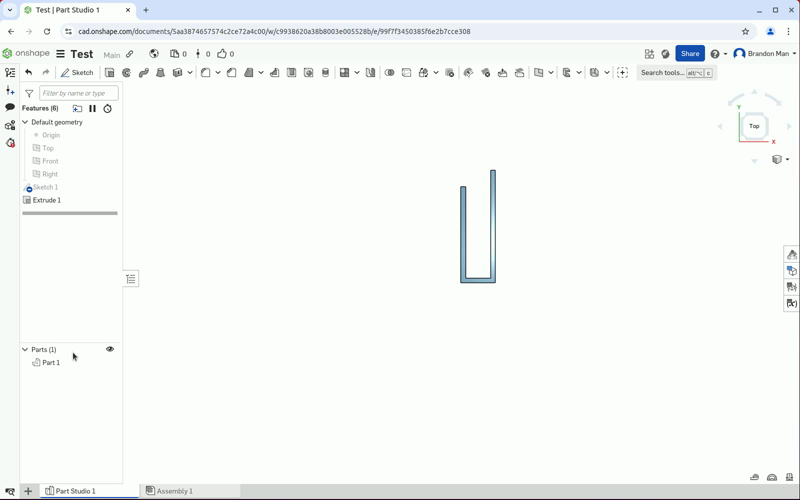
key(space)
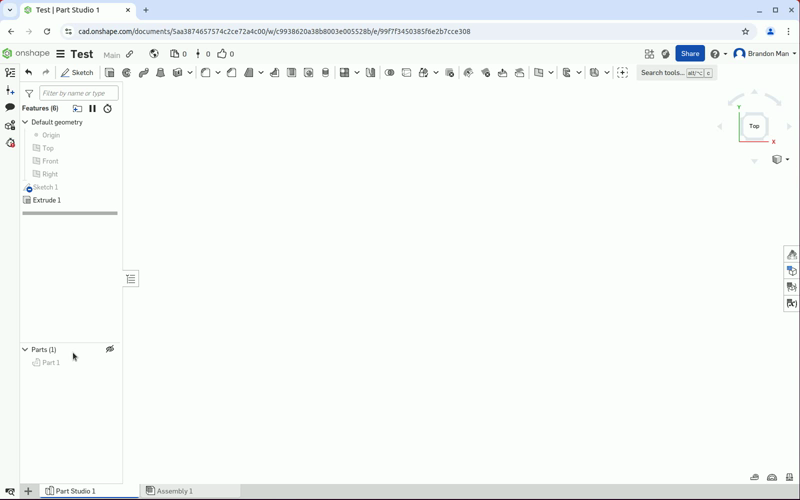
key_down(shift)
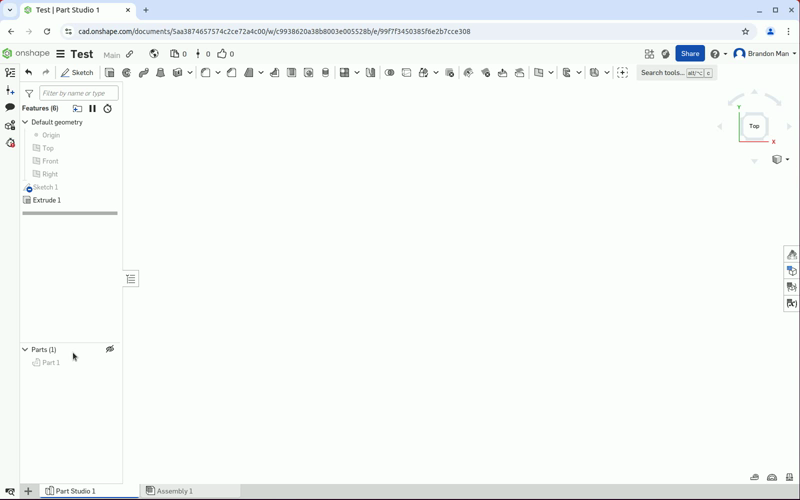
key(up)
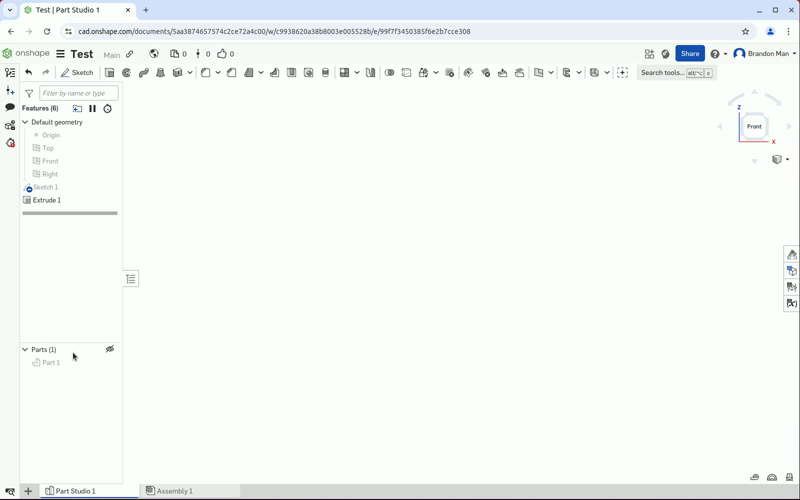
key_up(shift)
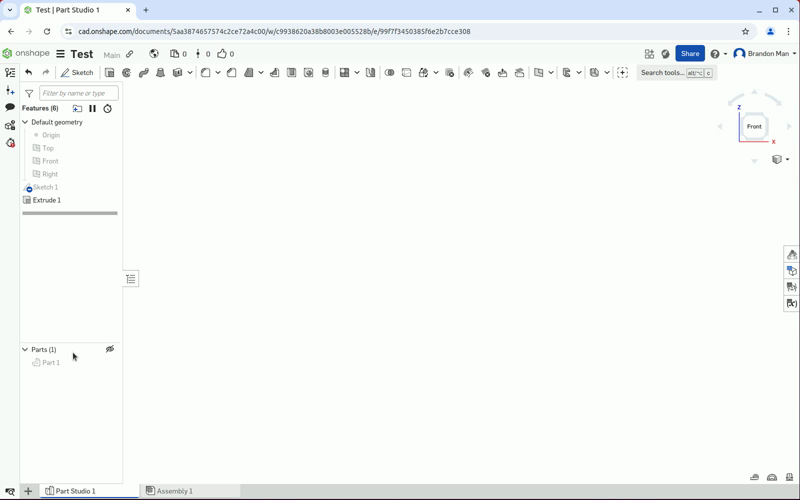
key(space)
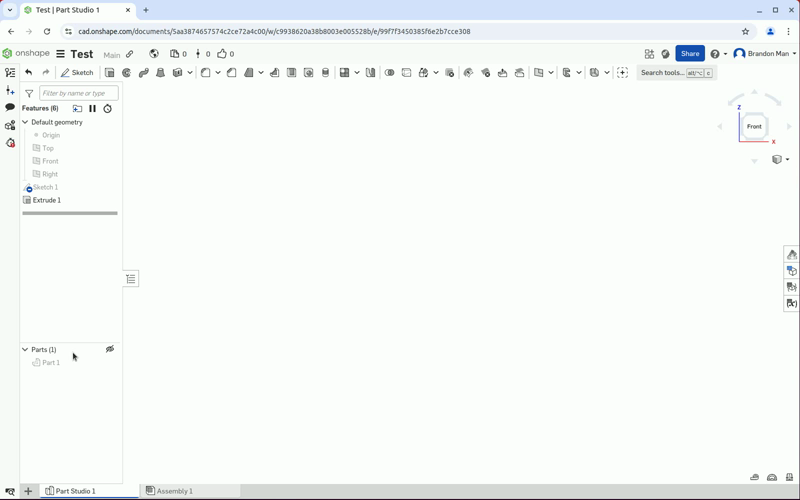
key_down(shift)
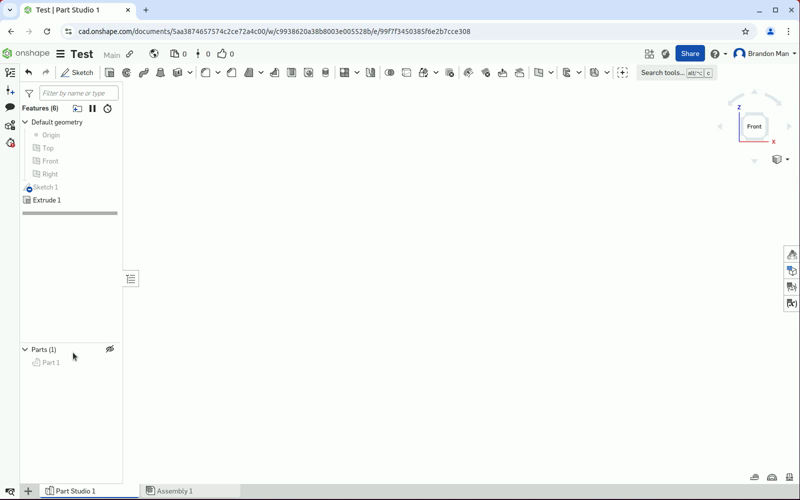
key(left)
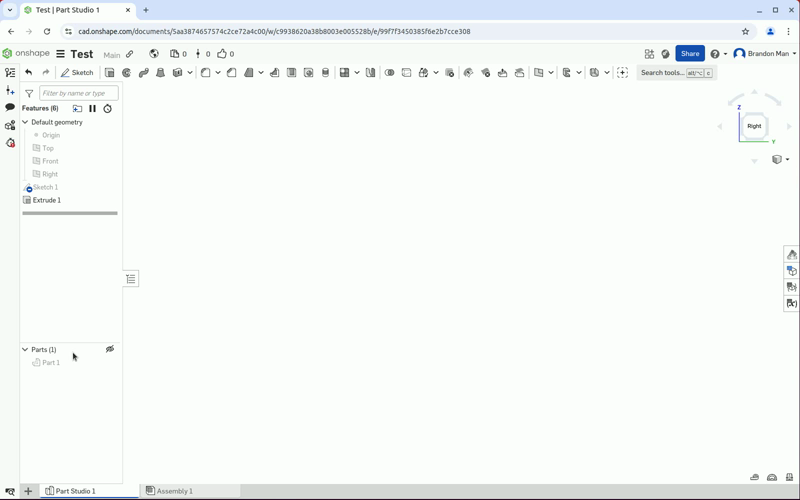
key_up(shift)
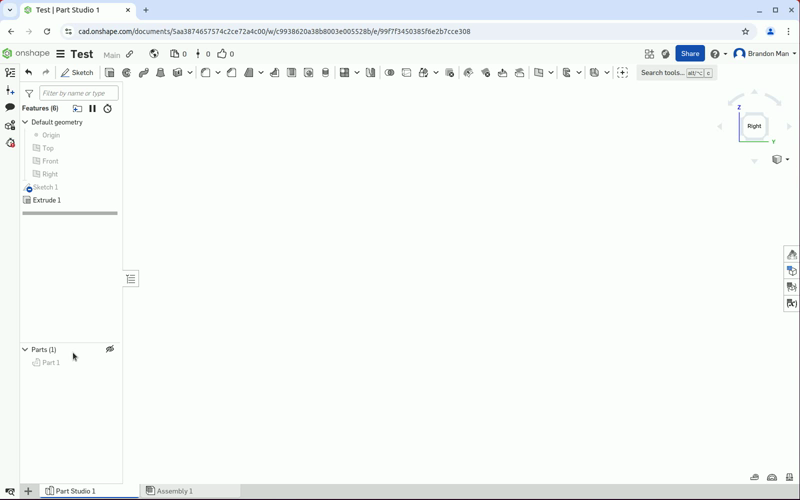
mouse_move(73, 352)
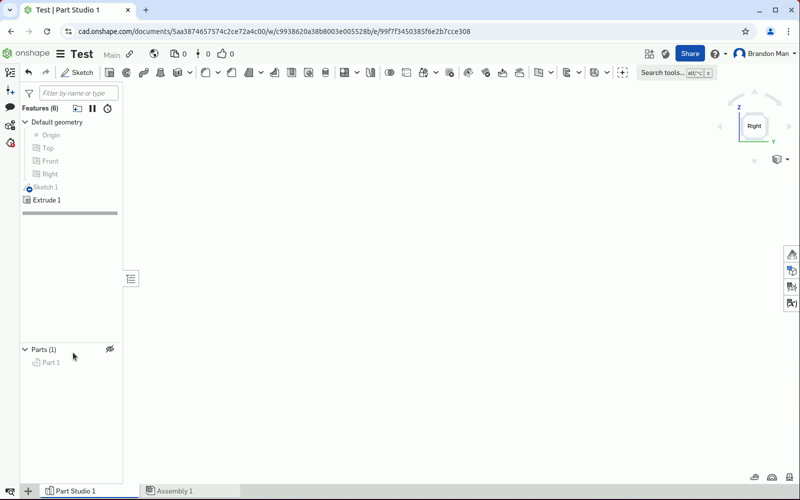
key(shift+y)
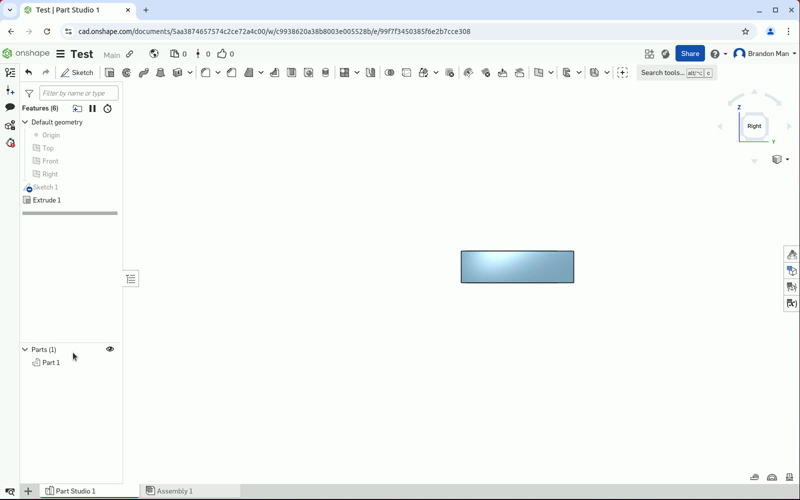
mouse_move(541, 75)
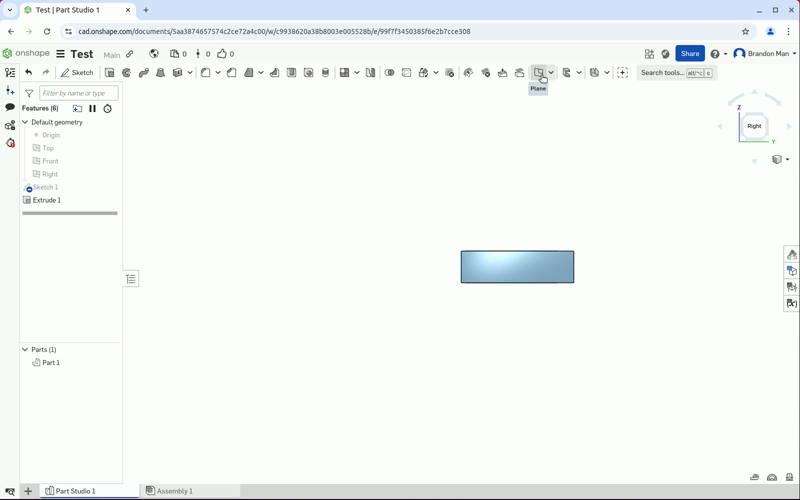
click(541, 75)
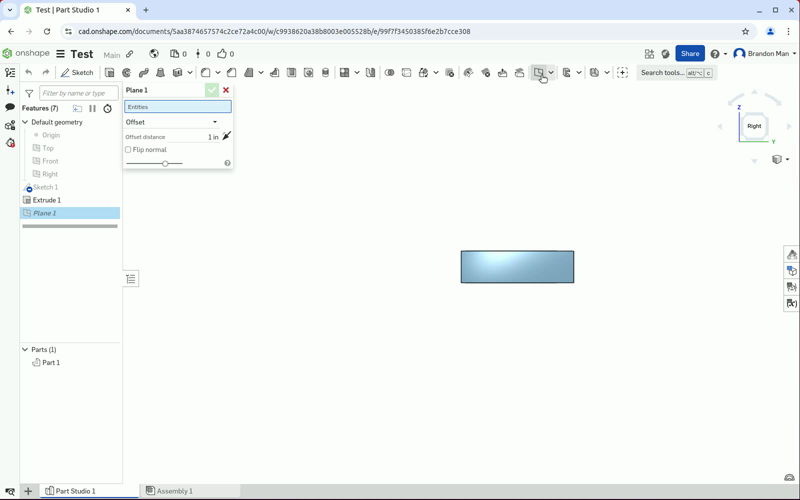
mouse_move(73, 176)
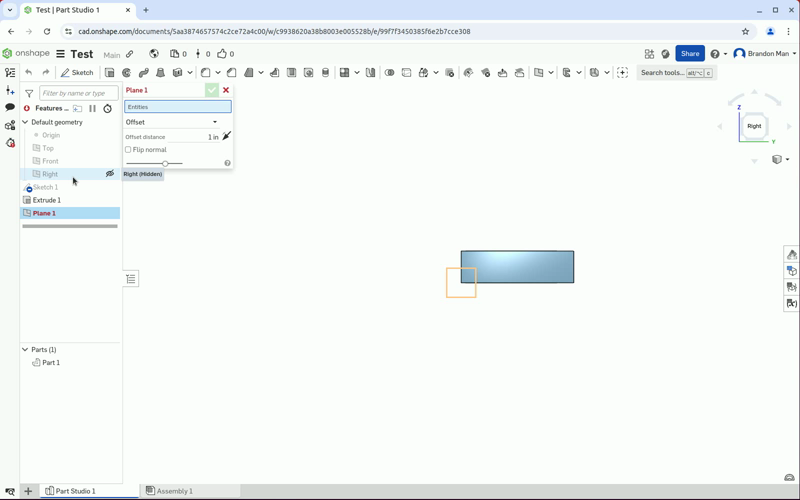
click(73, 176)
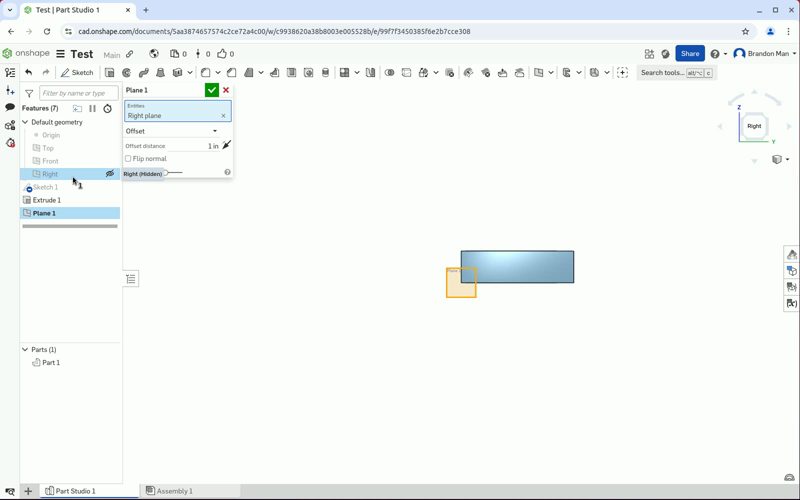
key(tab, 2)
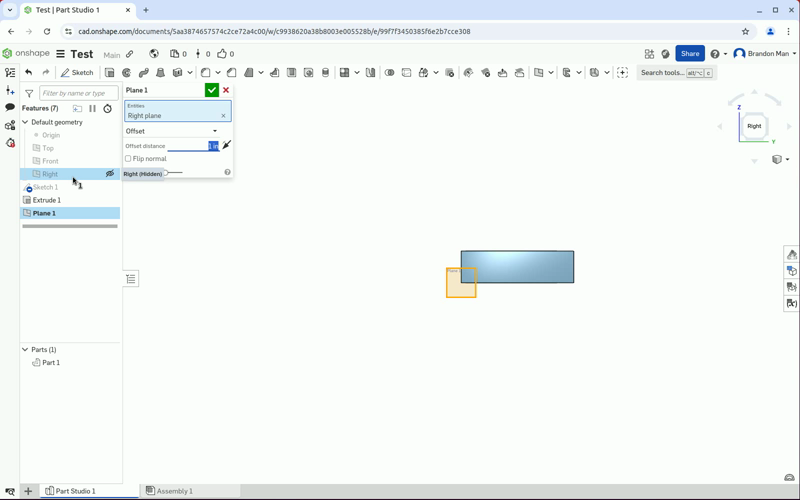
text(6.008)
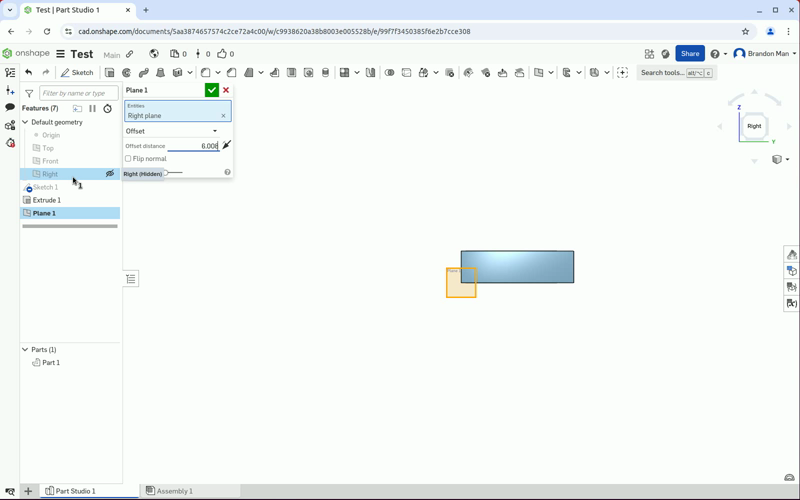
key(enter, 2)
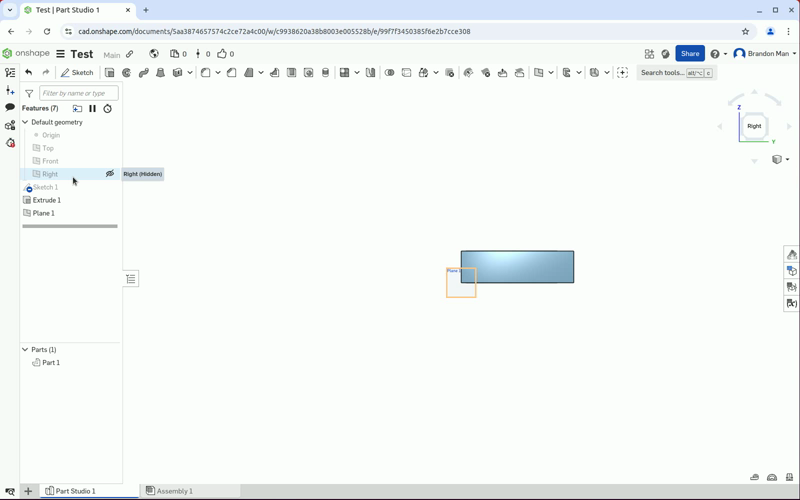
key(shift+s)
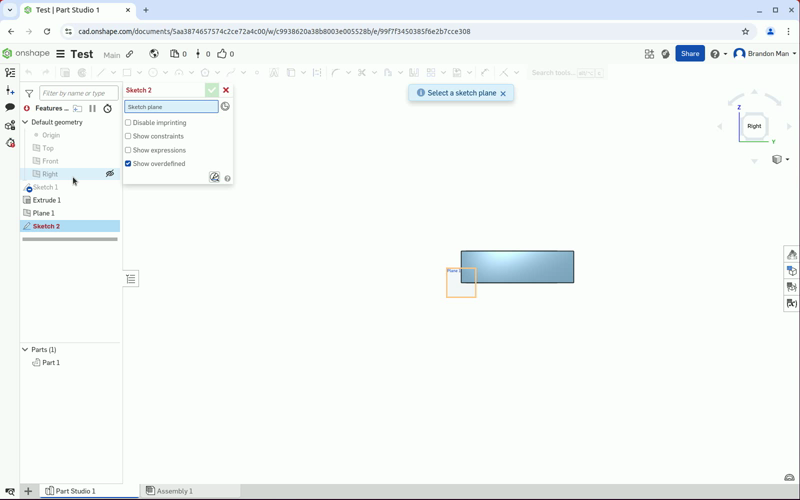
mouse_move(73, 215)
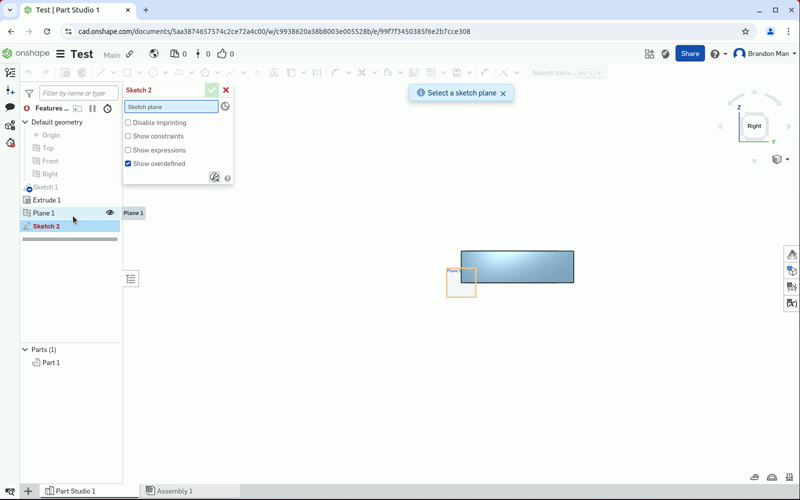
click(73, 215)
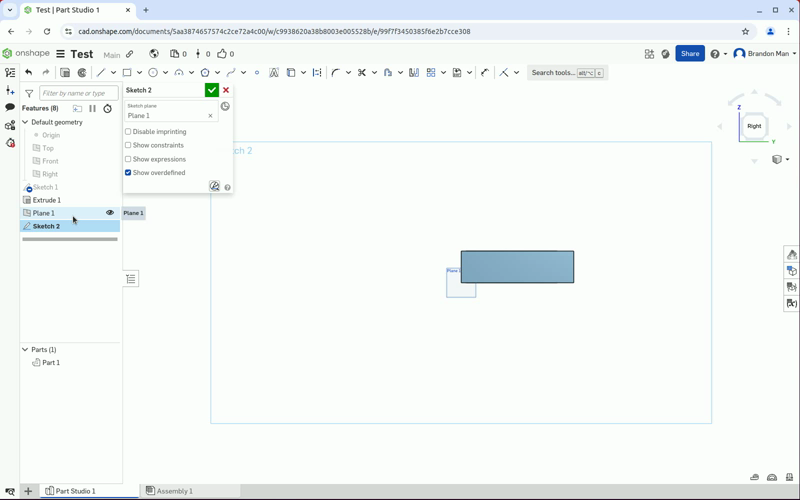
mouse_move(73, 352)
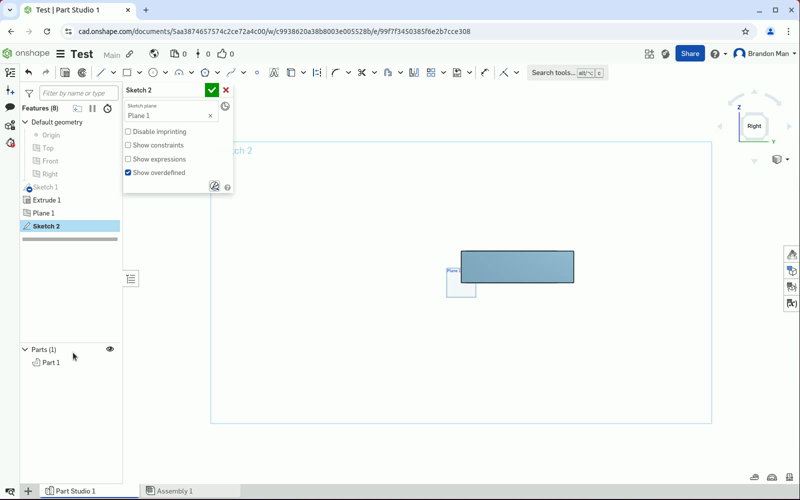
key(y)
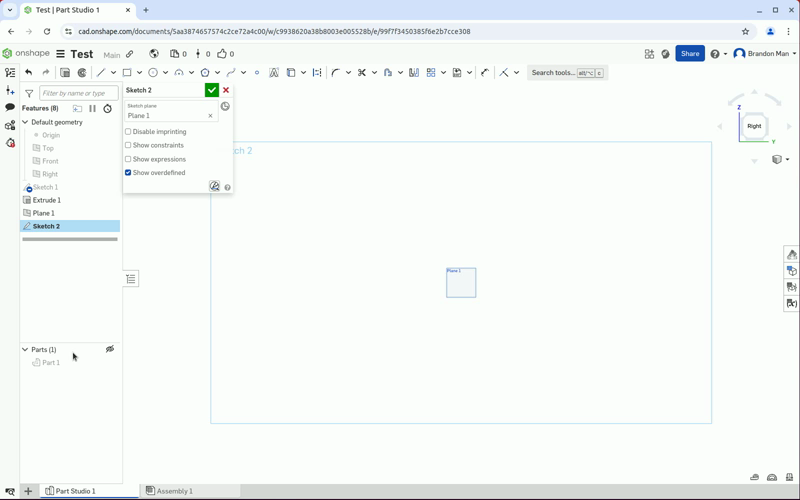
key(c)
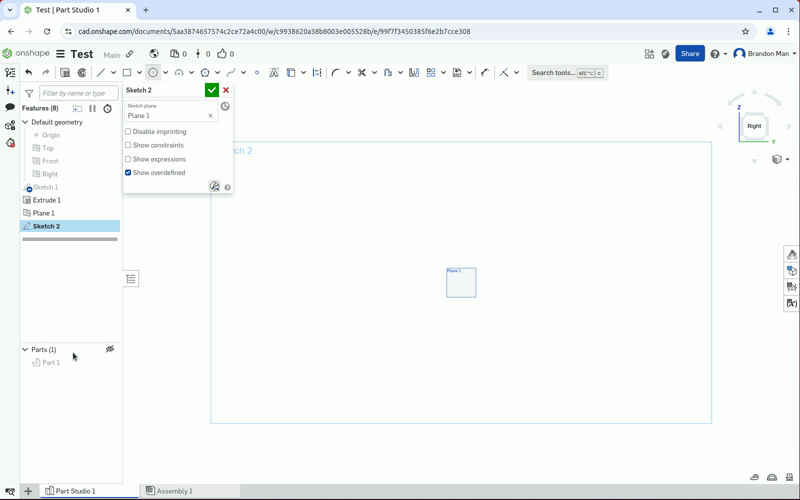
key_down(shift)
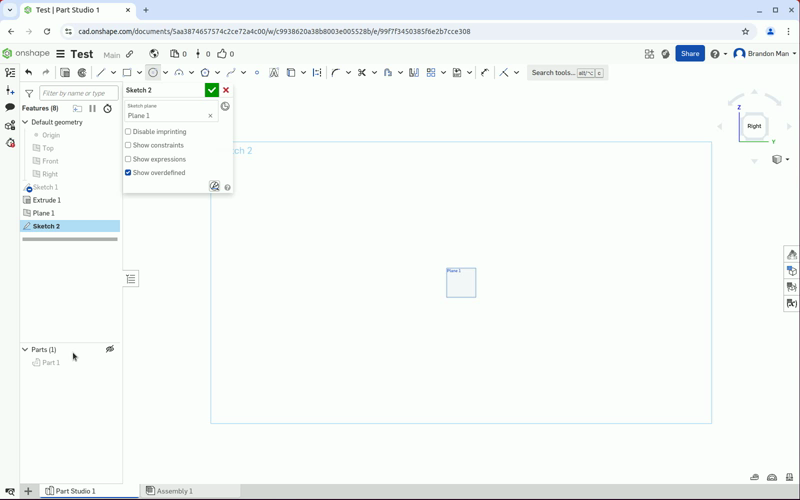
mouse_move(483, 266)
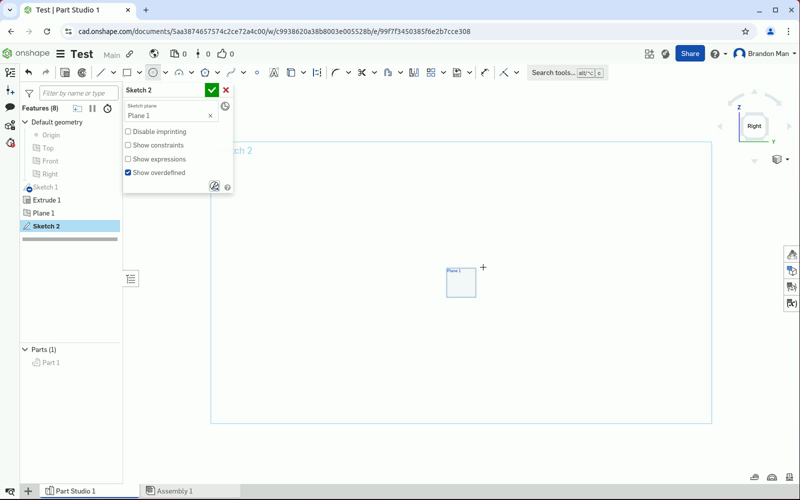
click(483, 266)
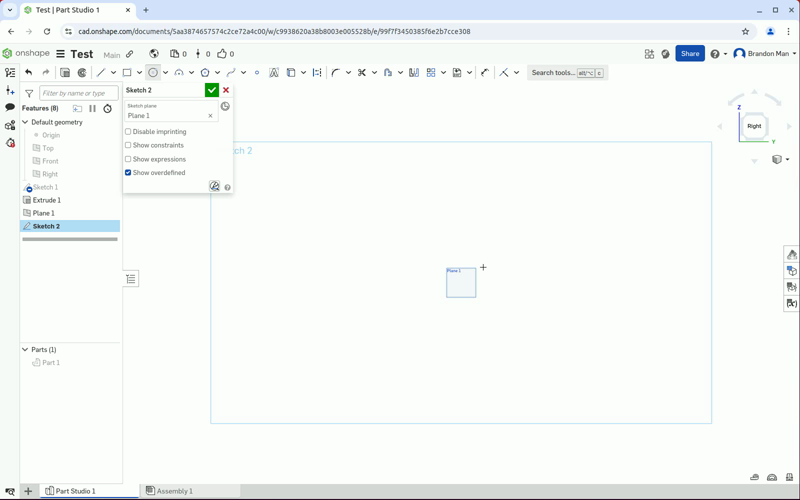
key_up(shift)
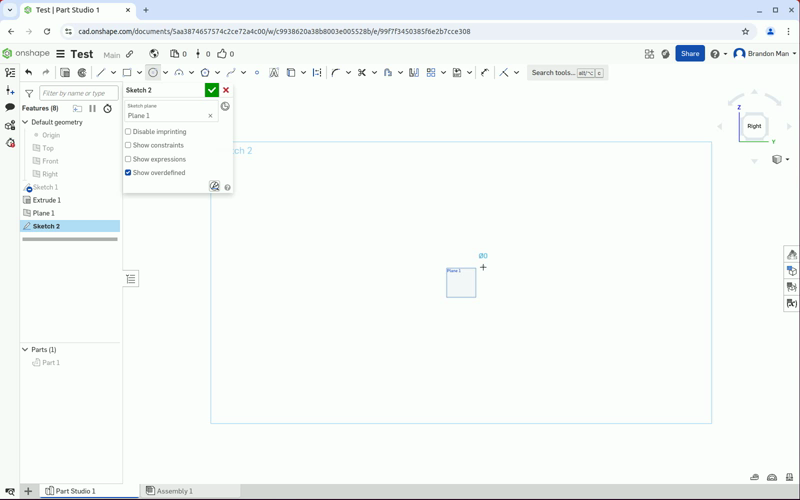
mouse_move(489, 266)
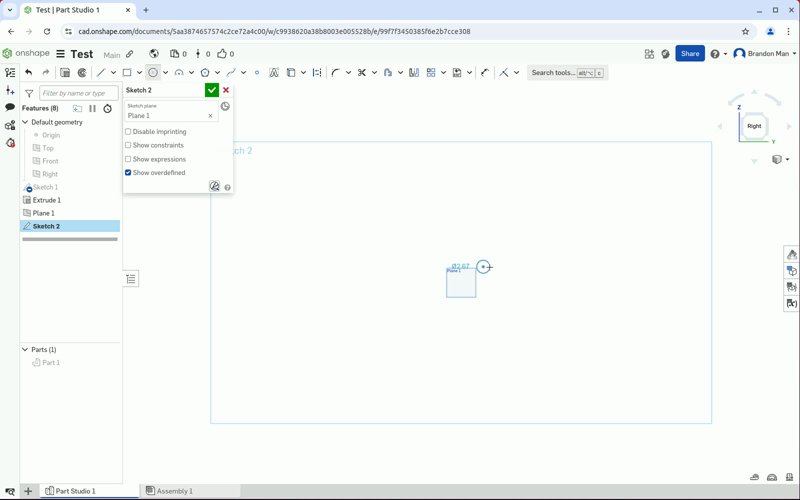
click(489, 266)
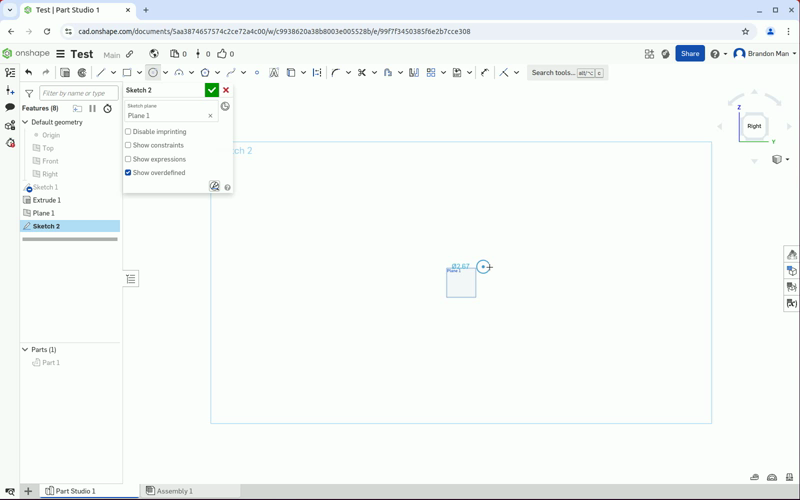
key(esc)
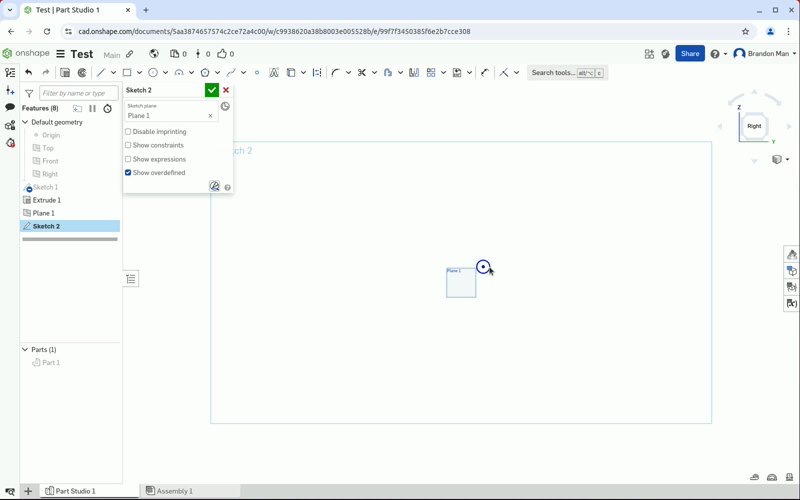
mouse_move(481, 271)
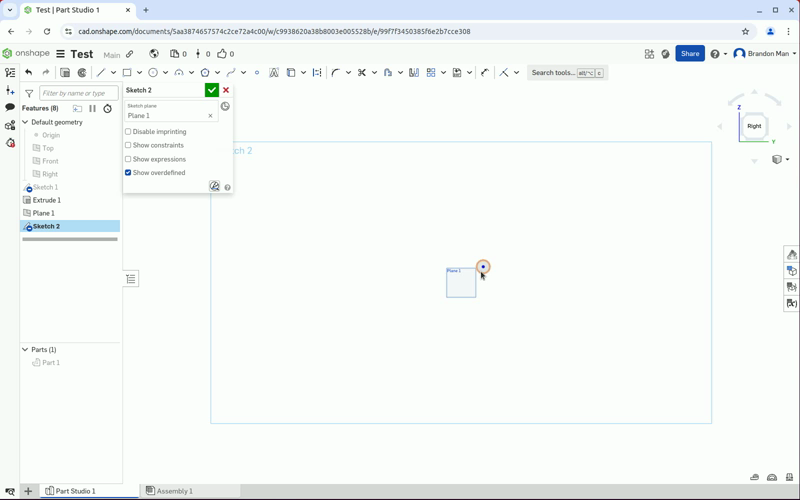
scroll(6)
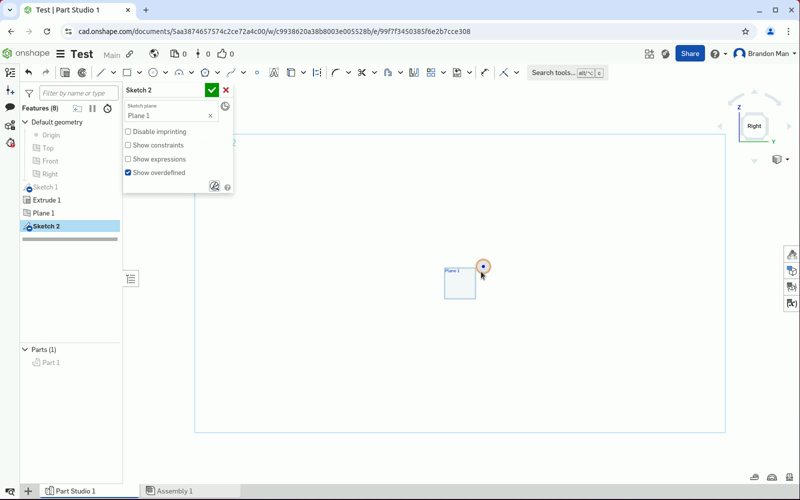
scroll(6)
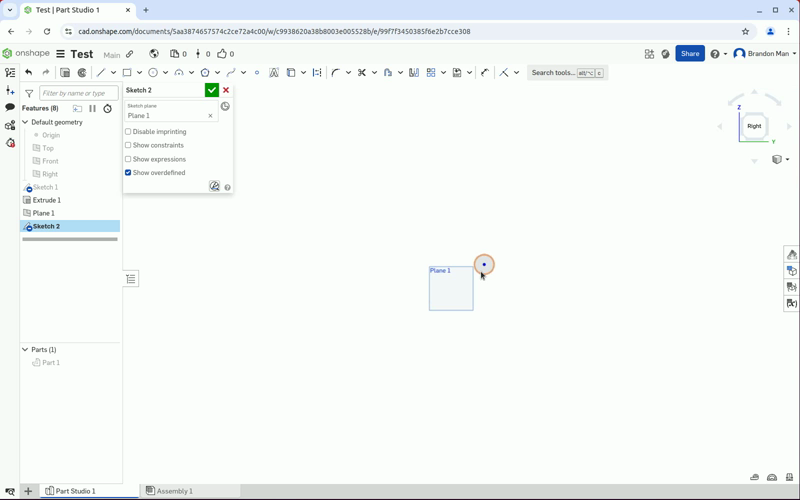
scroll(6)
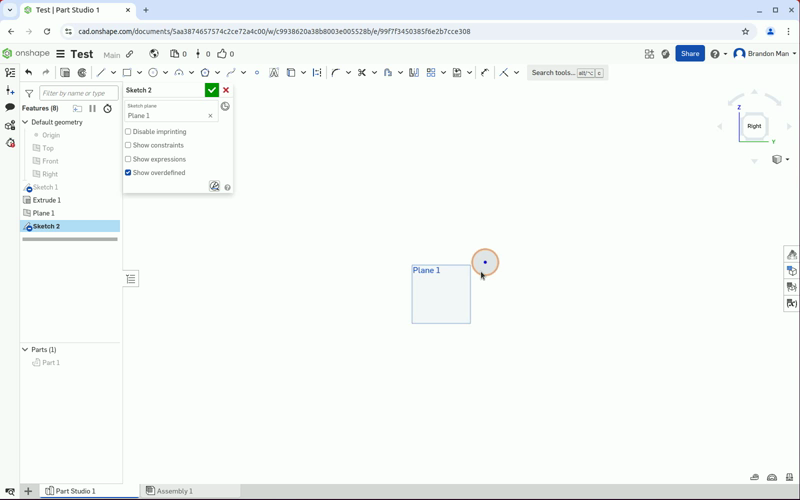
scroll(6)
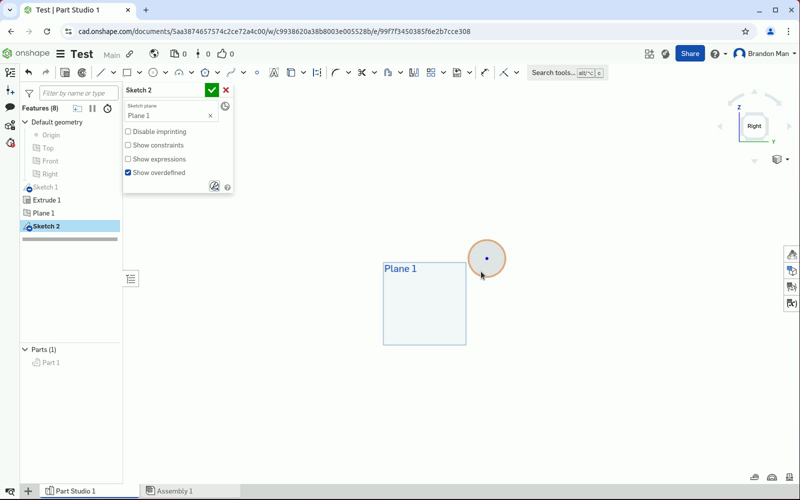
scroll(6)
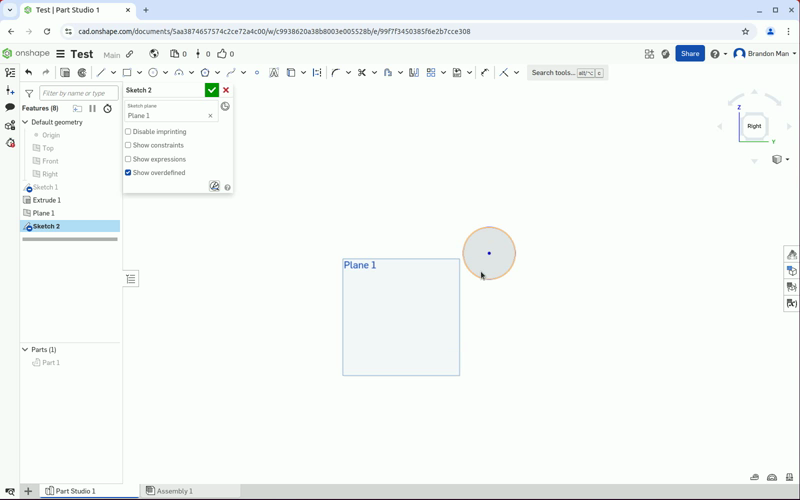
scroll(6)
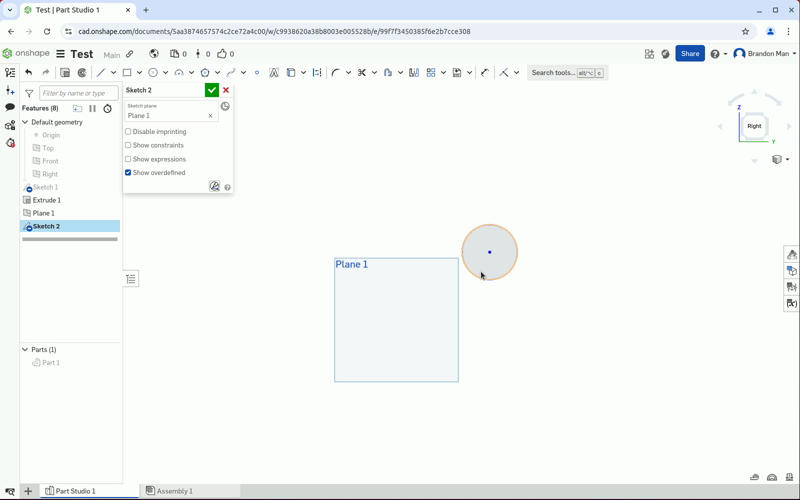
scroll(6)
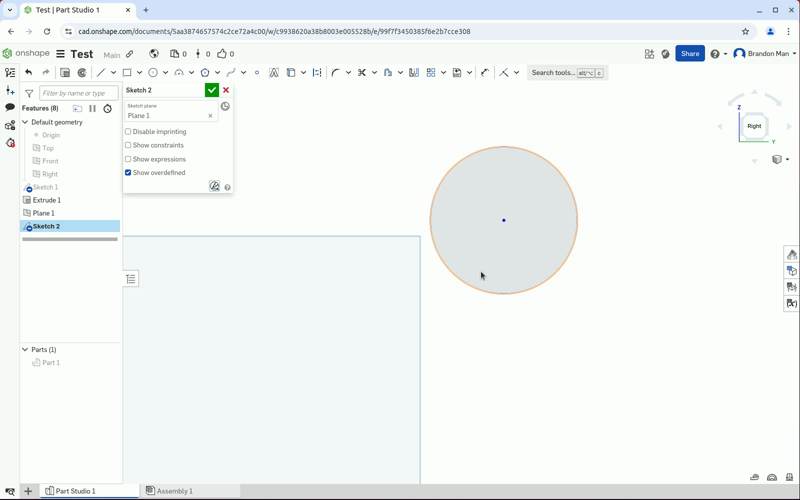
click(481, 271)
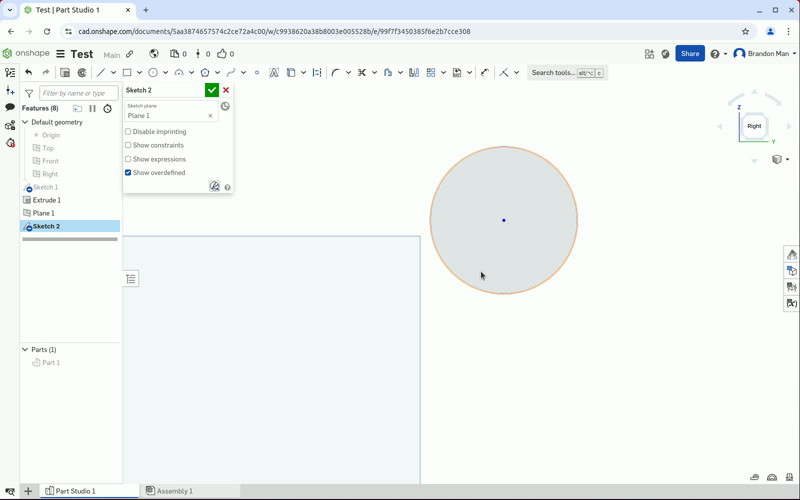
scroll(-6)
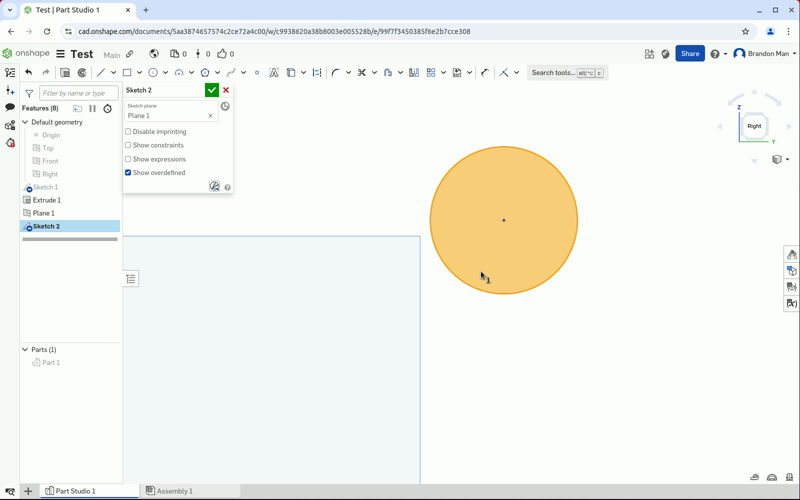
scroll(-6)
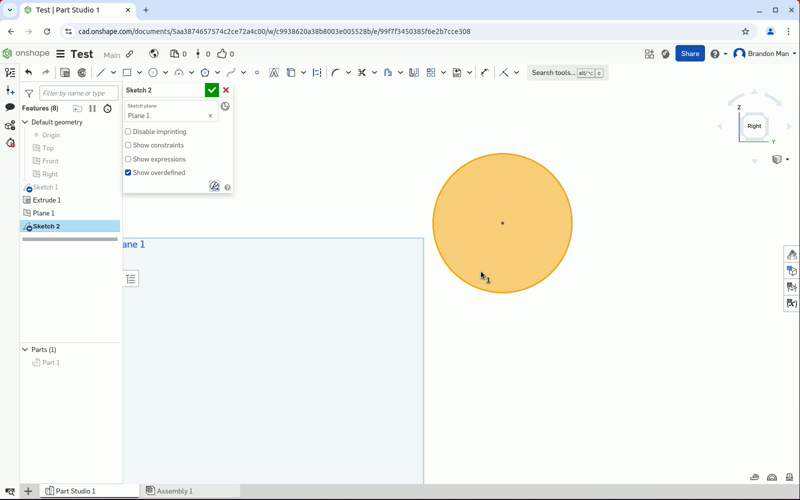
scroll(-6)
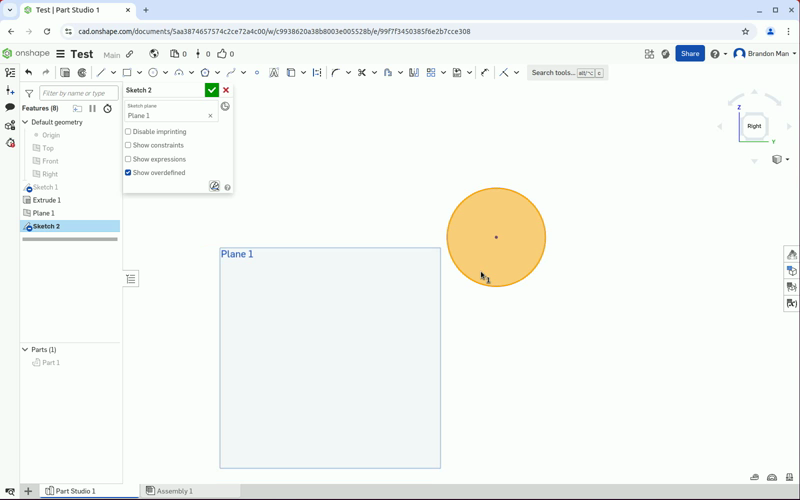
scroll(-6)
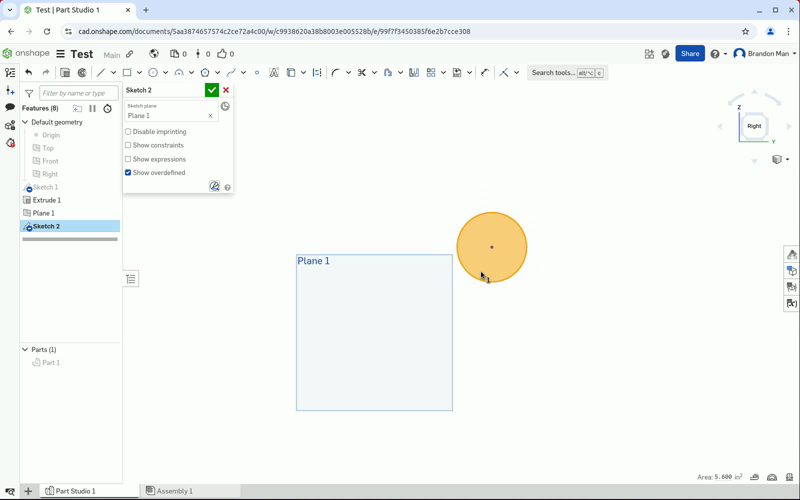
scroll(-6)
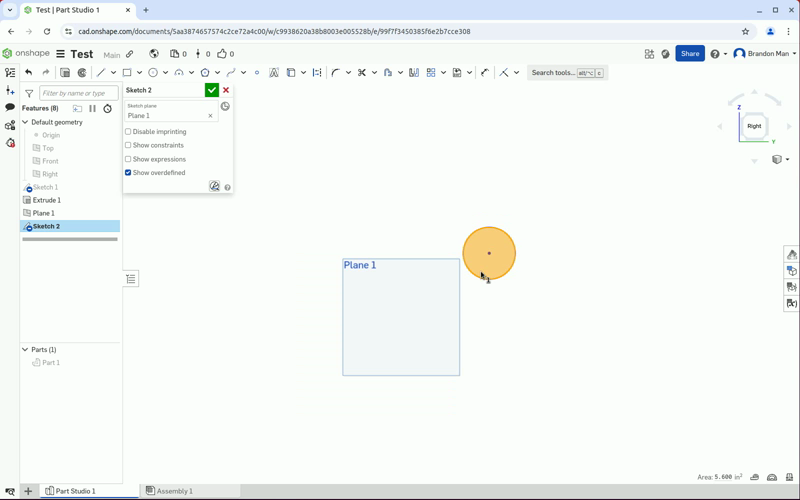
scroll(-6)
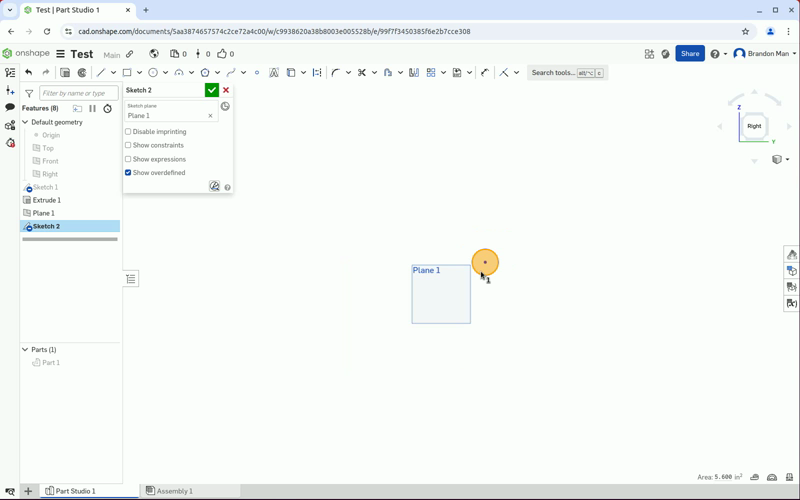
scroll(-6)
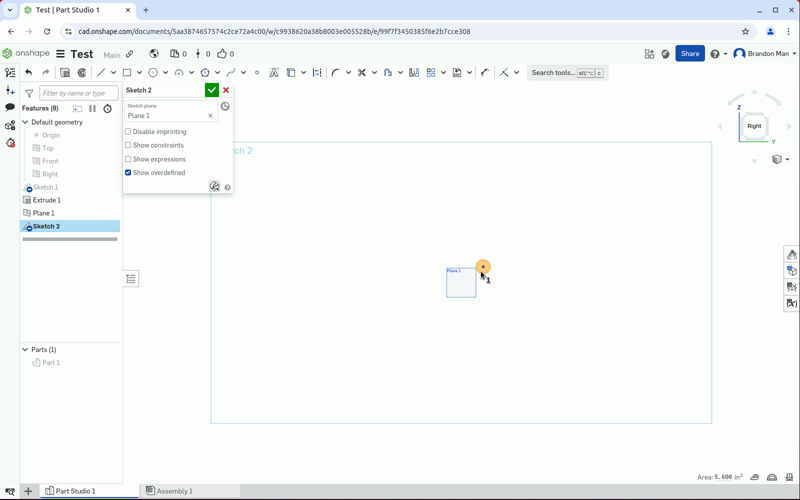
mouse_move(73, 352)
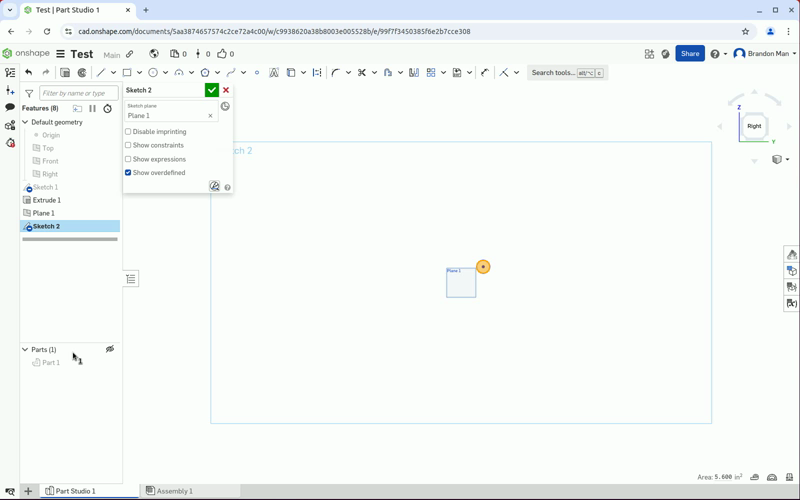
key(shift+y)
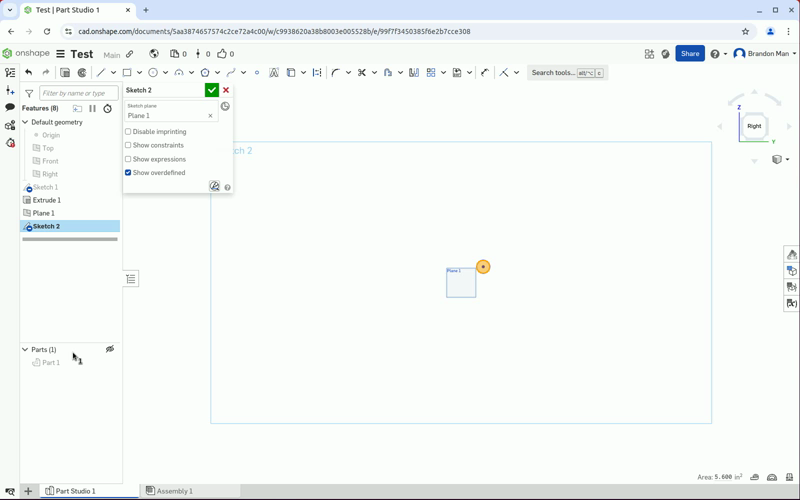
key(shift+e)
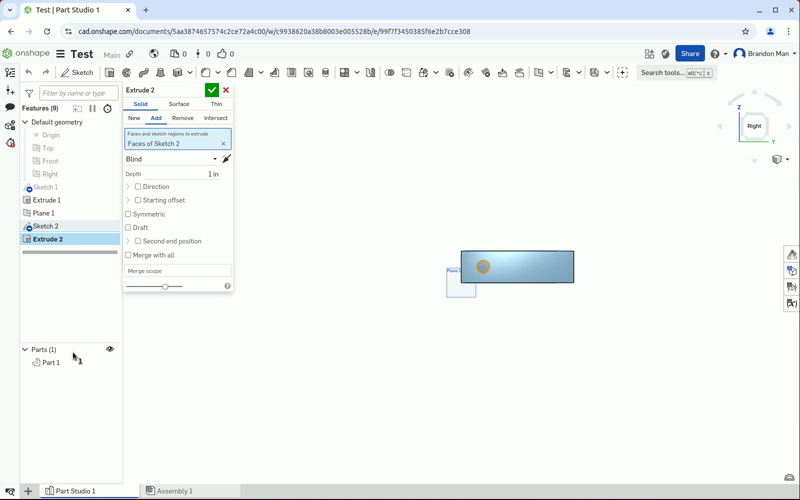
mouse_move(143, 106)
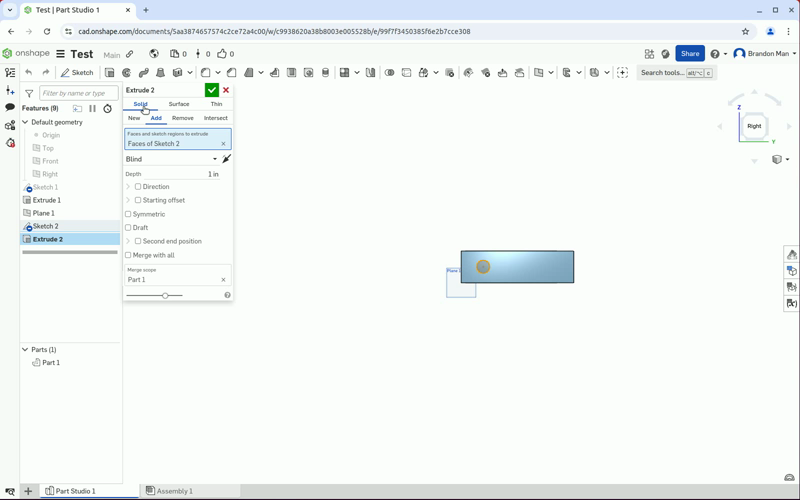
click(143, 106)
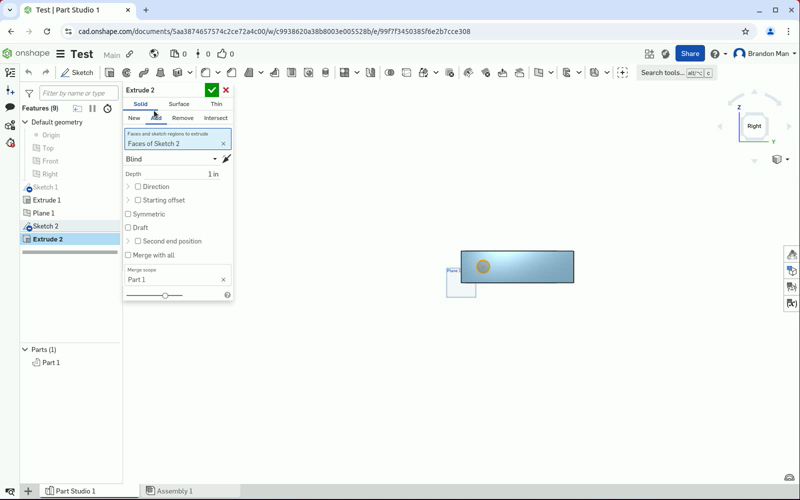
mouse_move(186, 120)
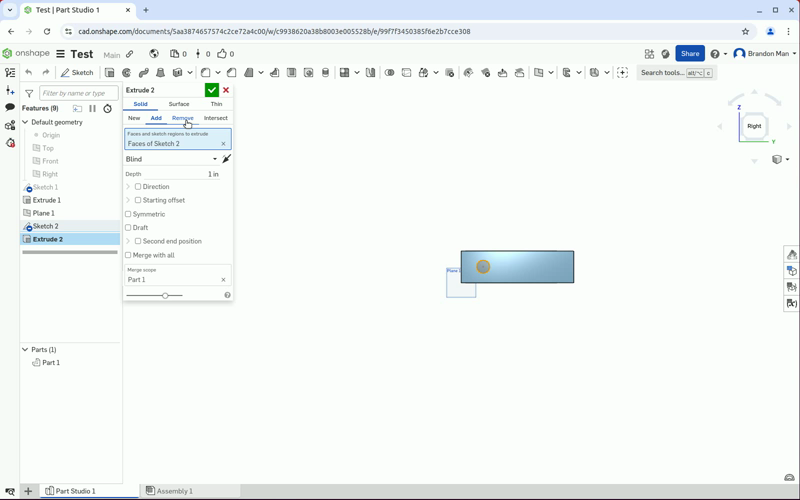
click(186, 120)
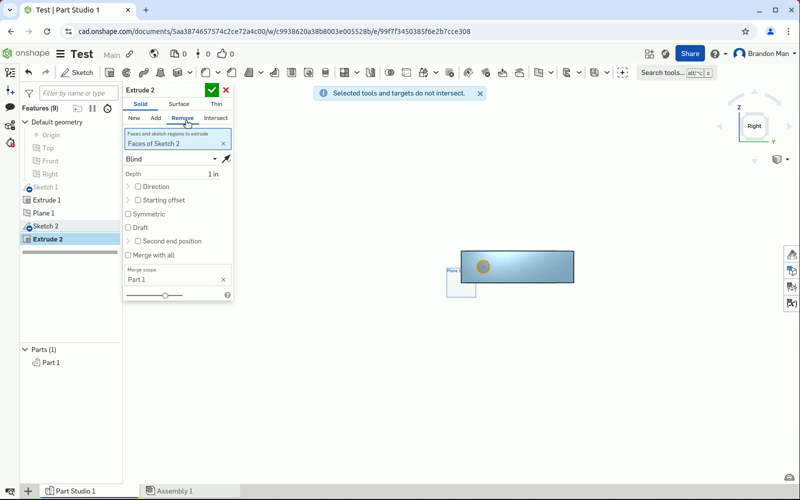
key(tab, 4)
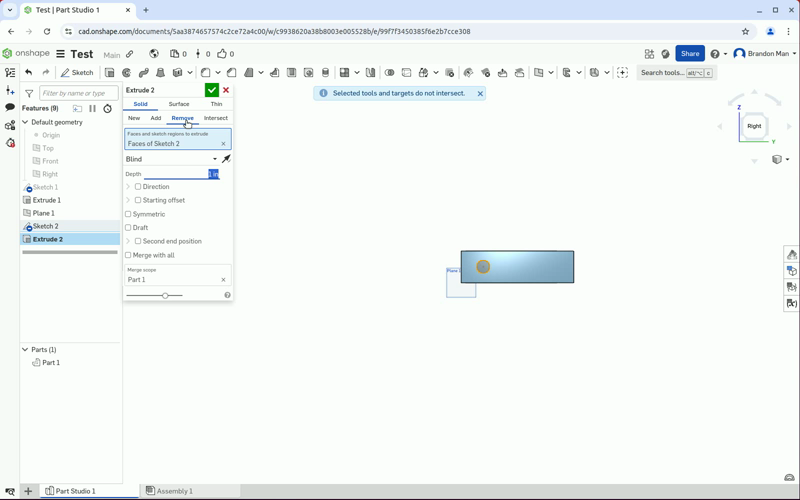
text(39.476)
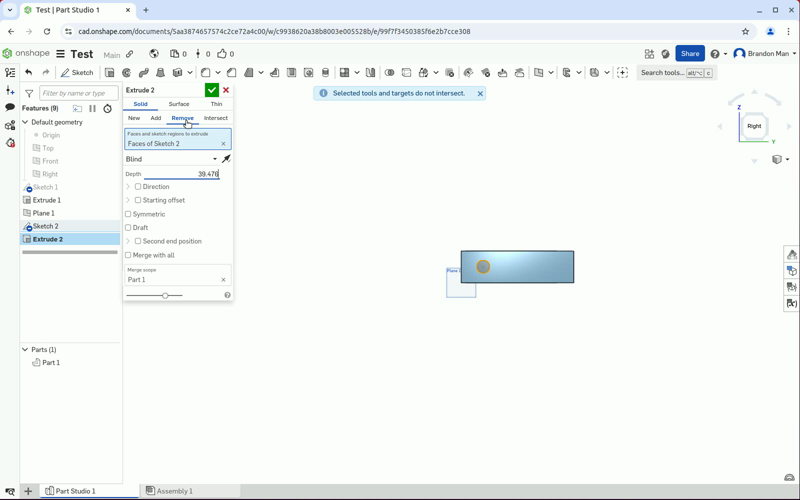
key(tab, 3)
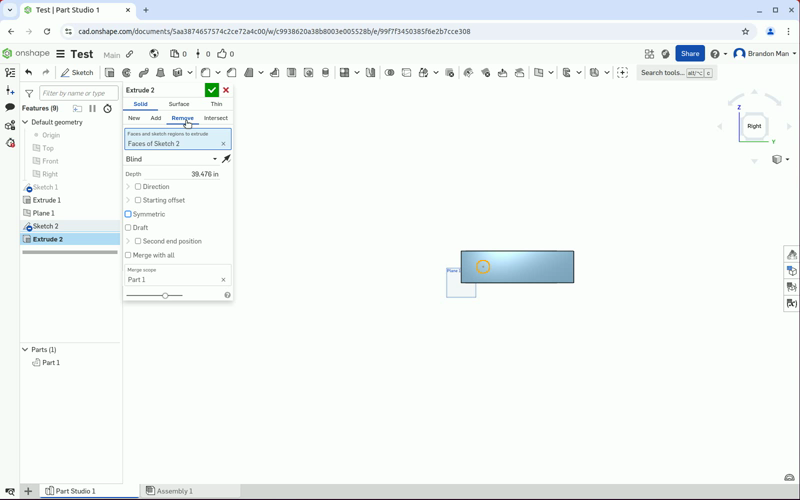
key(space)
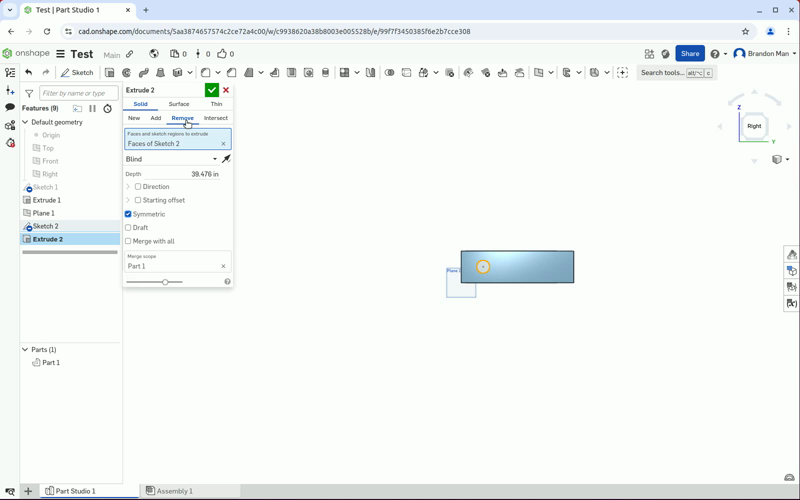
key(tab, 2)
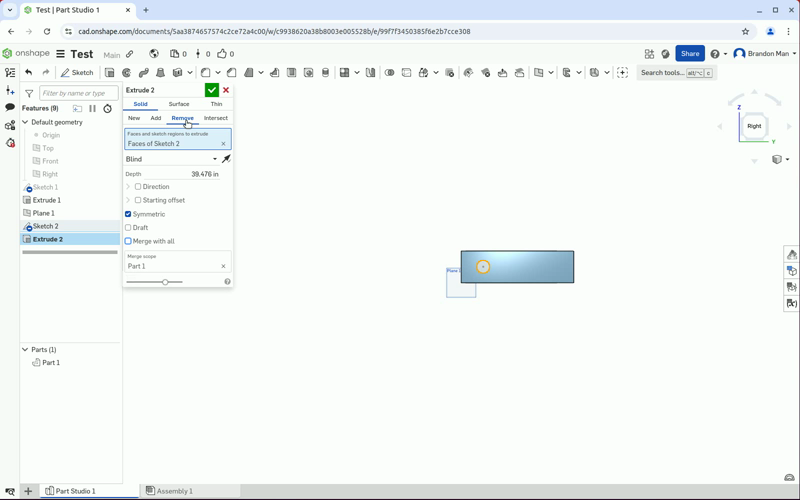
key(space)
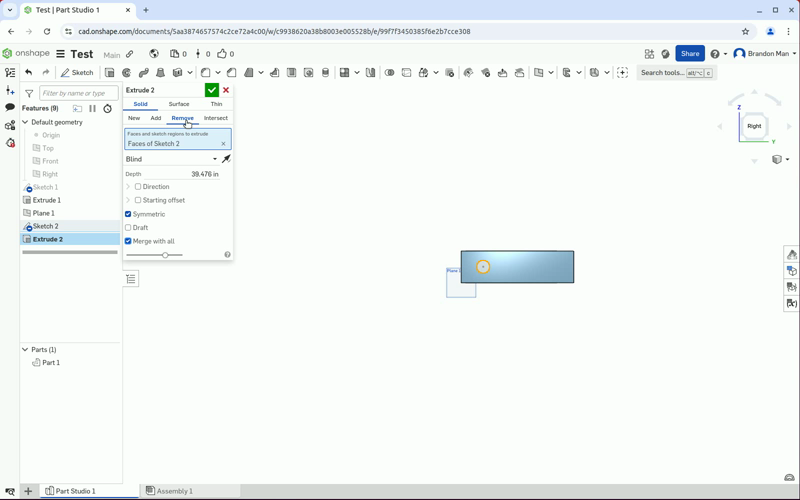
key(enter)
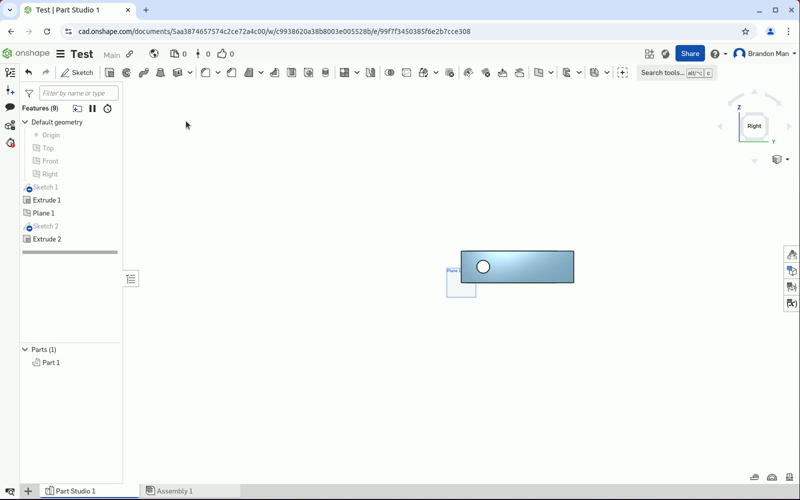
key(shift+h)
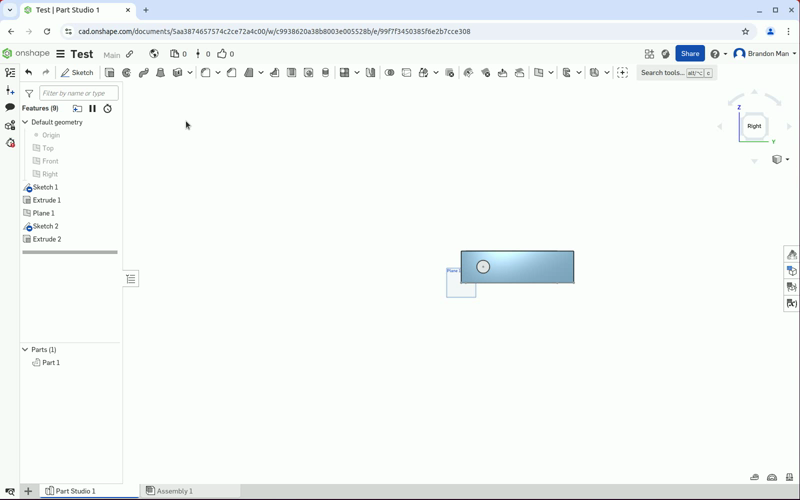
key(shift+h)
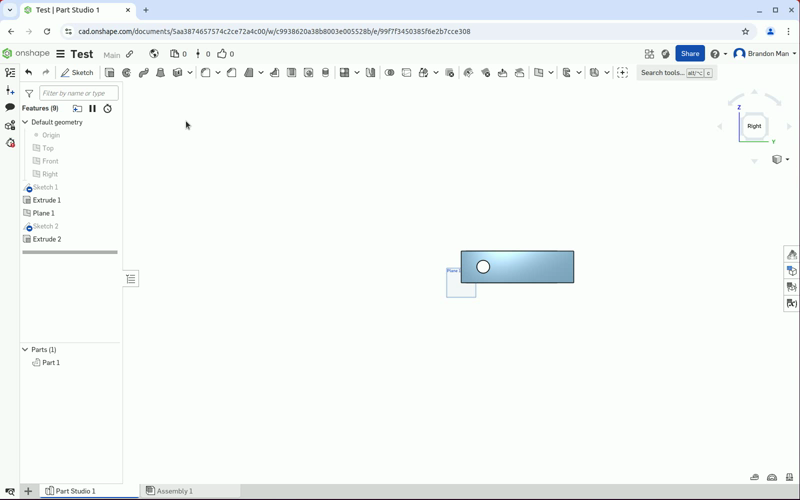
mouse_move(73, 189)
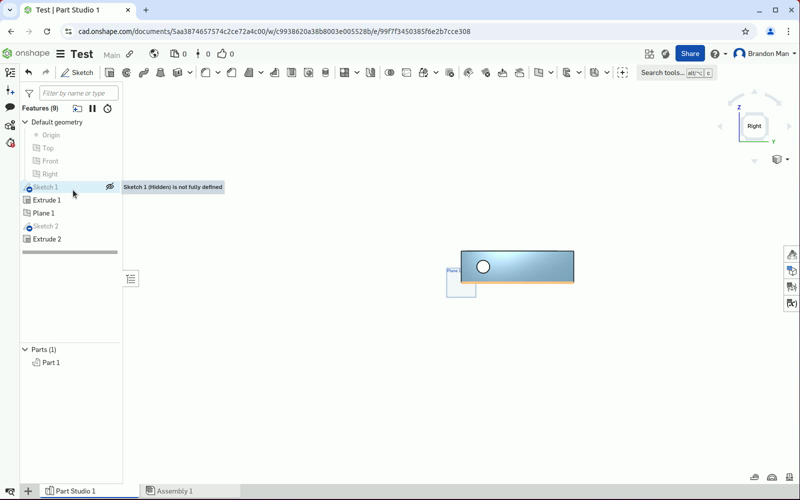
click(73, 189)
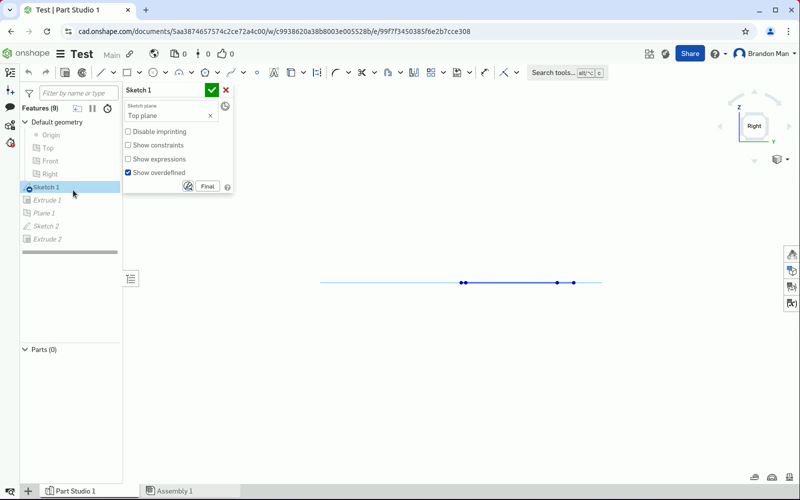
mouse_move(229, 92)
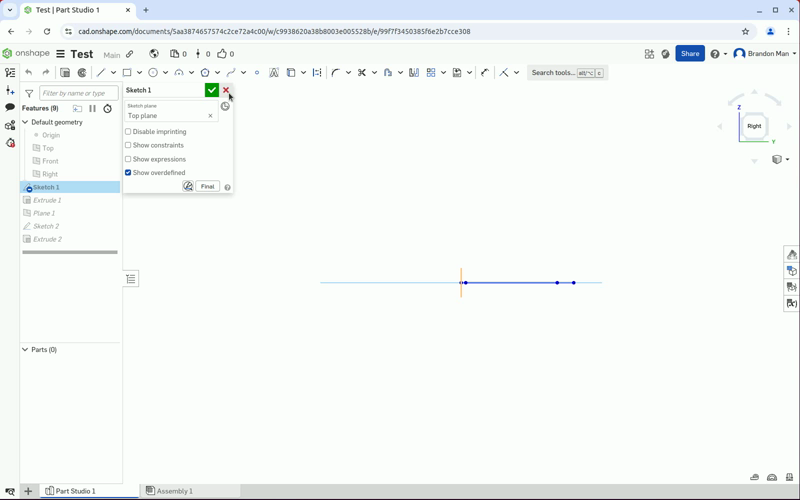
click(229, 92)
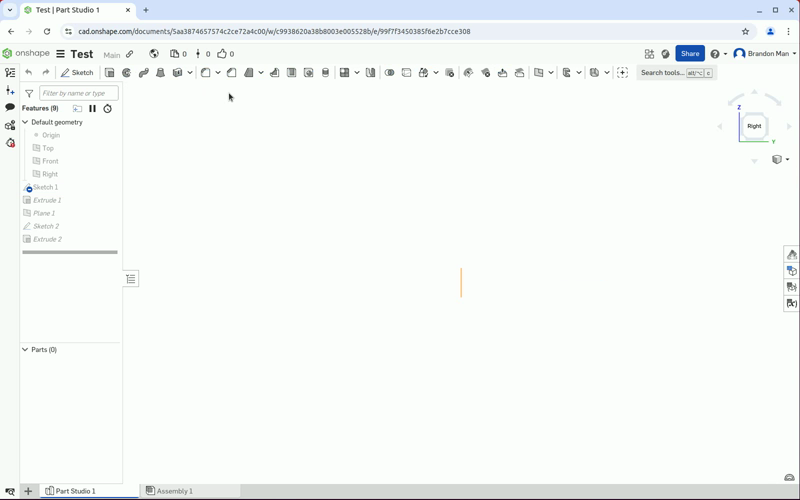
key(shift+s)
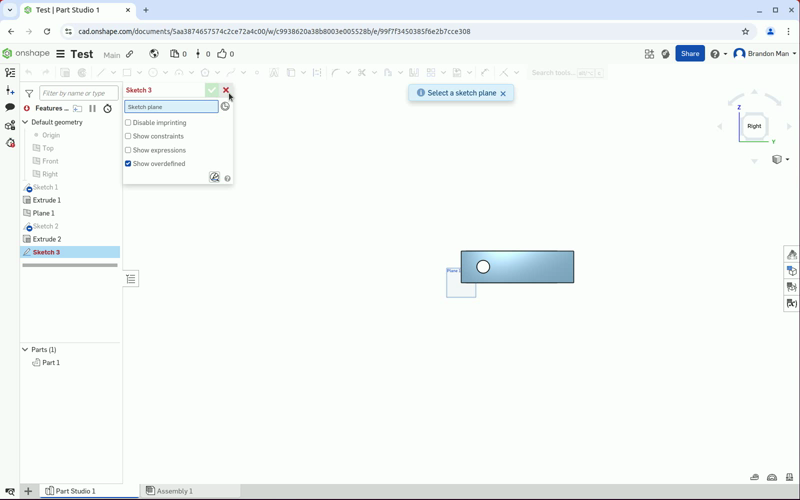
mouse_move(73, 215)
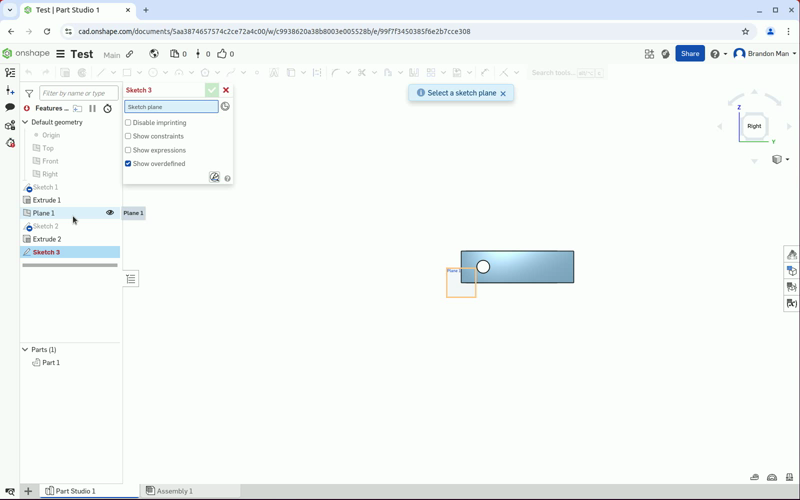
click(73, 215)
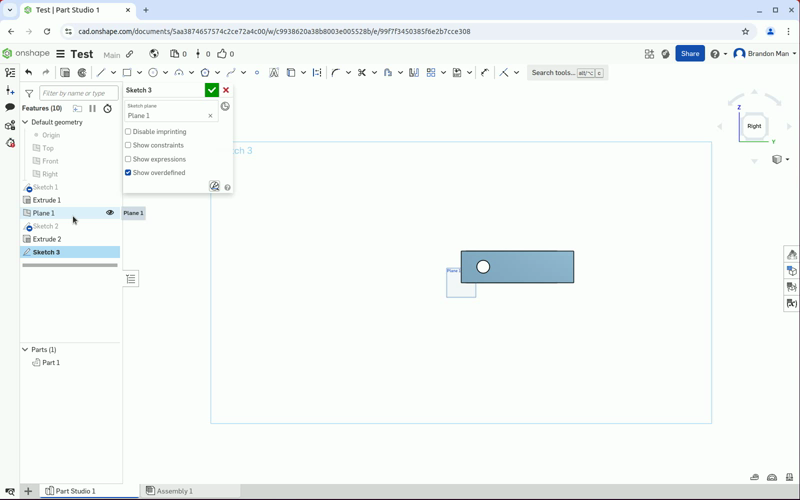
mouse_move(73, 352)
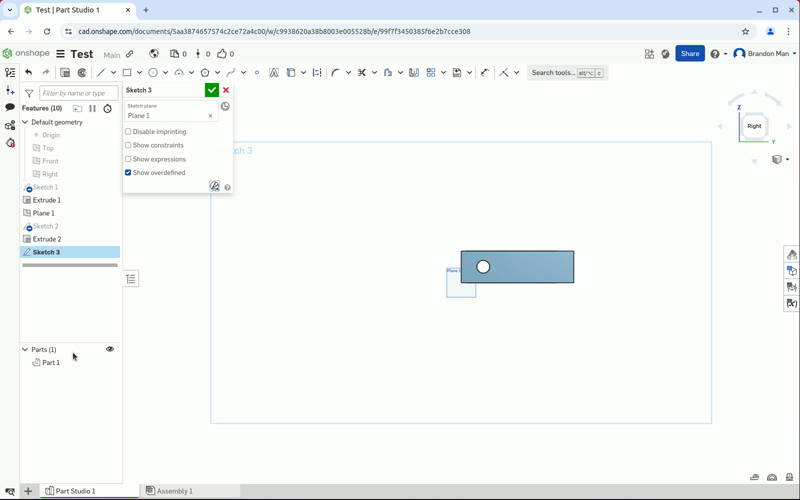
key(y)
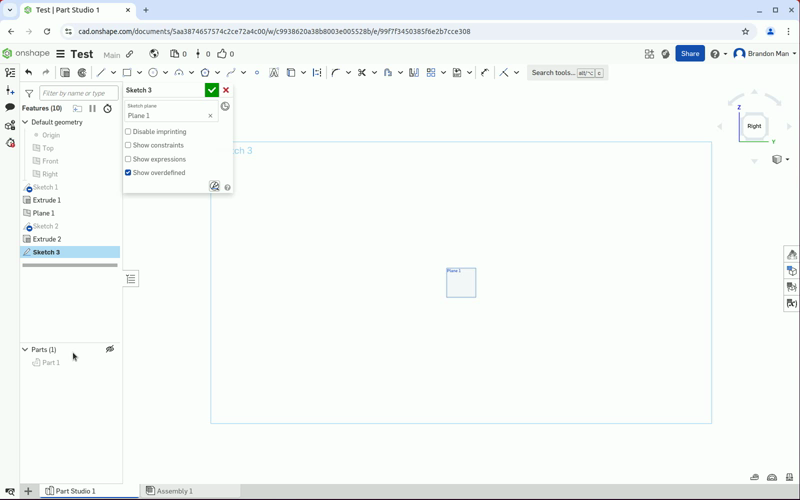
key(c)
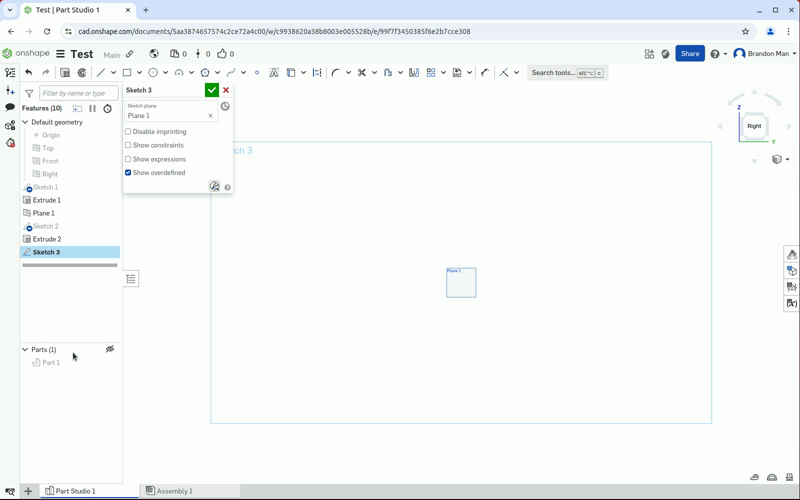
key_down(shift)
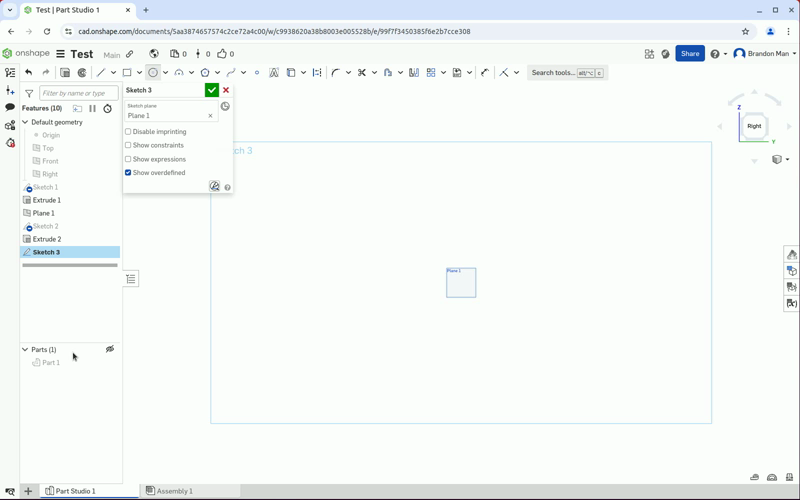
mouse_move(558, 266)
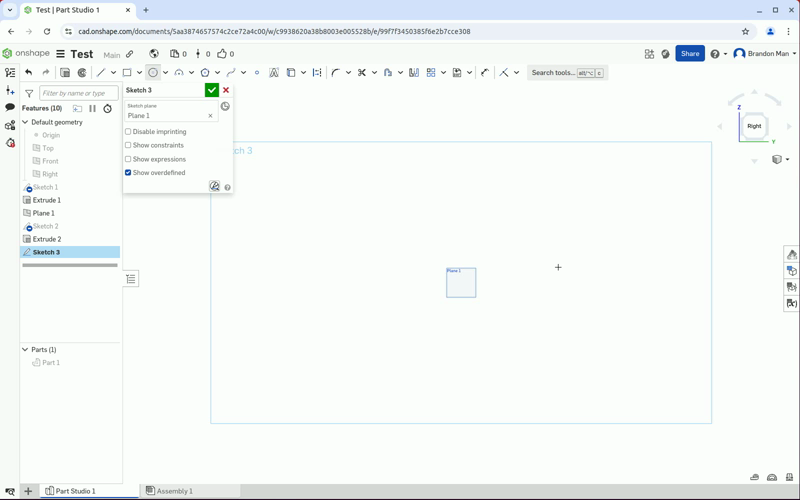
click(558, 266)
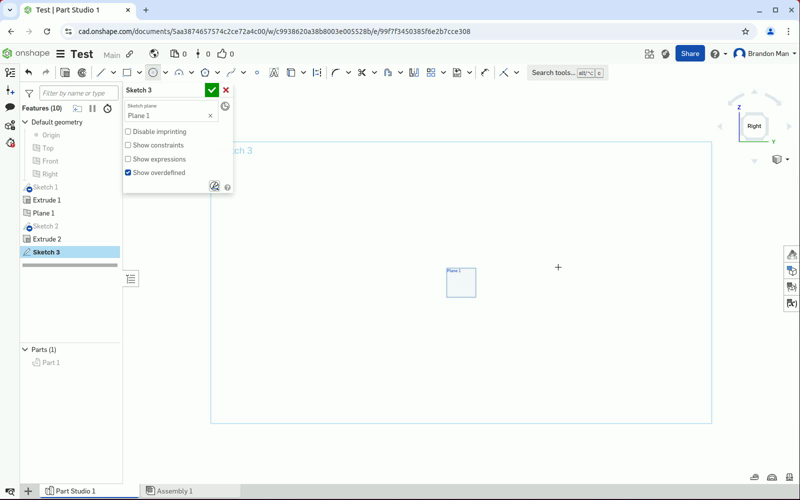
key_up(shift)
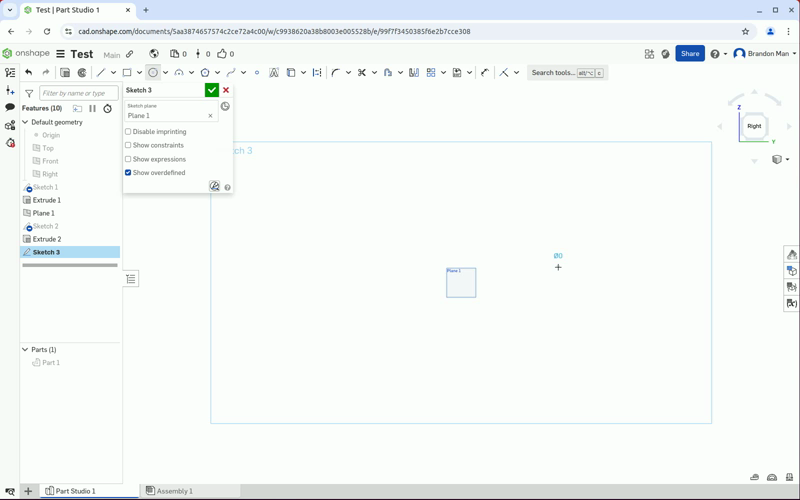
mouse_move(564, 266)
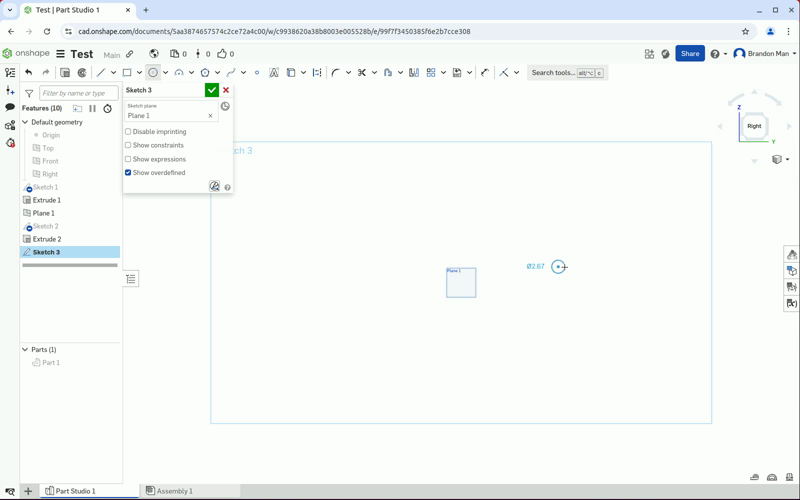
click(564, 266)
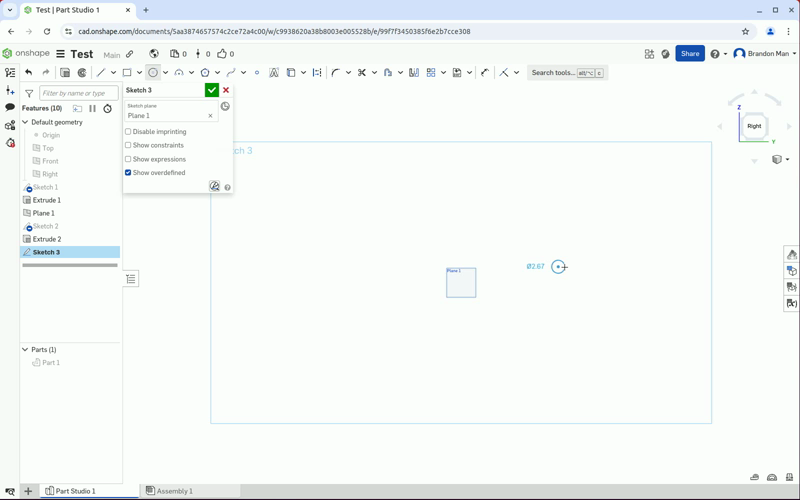
key(esc)
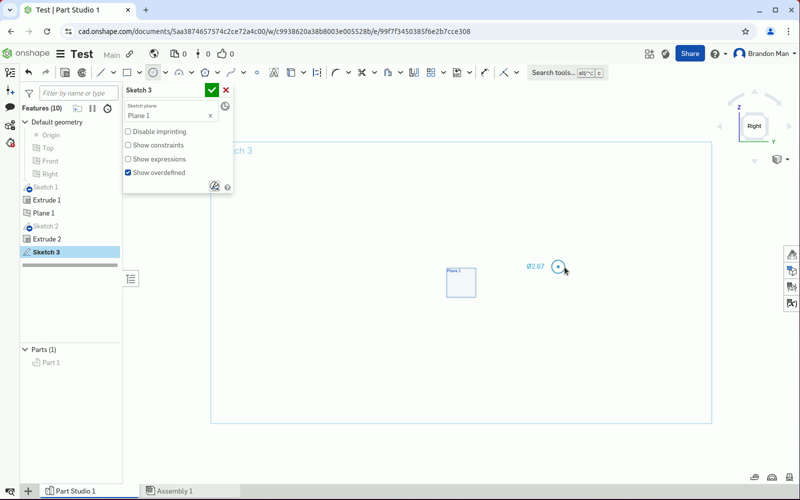
mouse_move(561, 269)
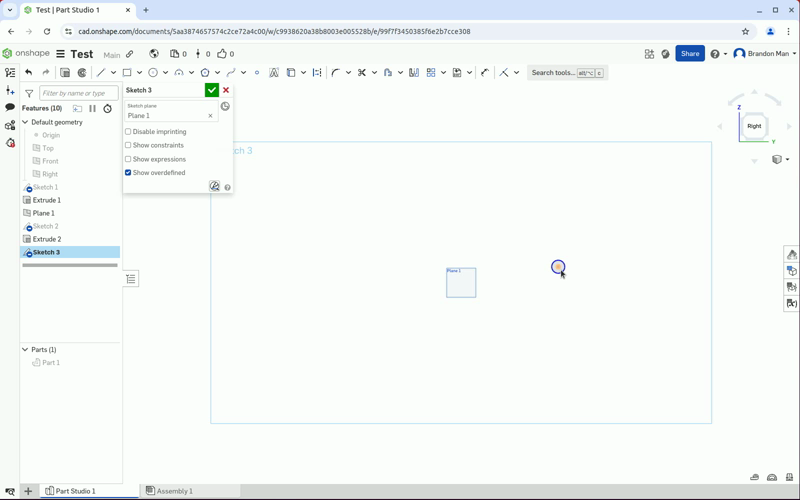
scroll(6)
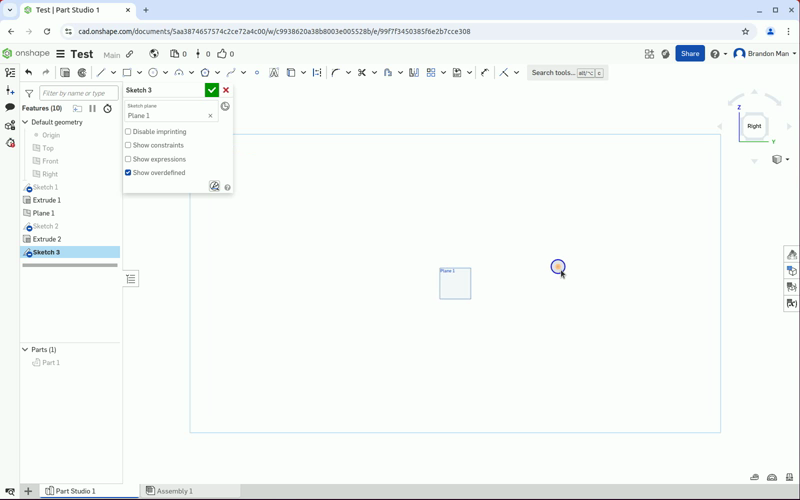
scroll(6)
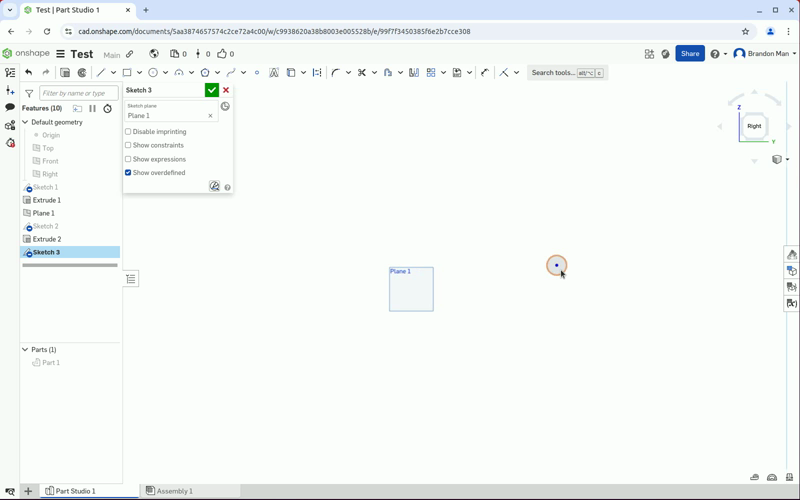
scroll(6)
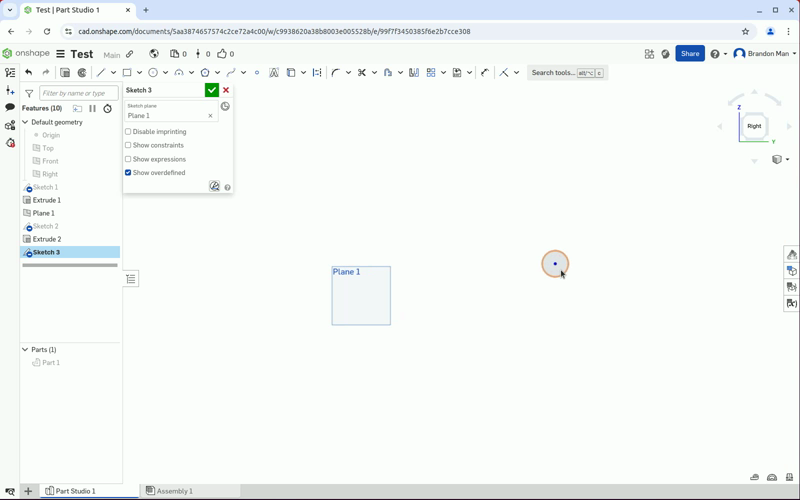
scroll(6)
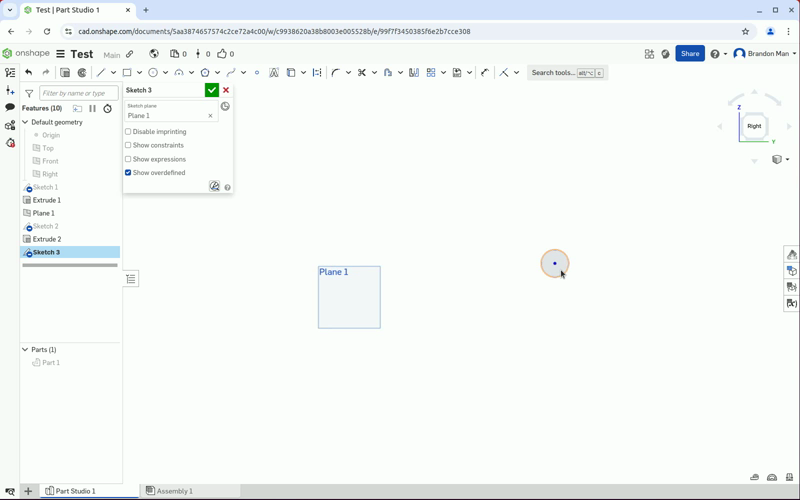
scroll(6)
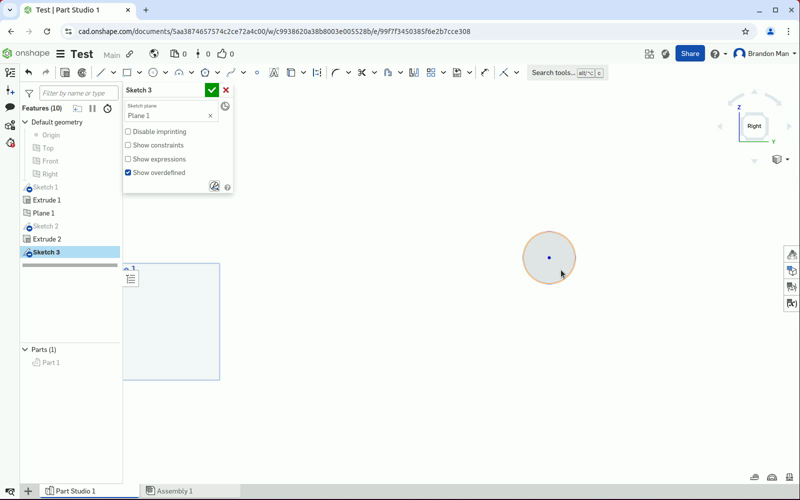
scroll(6)
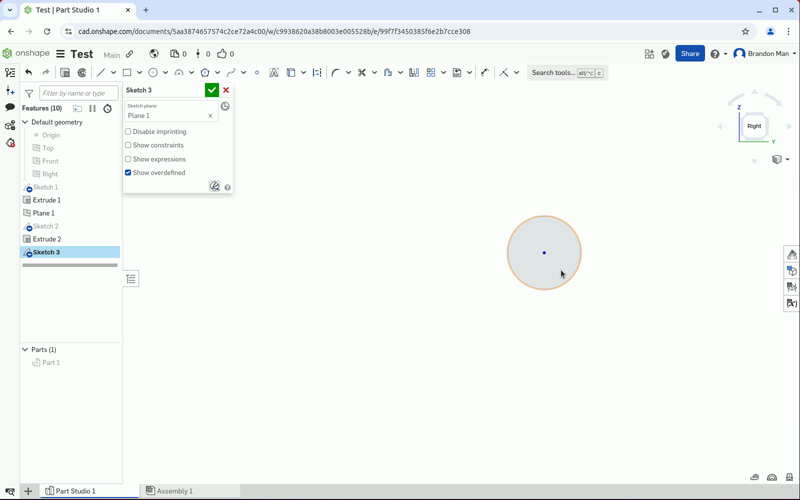
scroll(6)
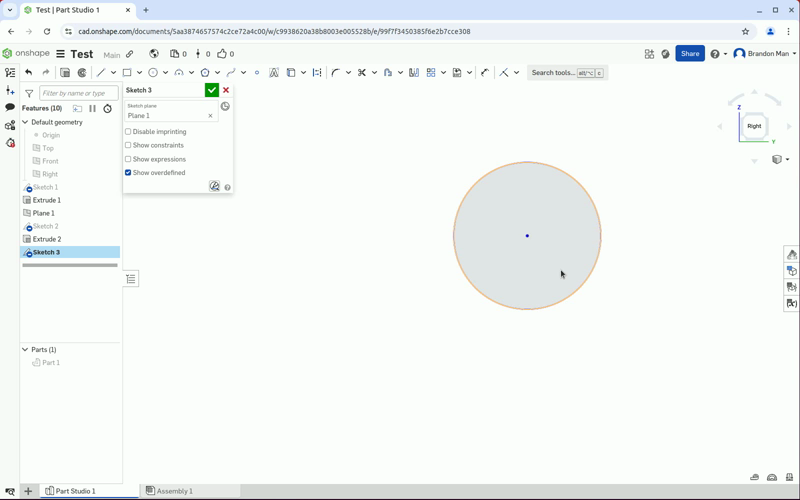
click(561, 269)
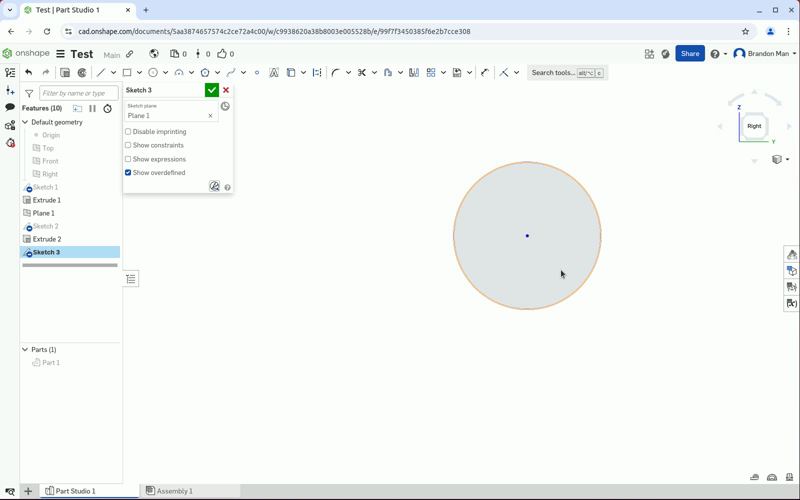
scroll(-6)
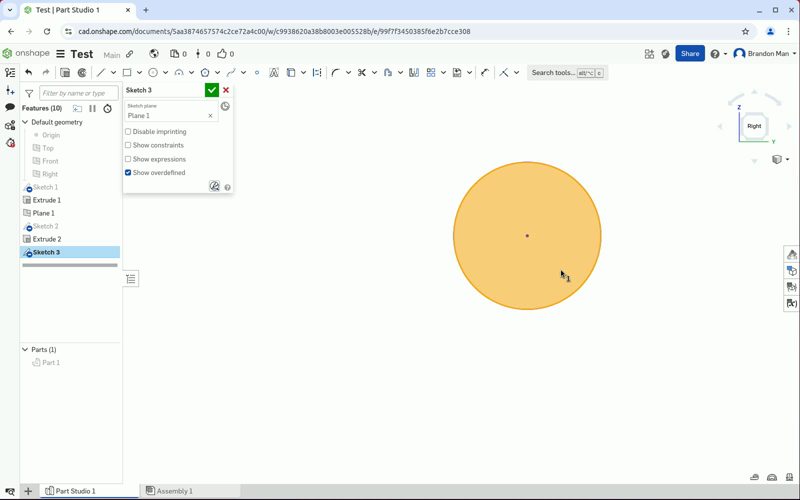
scroll(-6)
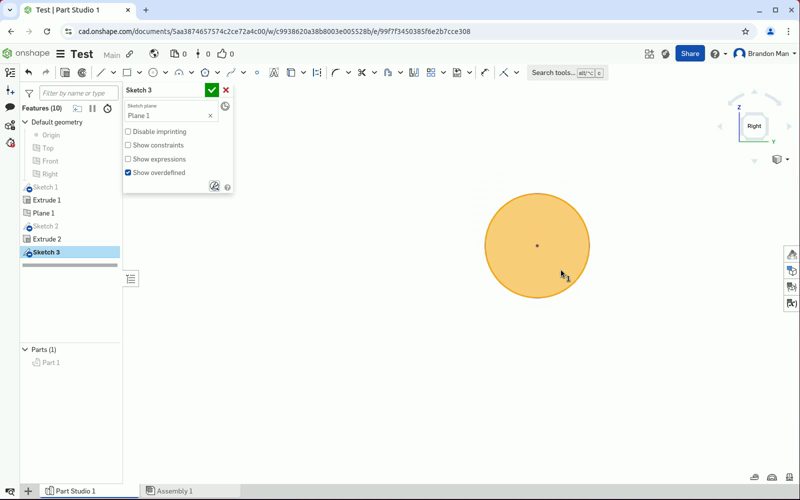
scroll(-6)
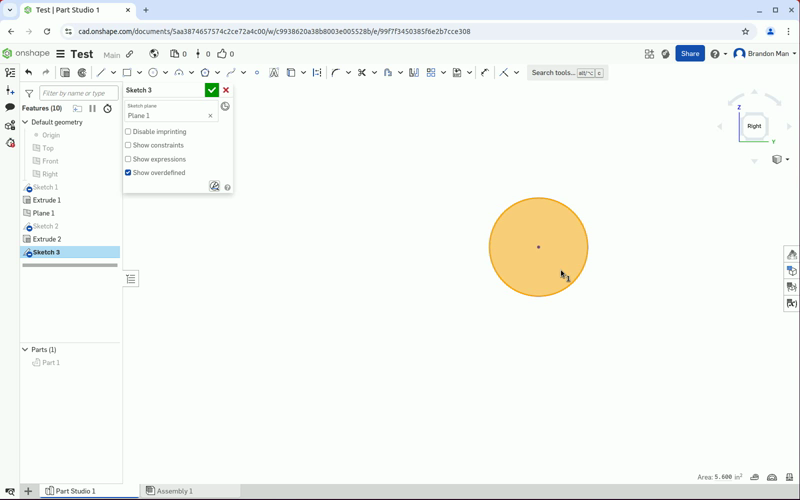
scroll(-6)
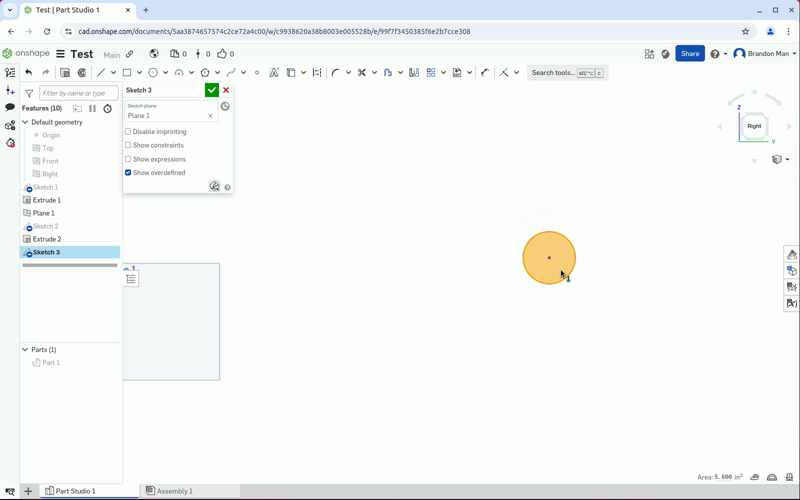
scroll(-6)
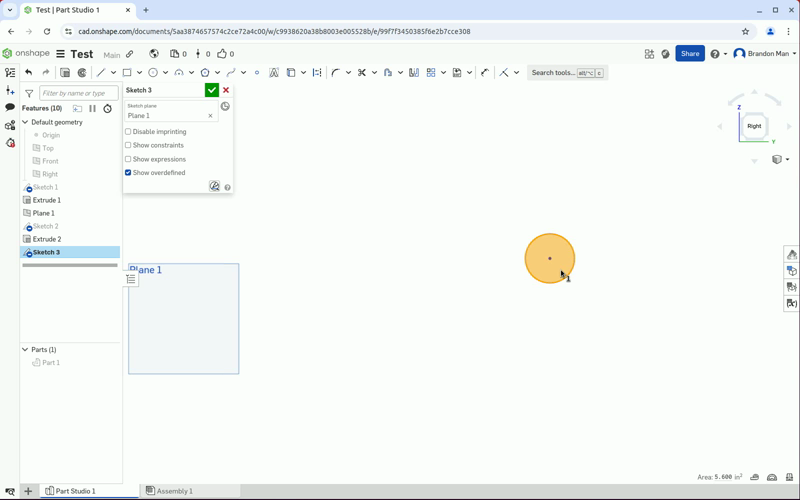
scroll(-6)
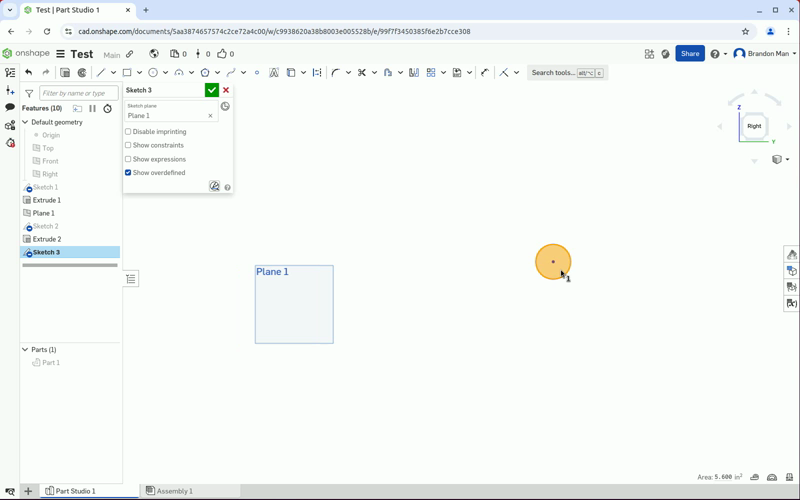
scroll(-6)
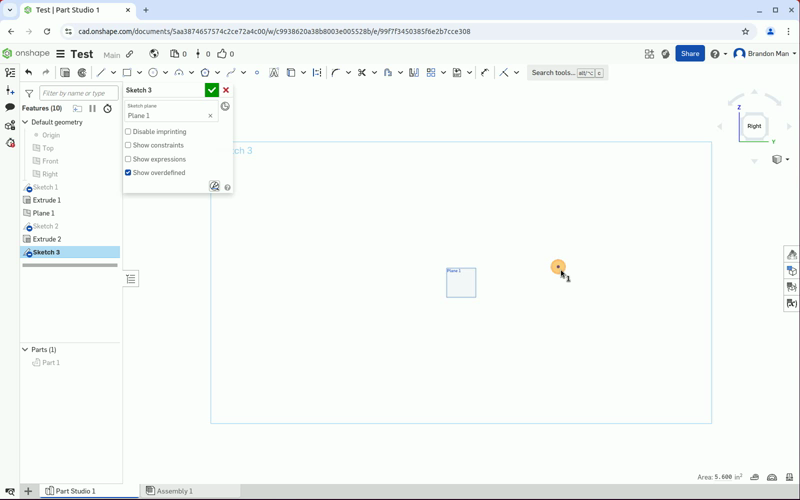
mouse_move(73, 352)
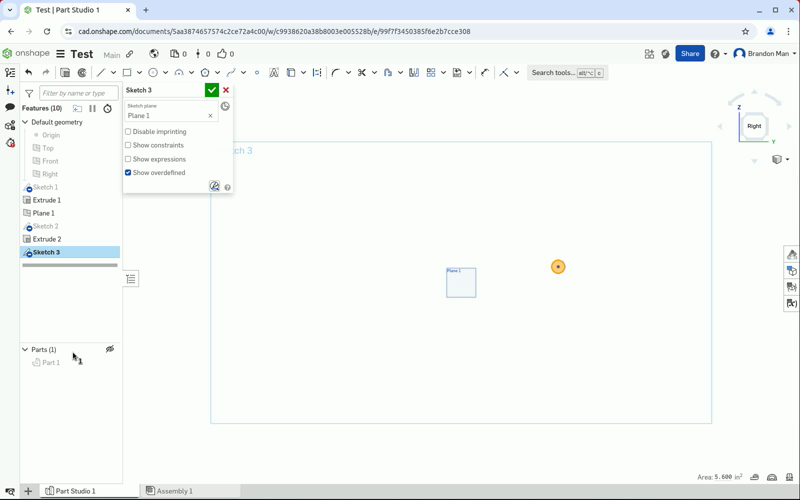
key(shift+y)
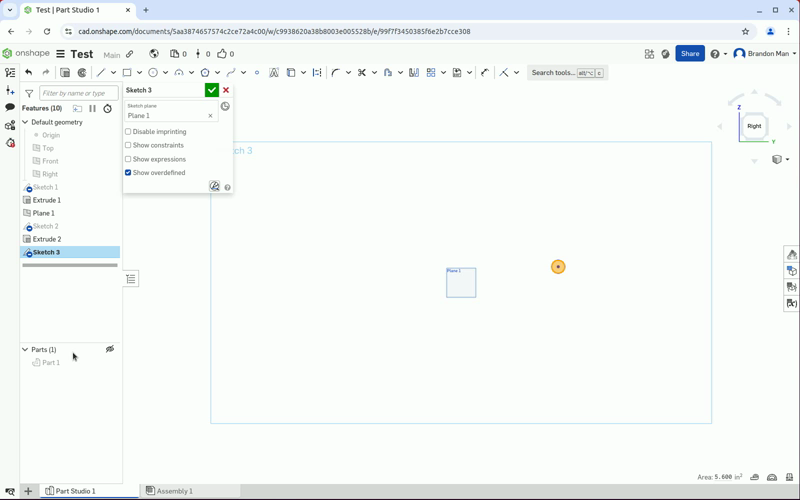
key(shift+e)
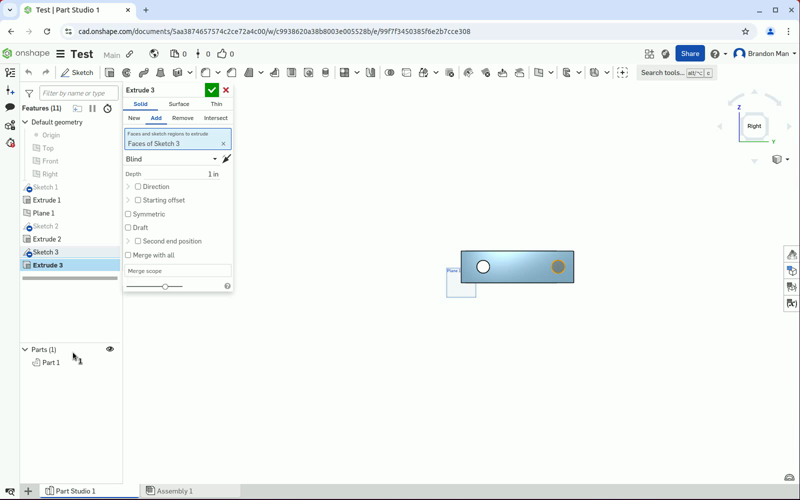
mouse_move(143, 106)
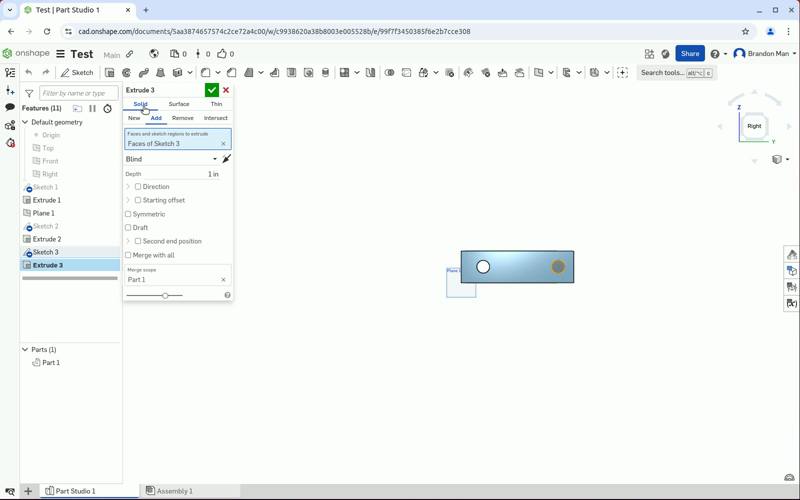
click(143, 106)
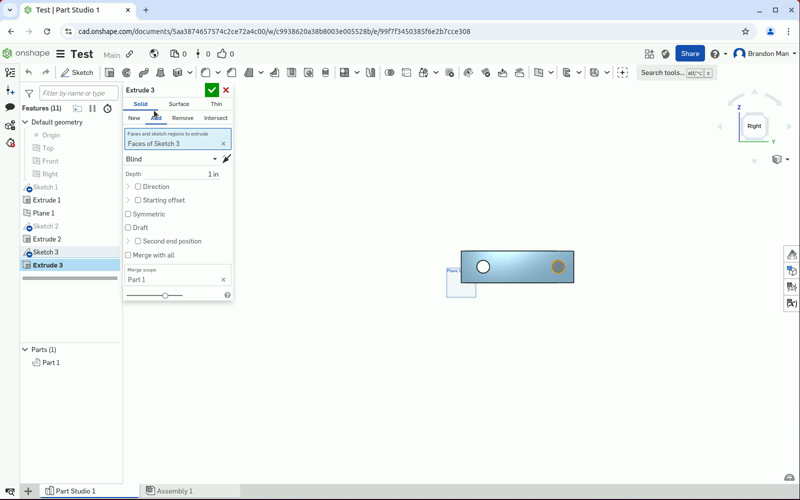
mouse_move(186, 120)
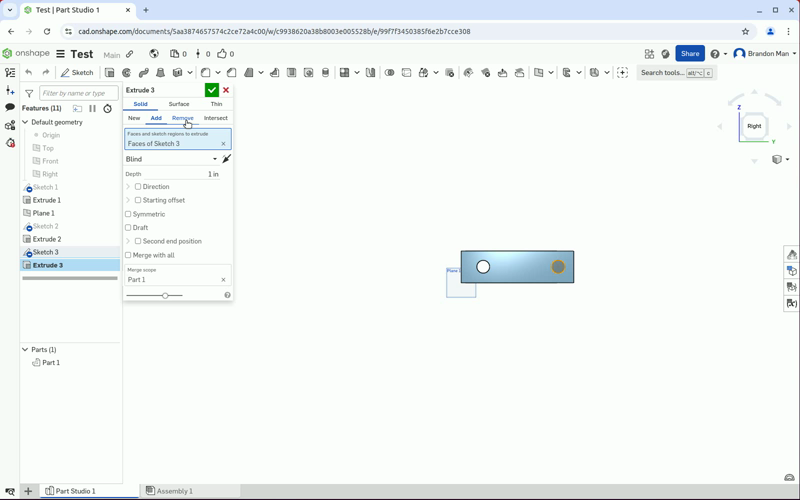
click(186, 120)
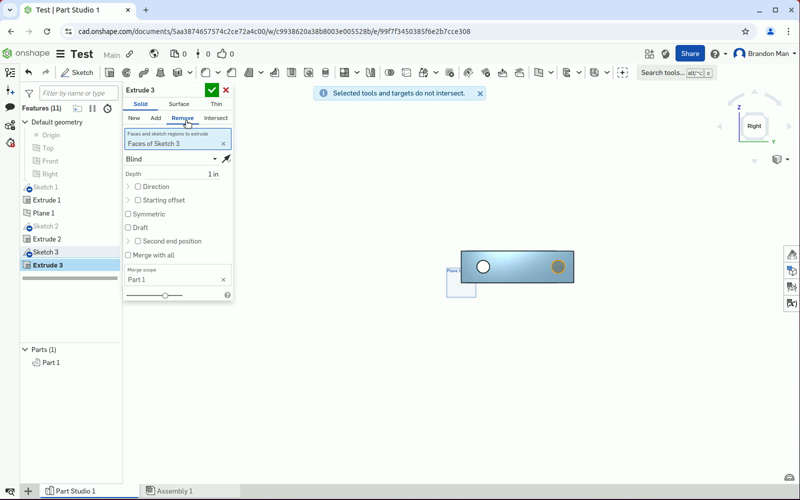
key(tab, 4)
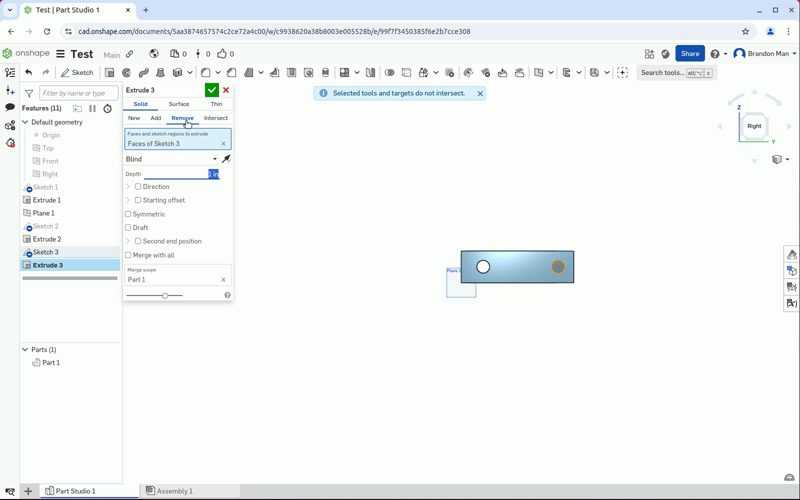
text(39.476)
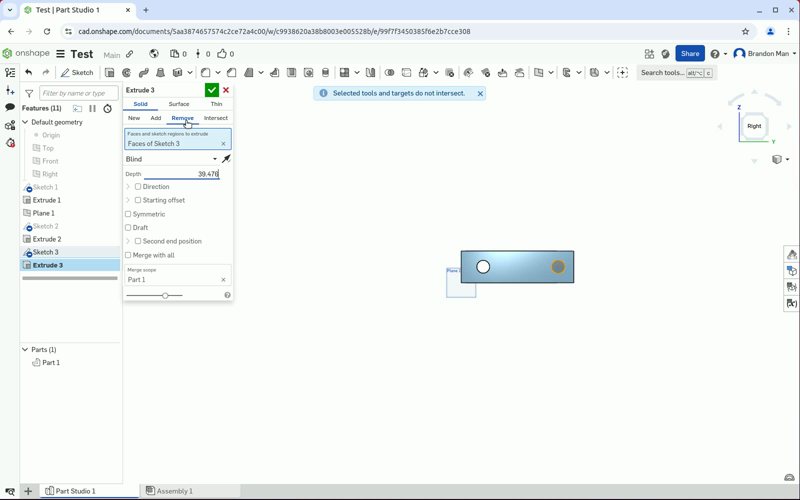
key(tab, 3)
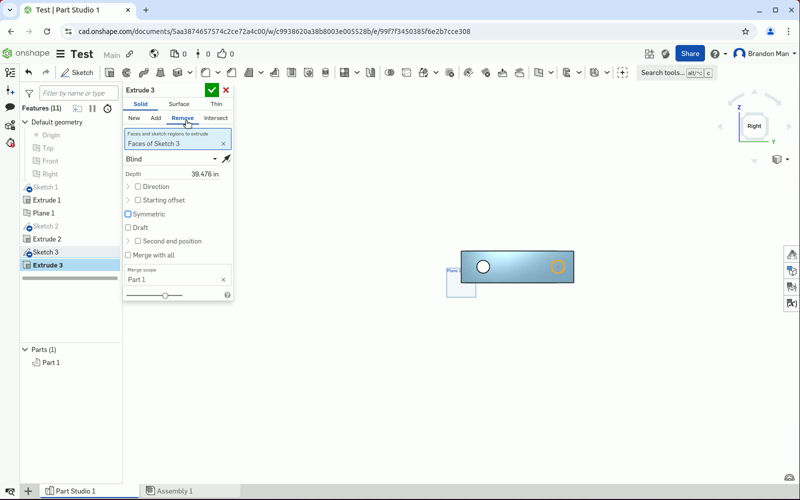
key(space)
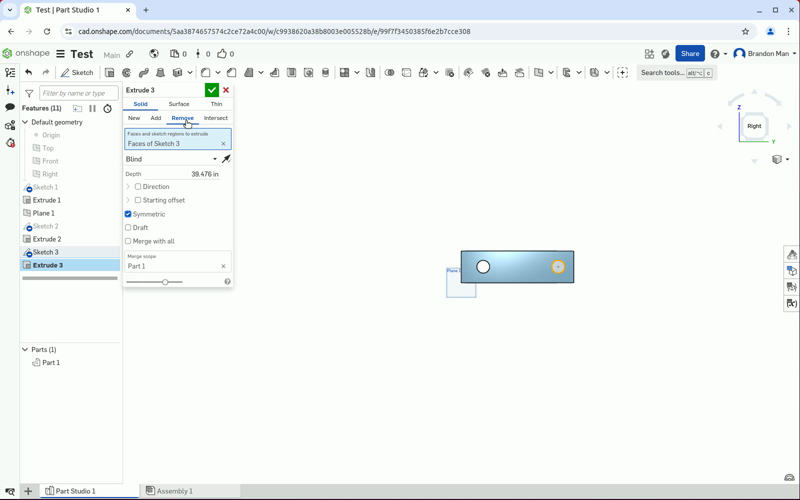
key(tab, 2)
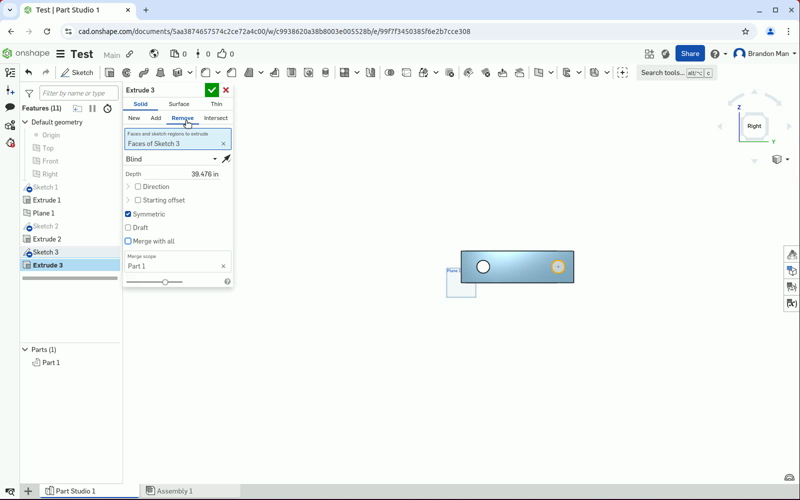
key(space)
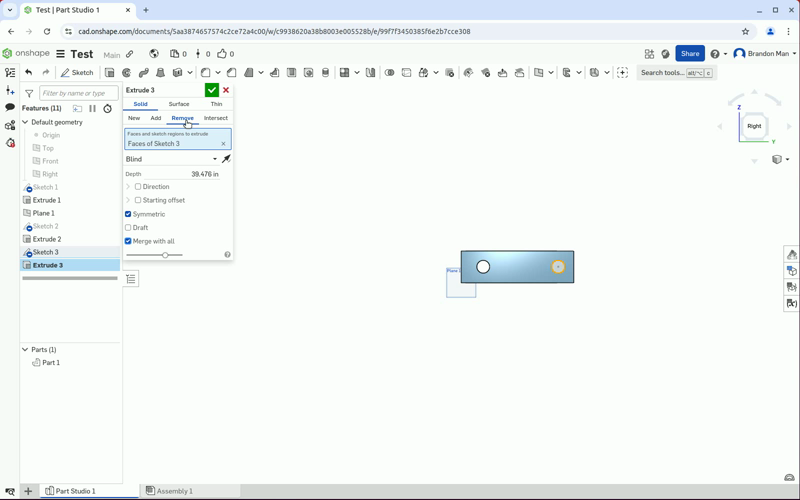
key(enter)
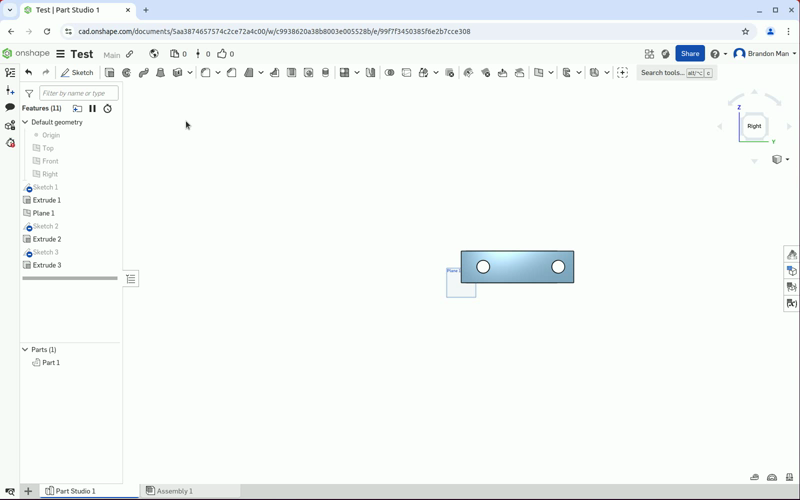
key(shift+h)
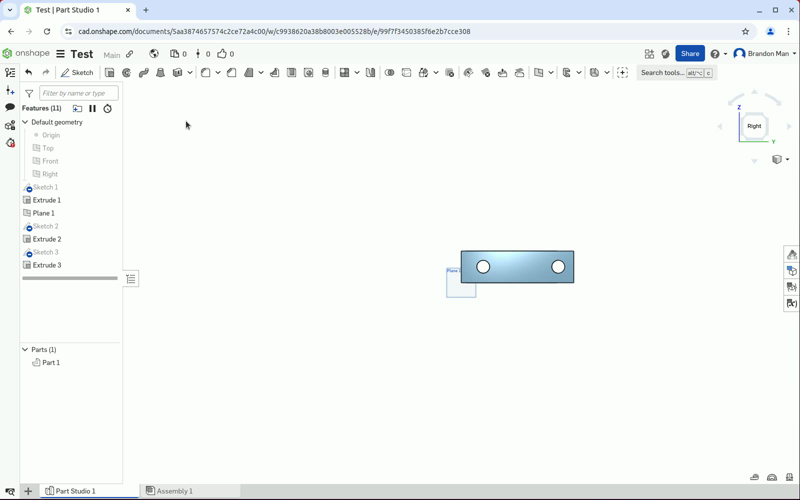
key(shift+h)
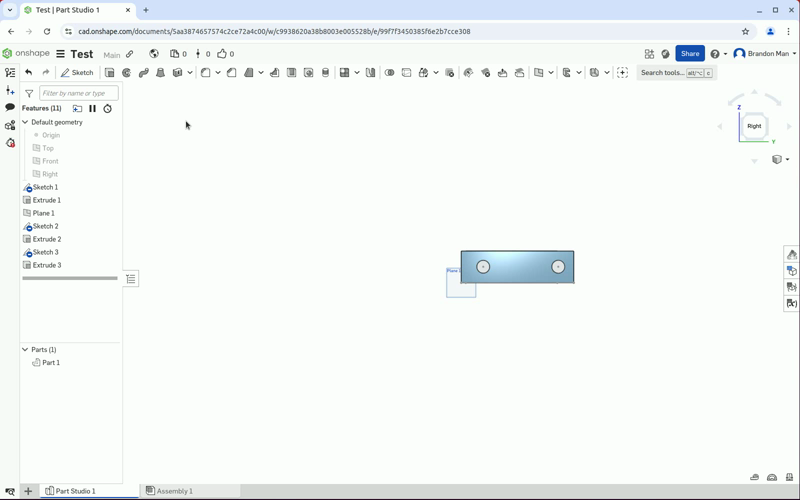
key(shift+7)
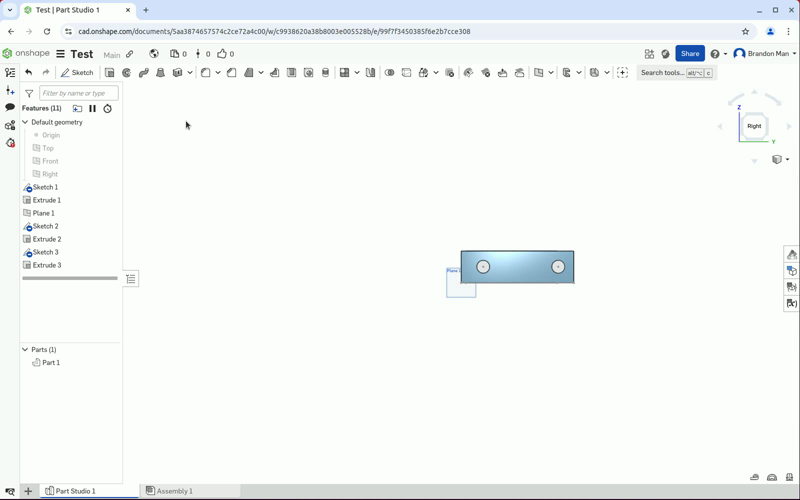
key(right, 2)
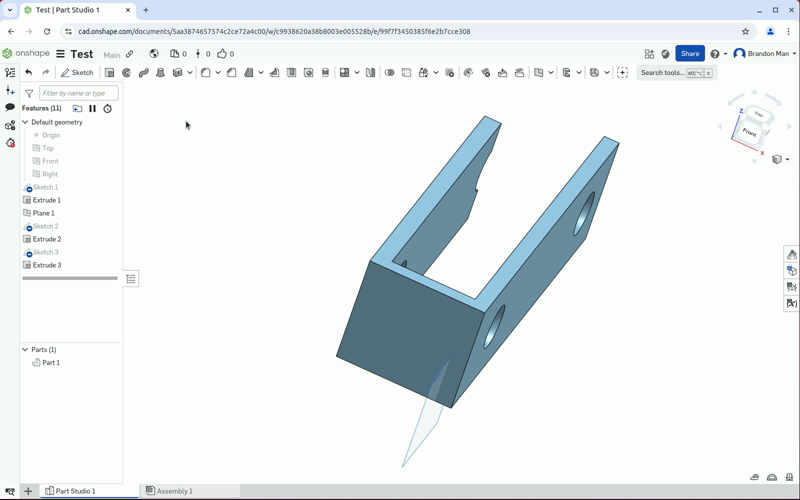
key(down, 2)
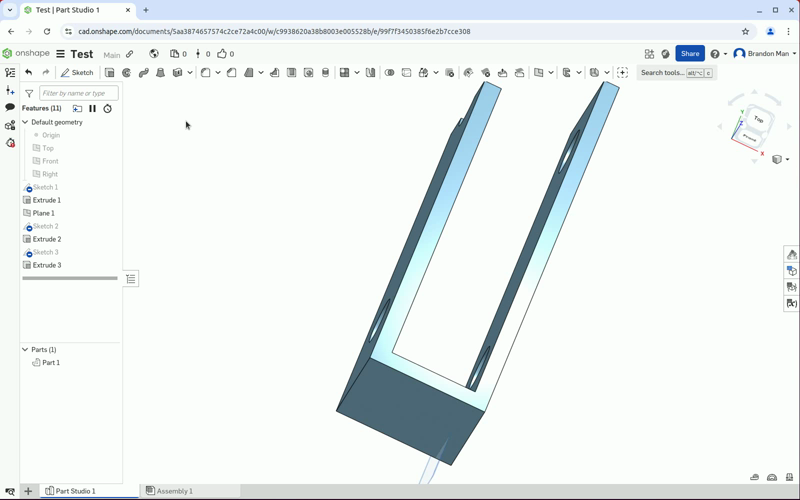
key(up, 2)
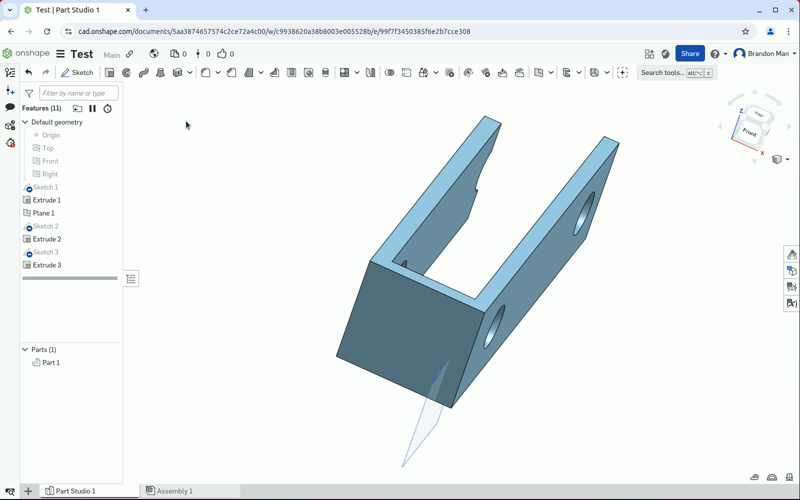
key(left, 2)
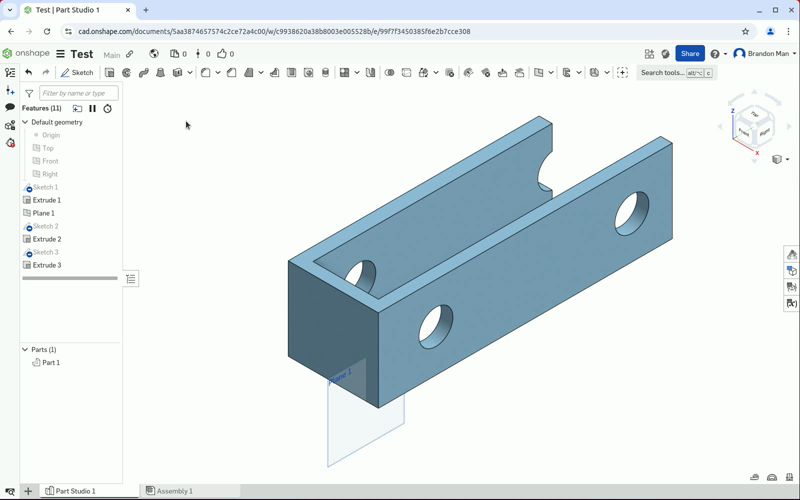
mouse_move(73, 189)
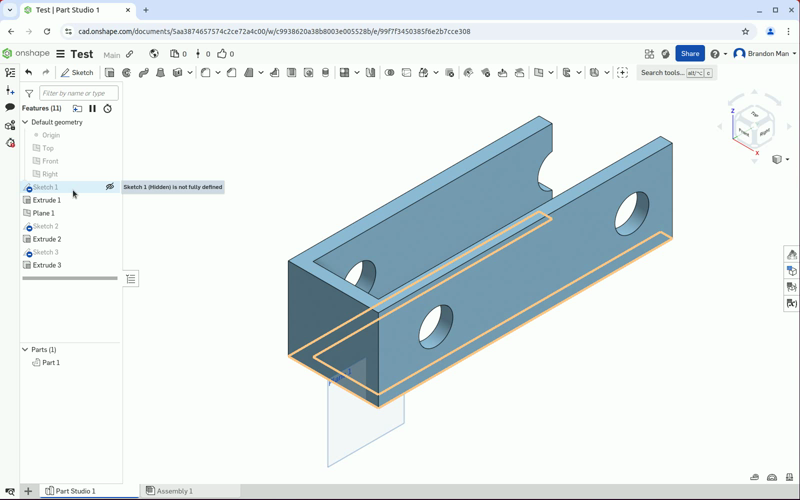
click(73, 189)